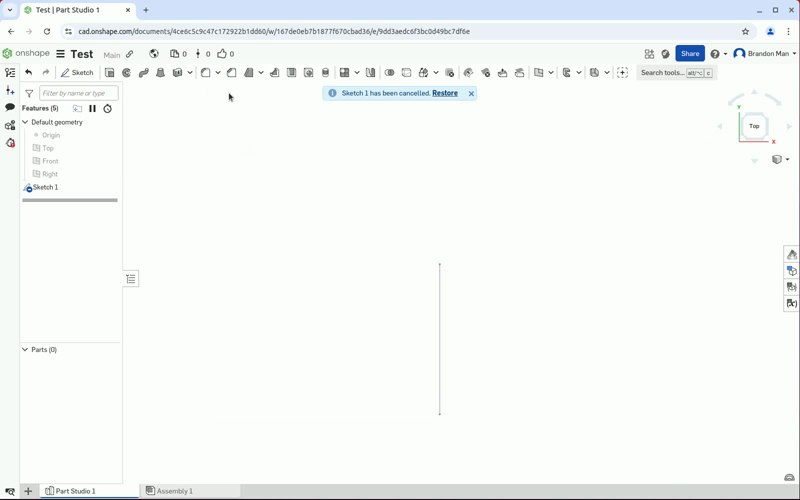
key(shift+h)
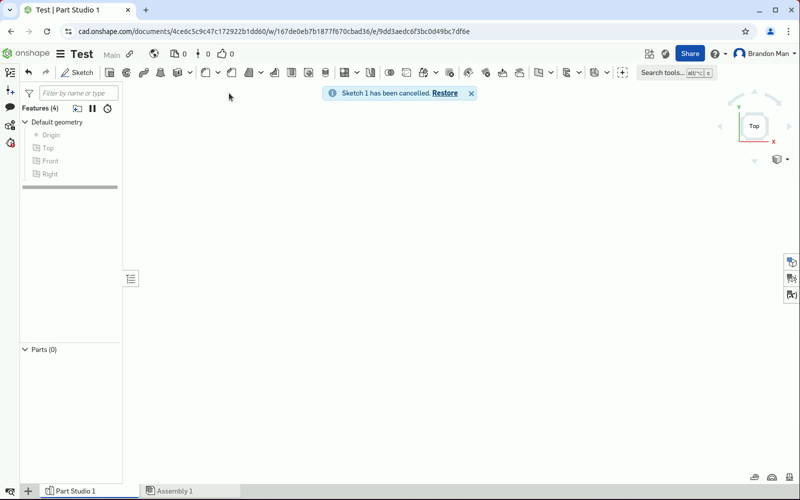
mouse_move(73, 352)
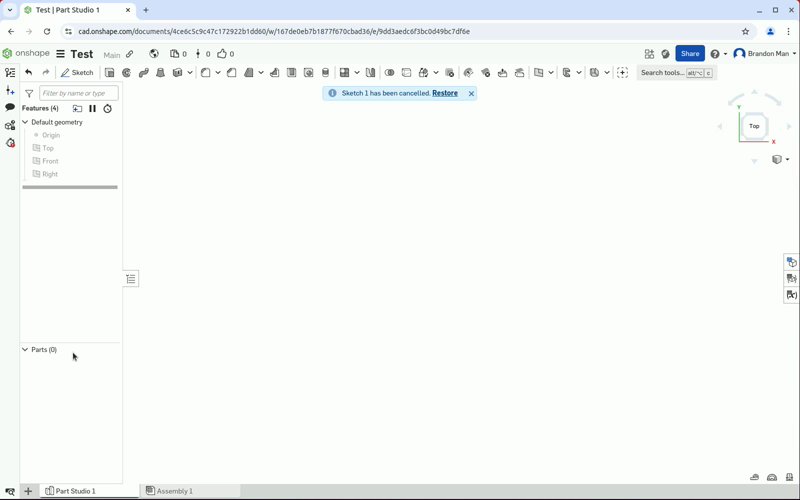
key(y)
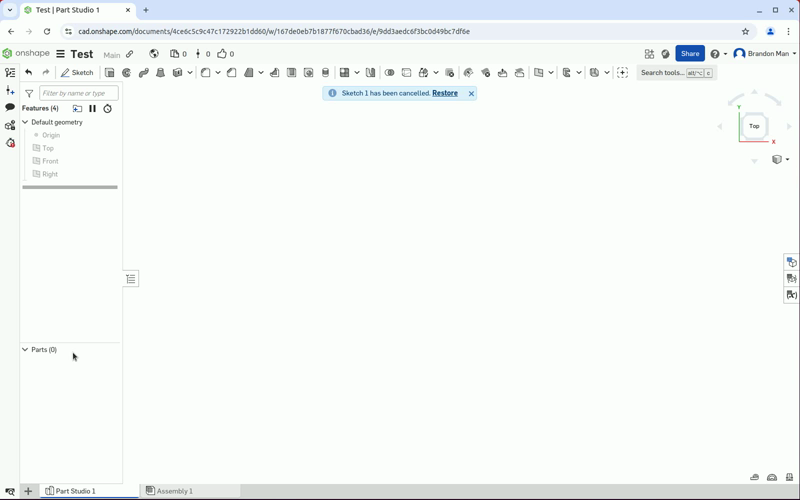
key(shift+p)
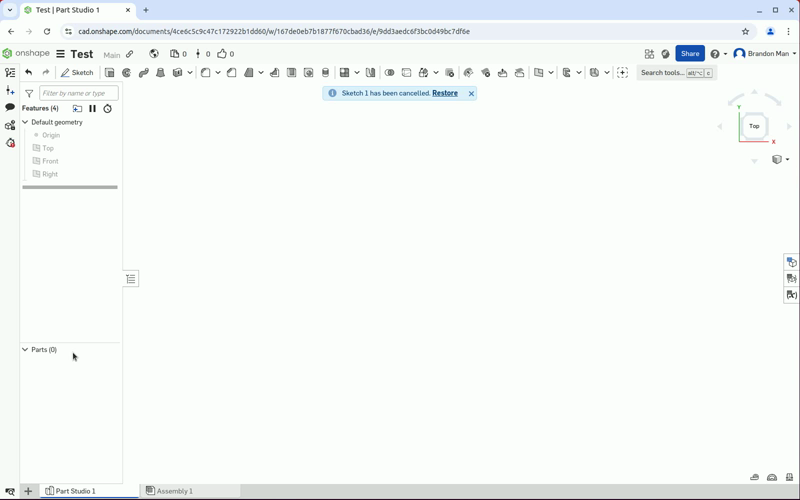
key(space)
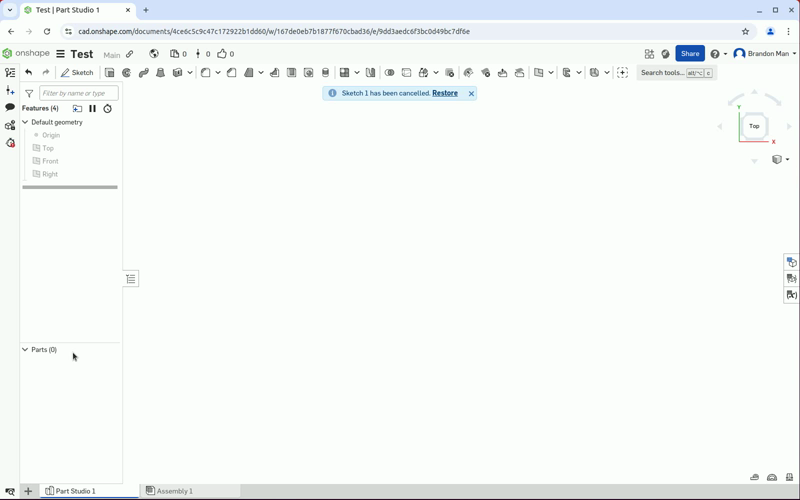
key_down(shift)
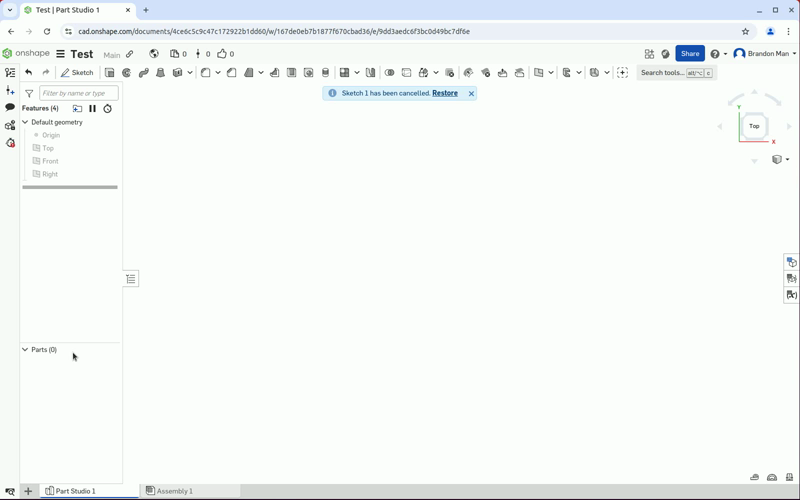
key(up)
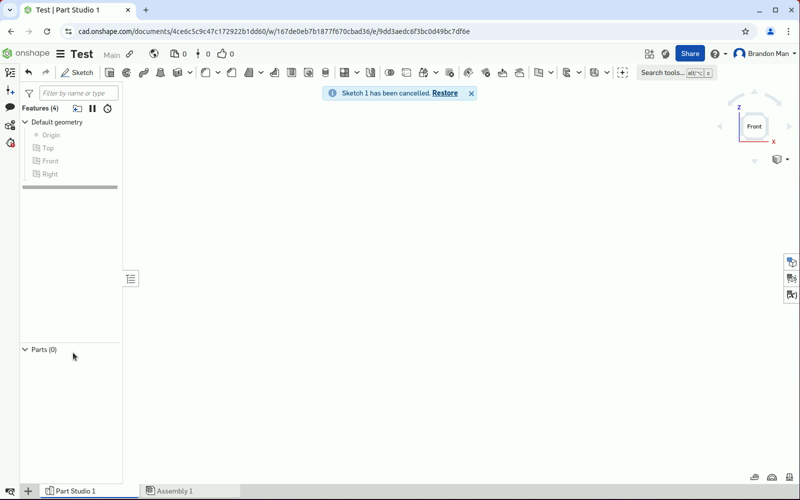
key_up(shift)
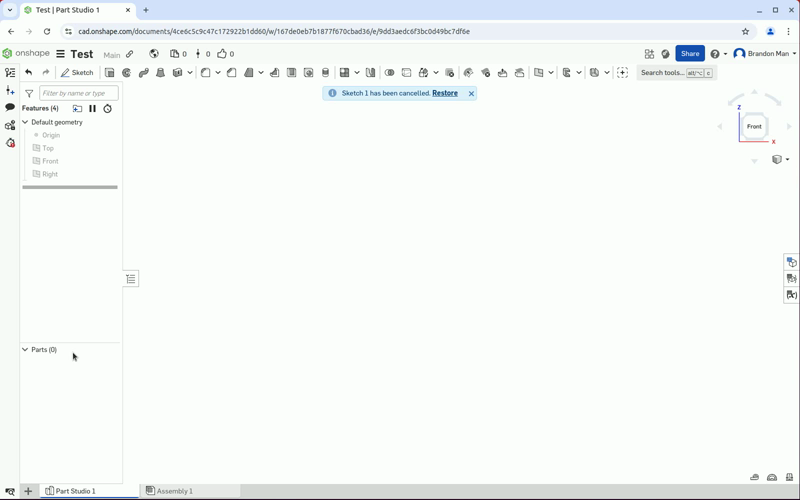
mouse_move(73, 352)
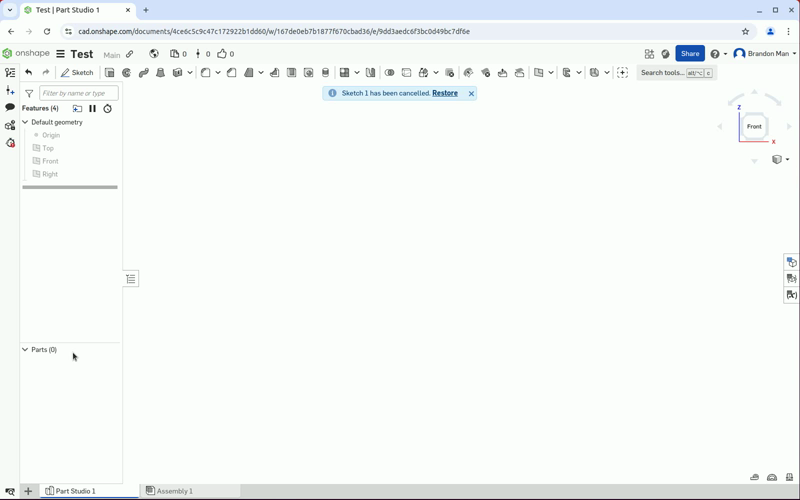
key(shift+y)
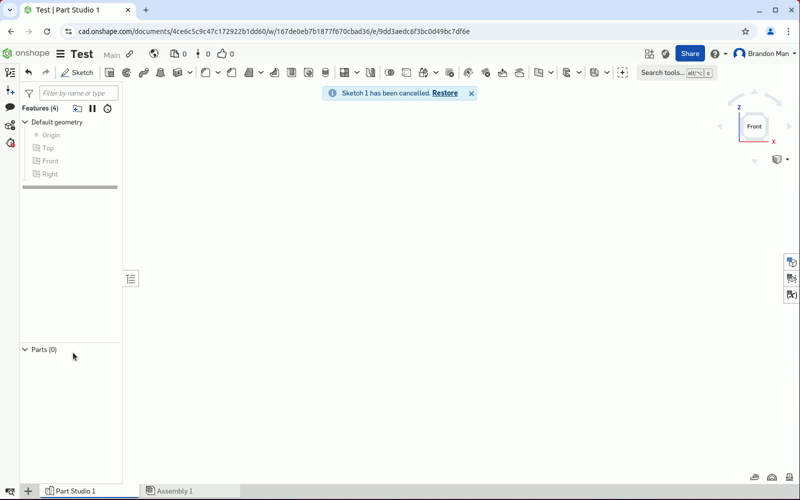
key(shift+s)
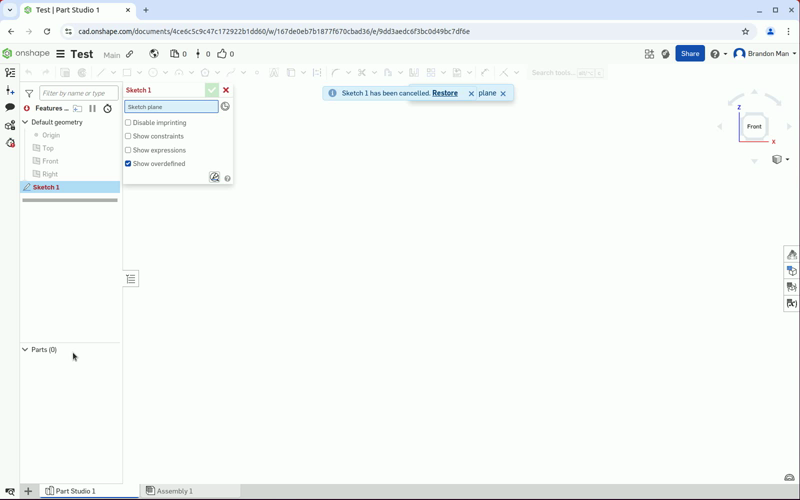
mouse_move(73, 163)
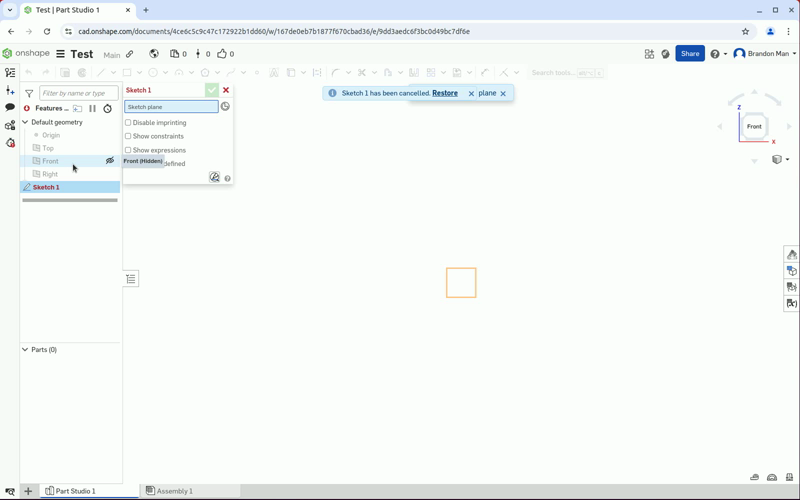
click(73, 163)
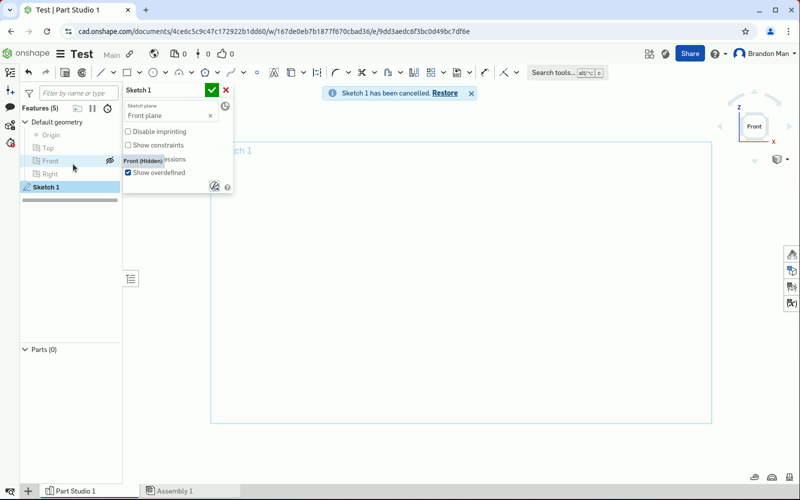
mouse_move(73, 352)
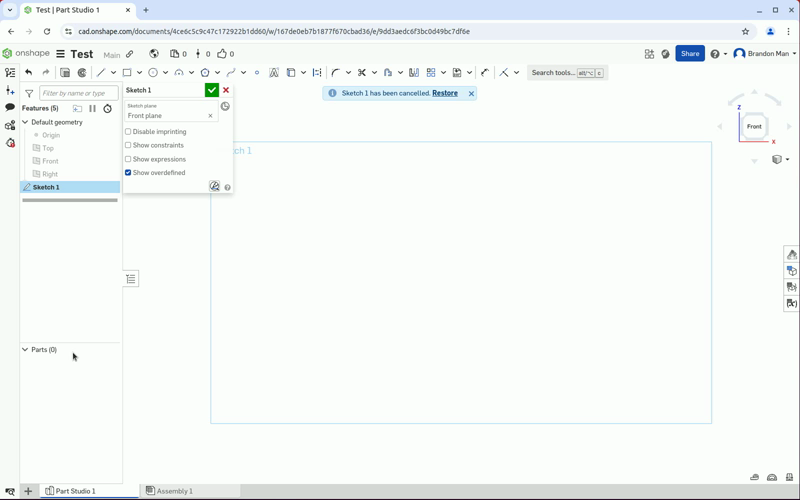
key(y)
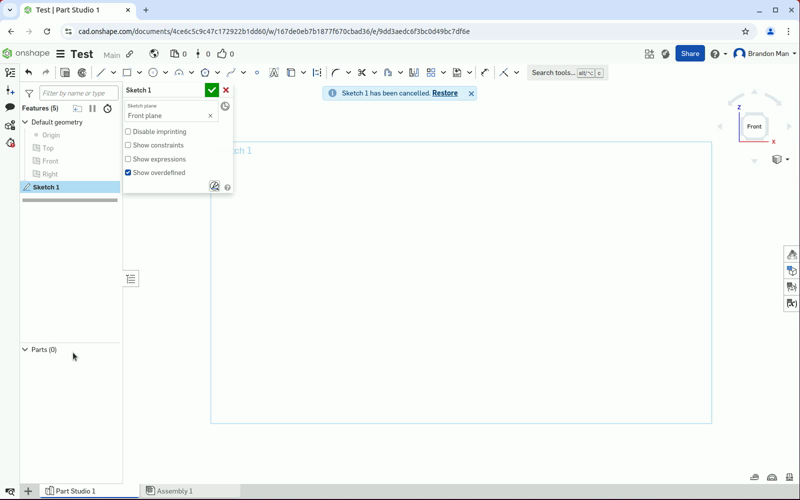
key(l)
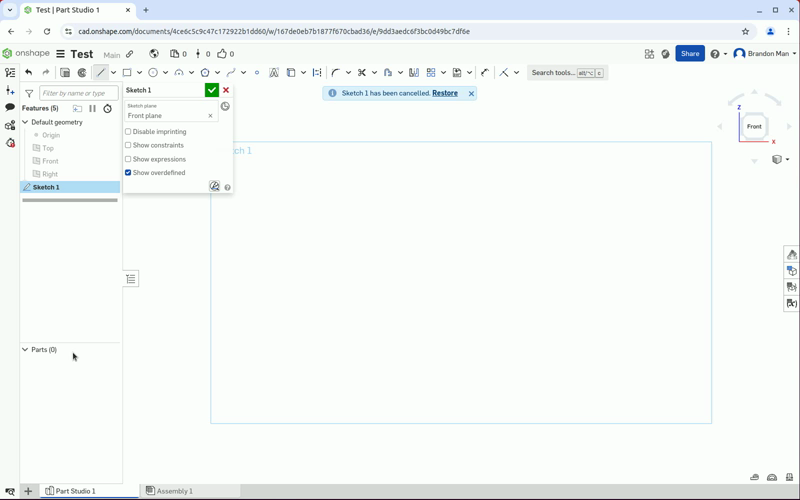
key_down(shift)
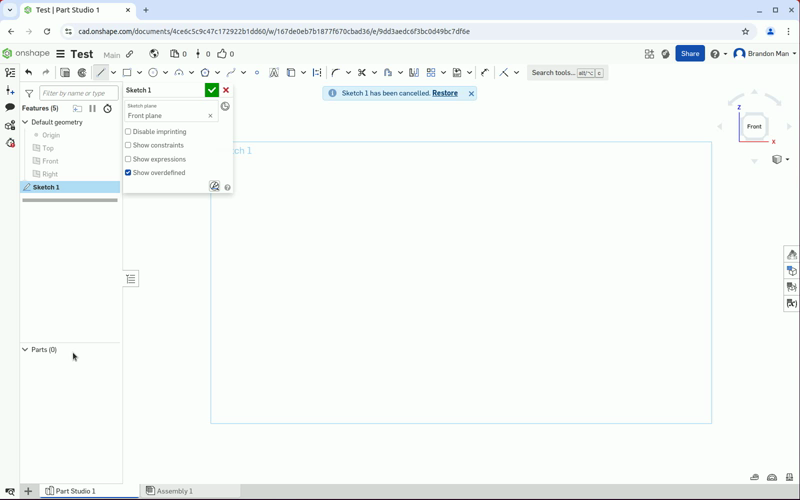
mouse_move(348, 339)
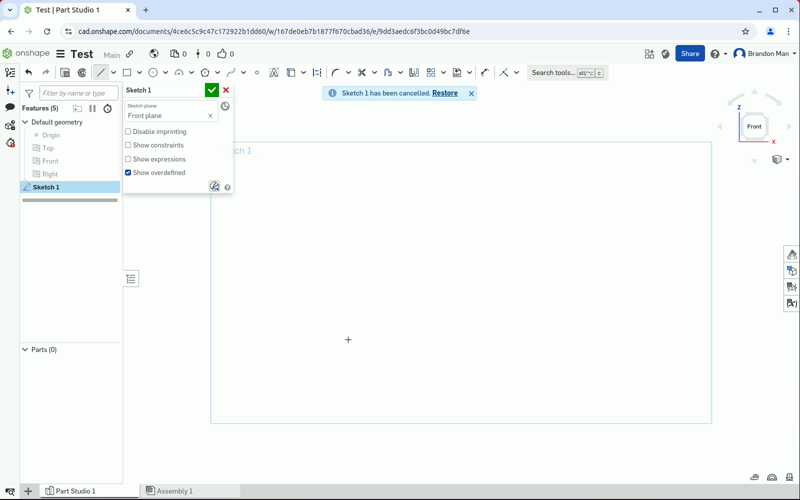
click(348, 339)
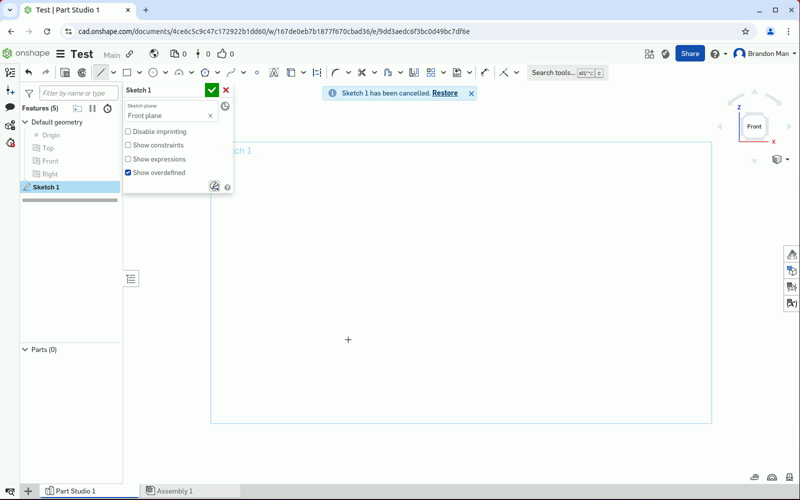
key_up(shift)
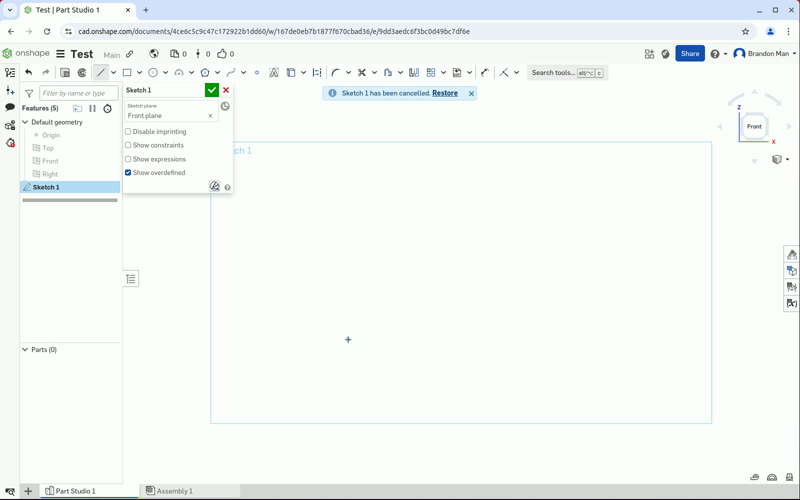
key_down(shift)
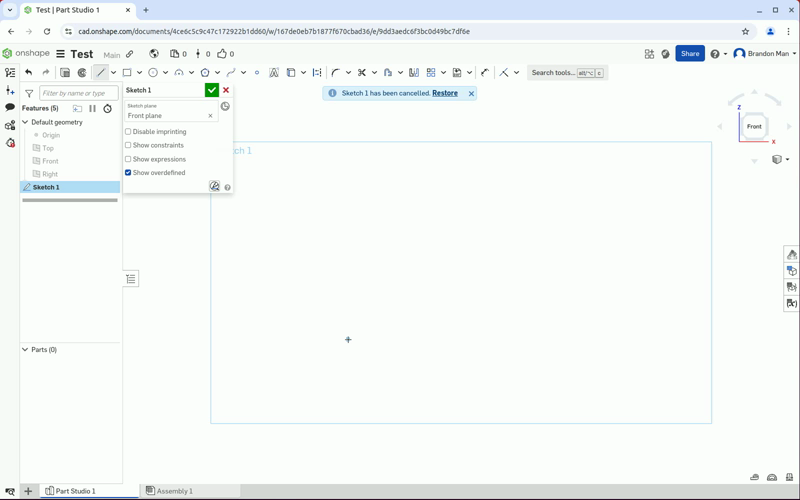
mouse_move(572, 339)
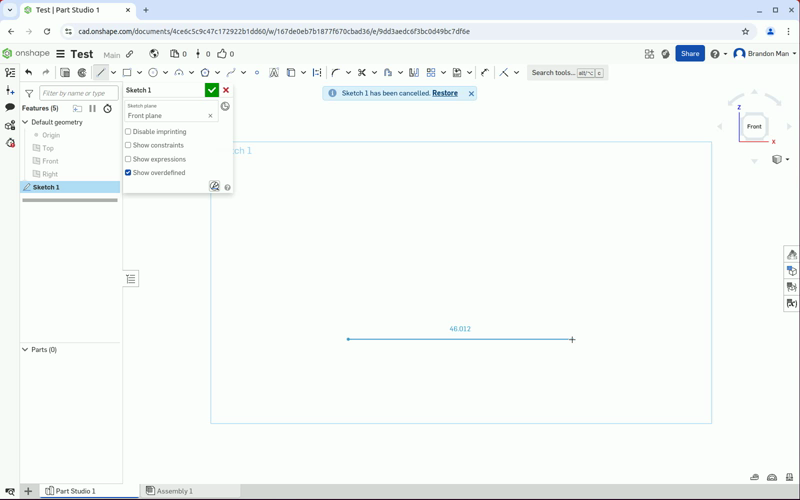
click(572, 339)
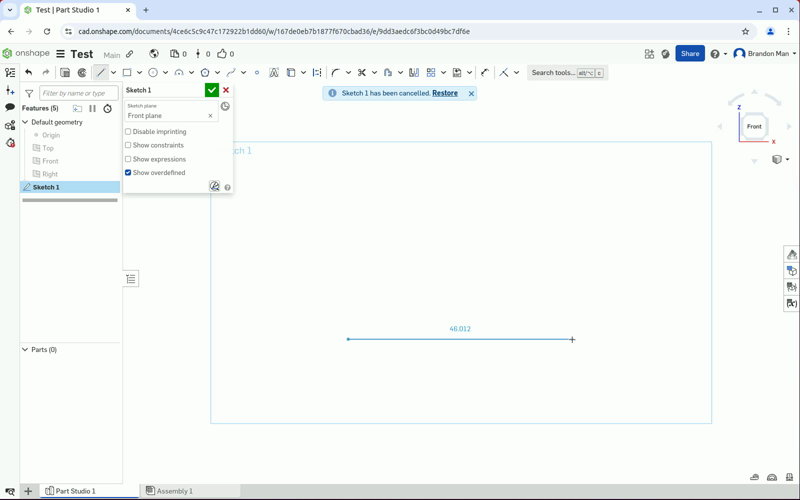
key_up(shift)
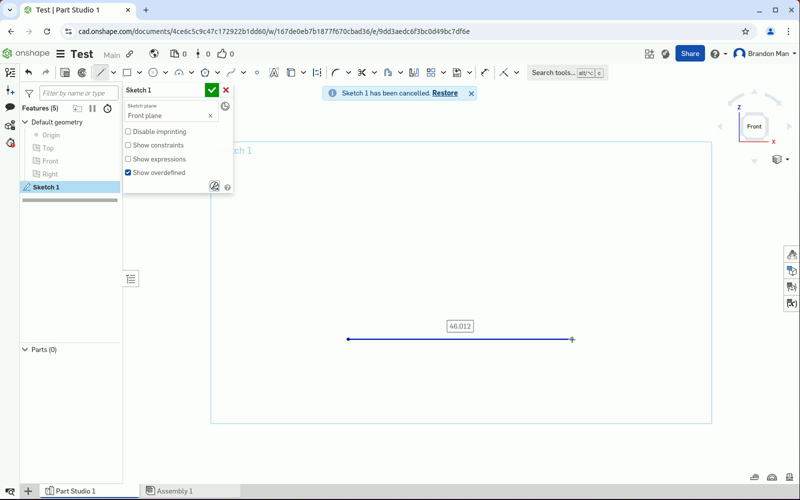
key_down(shift)
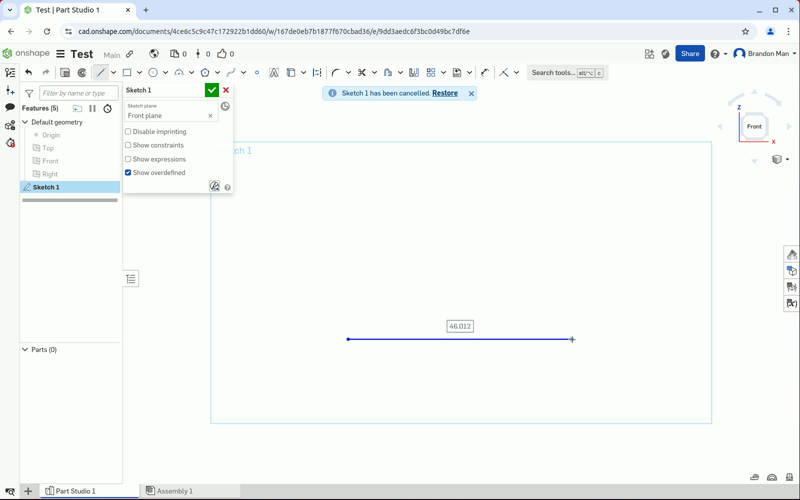
mouse_move(572, 226)
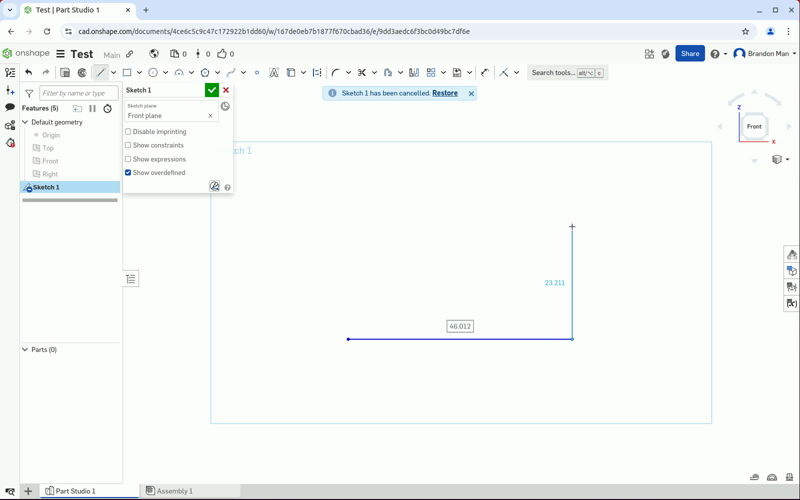
click(572, 226)
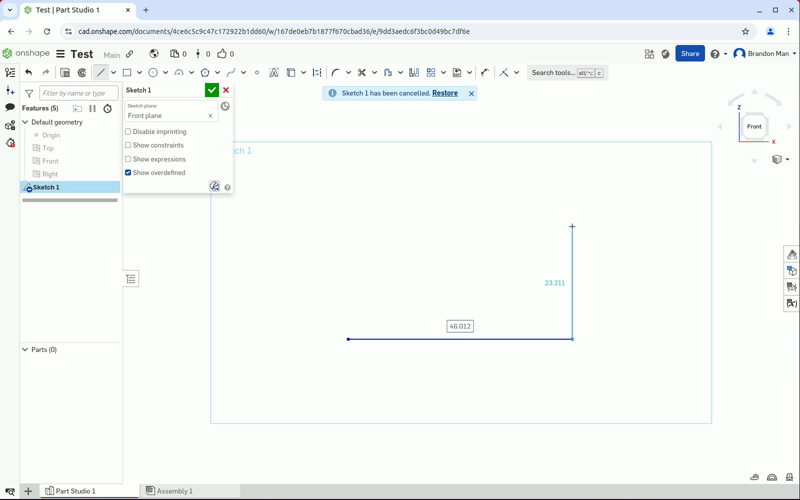
key_up(shift)
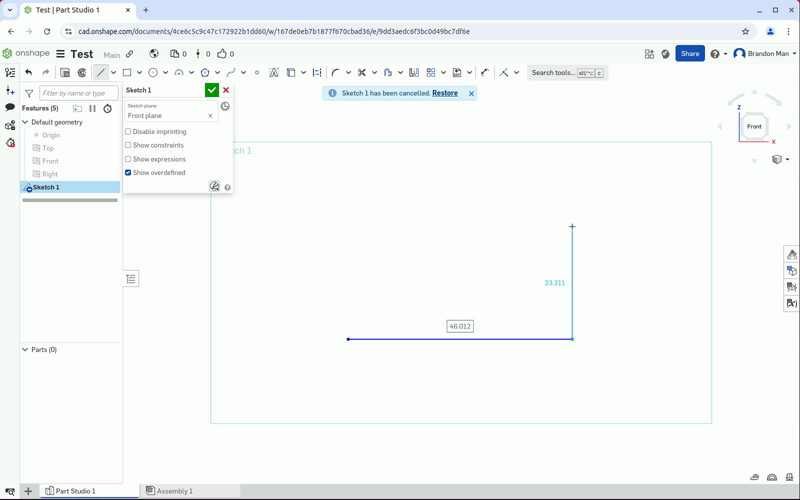
key_down(shift)
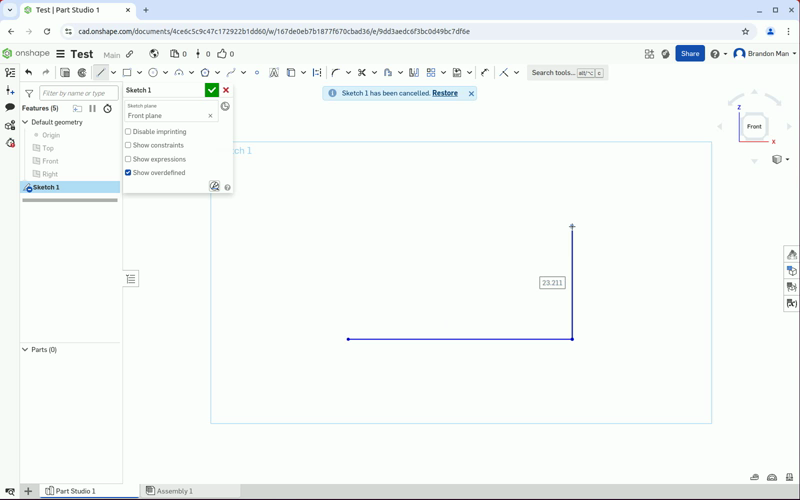
mouse_move(348, 226)
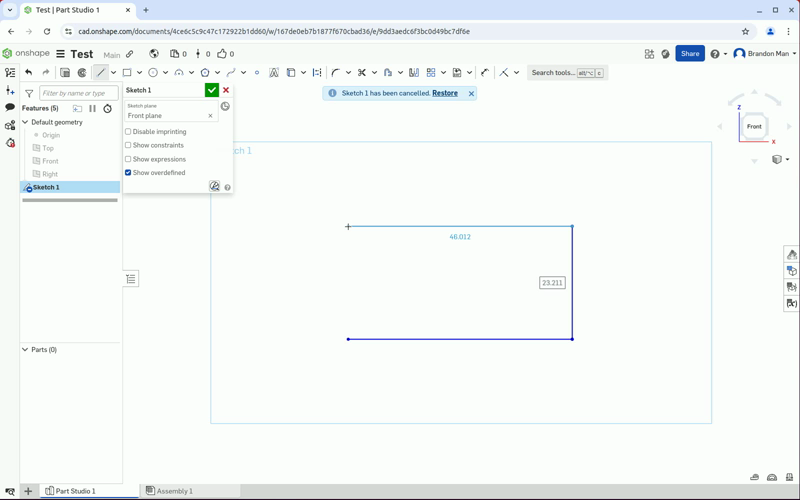
click(348, 226)
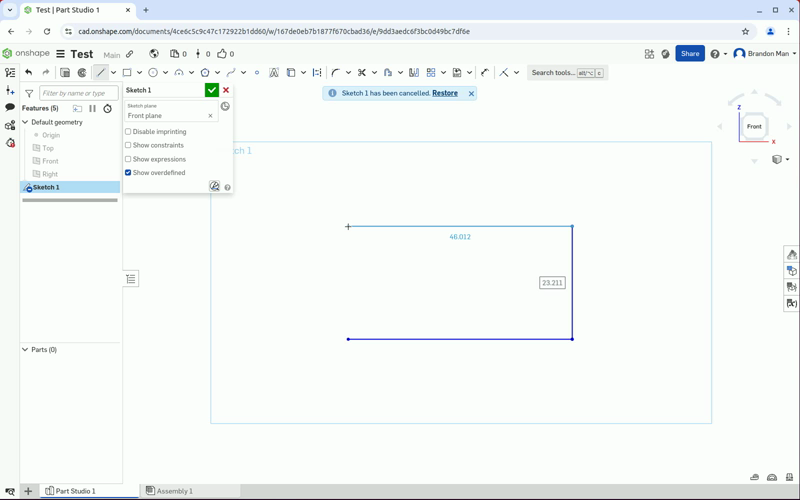
key_up(shift)
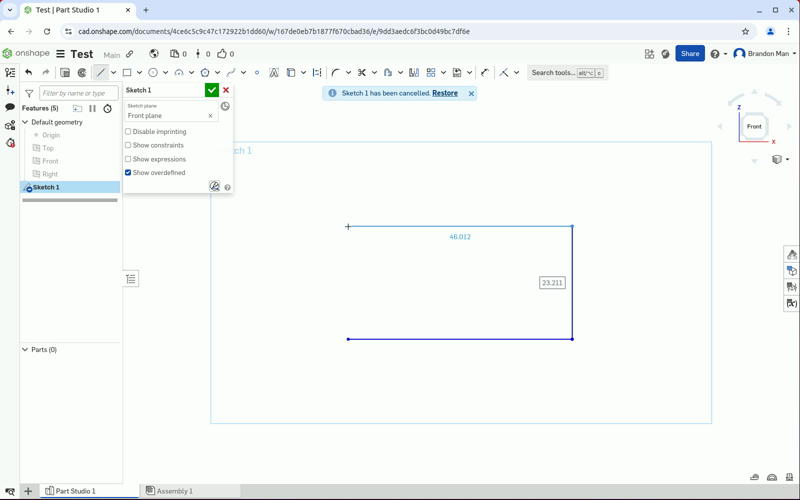
key_down(shift)
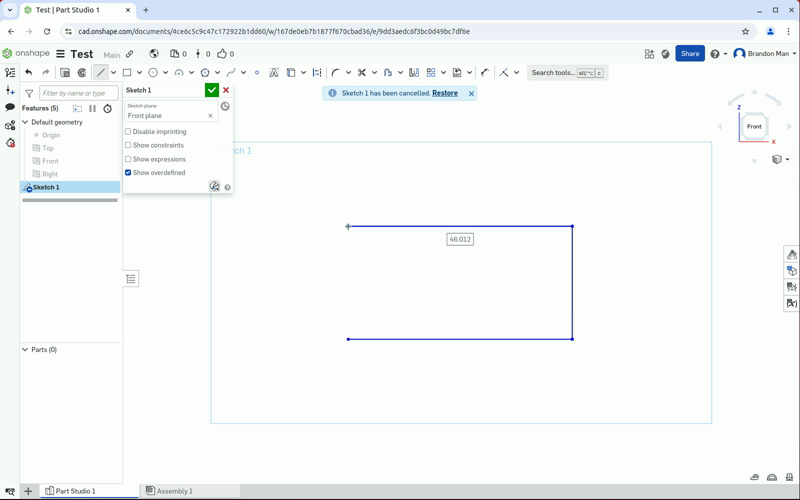
mouse_move(348, 339)
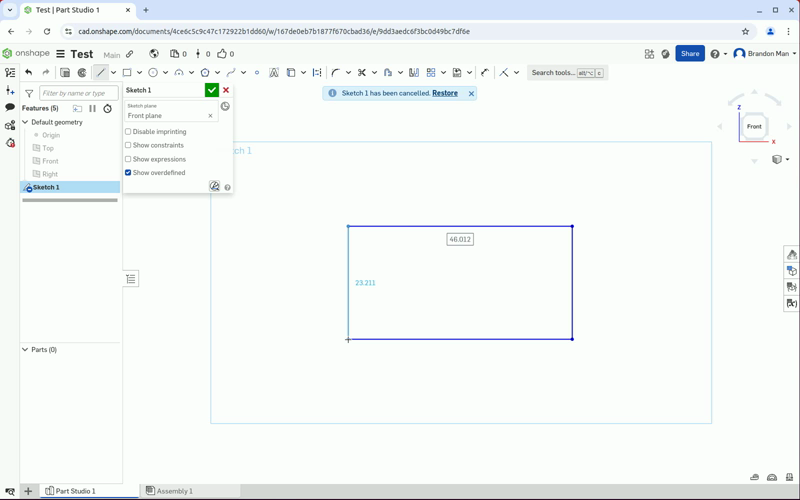
key_up(shift)
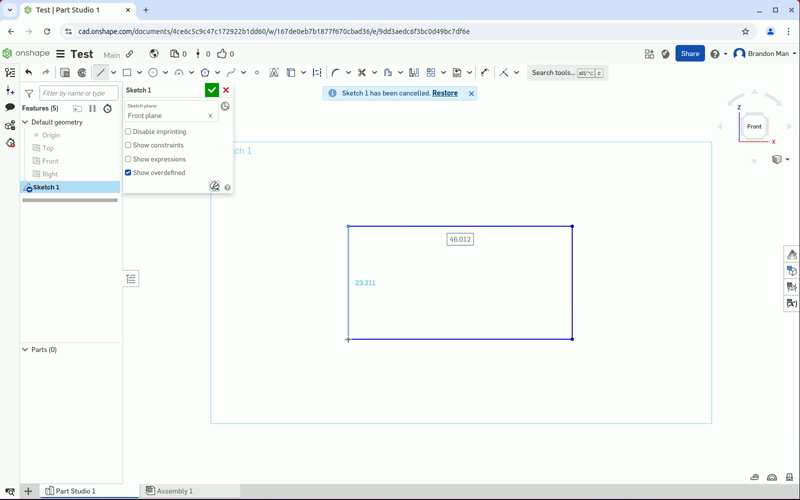
click(348, 339)
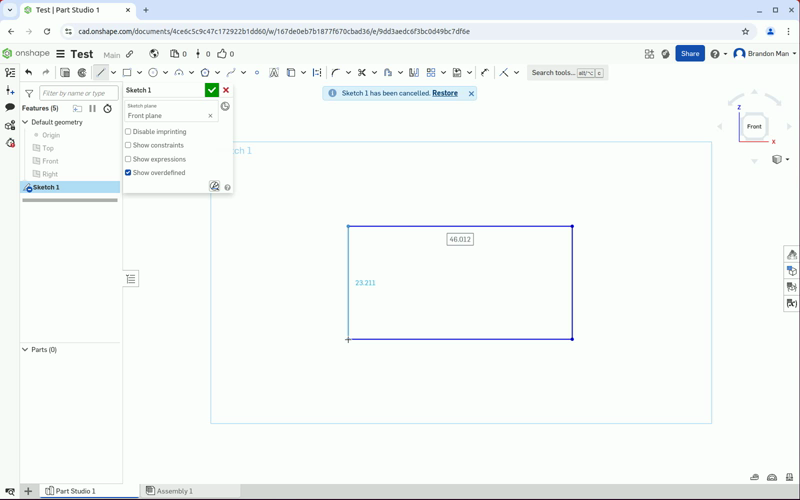
key(esc)
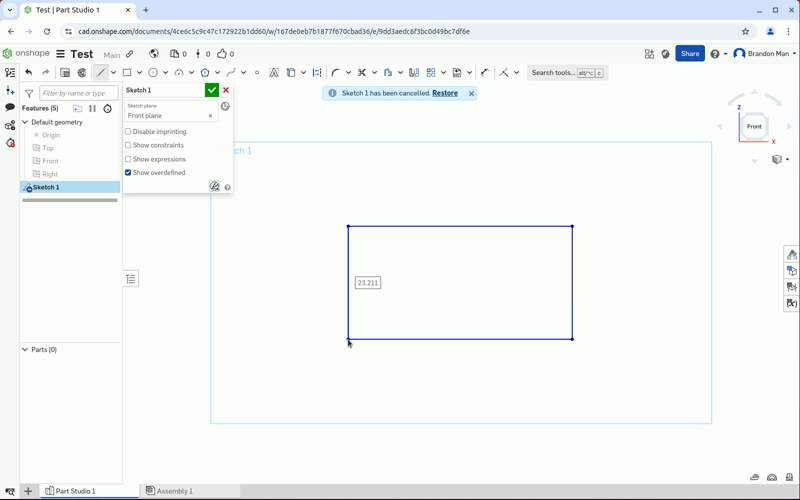
key(c)
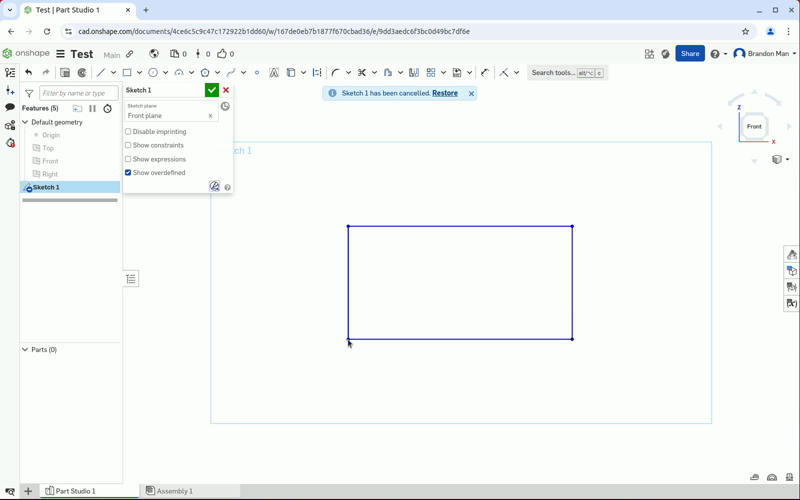
key_down(shift)
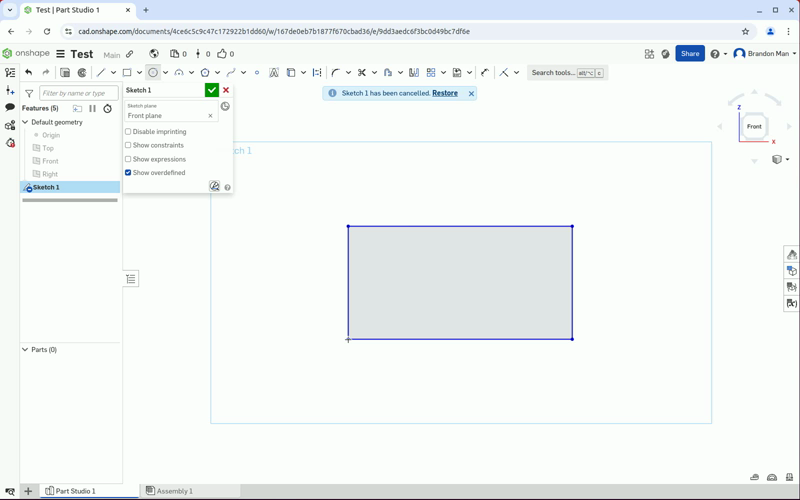
mouse_move(440, 294)
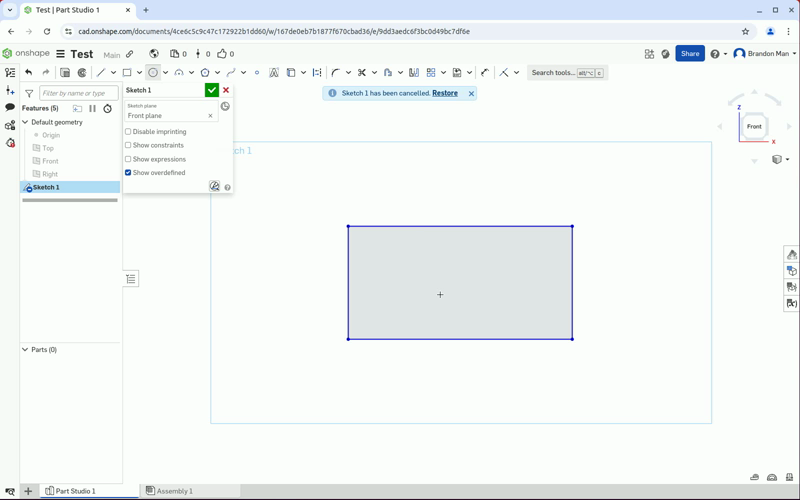
click(440, 294)
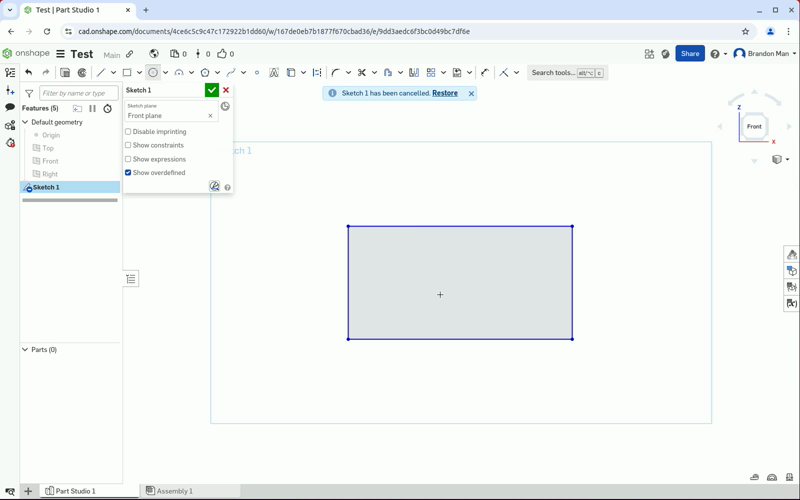
key_up(shift)
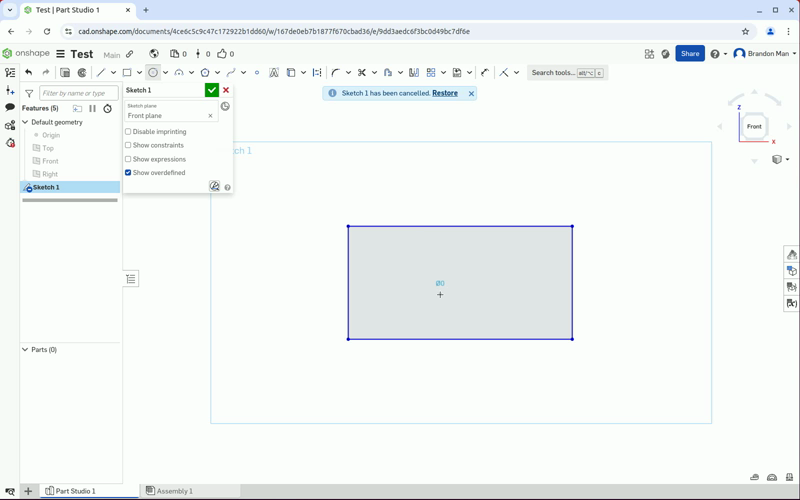
mouse_move(447, 294)
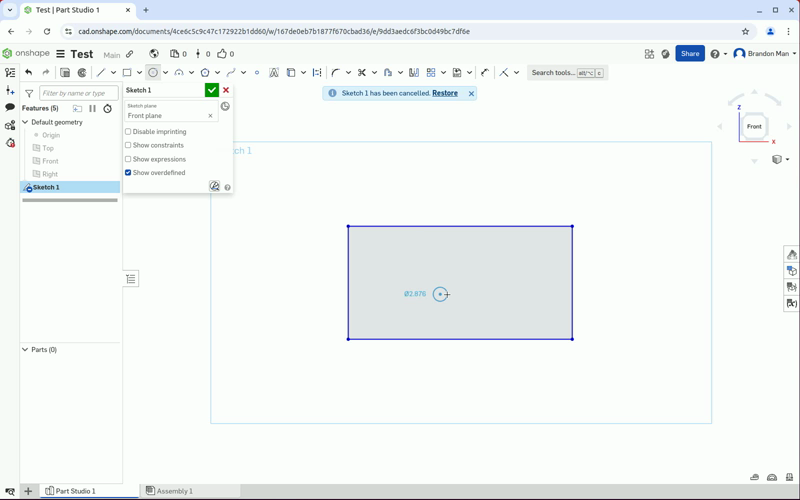
click(447, 294)
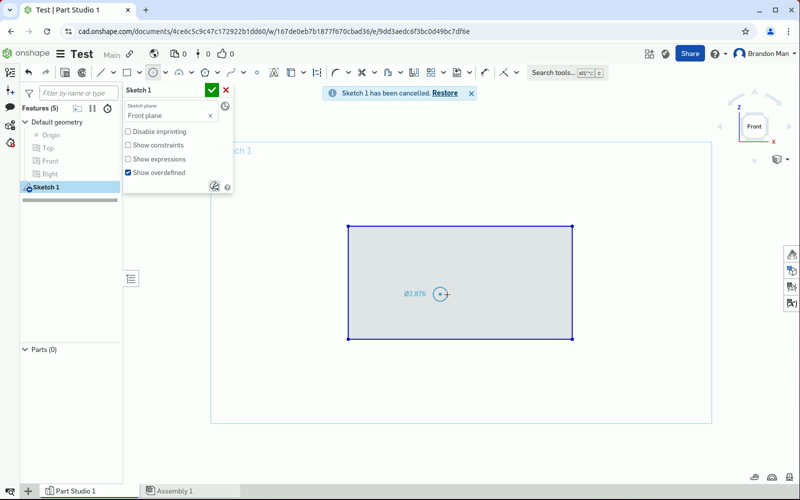
key(esc)
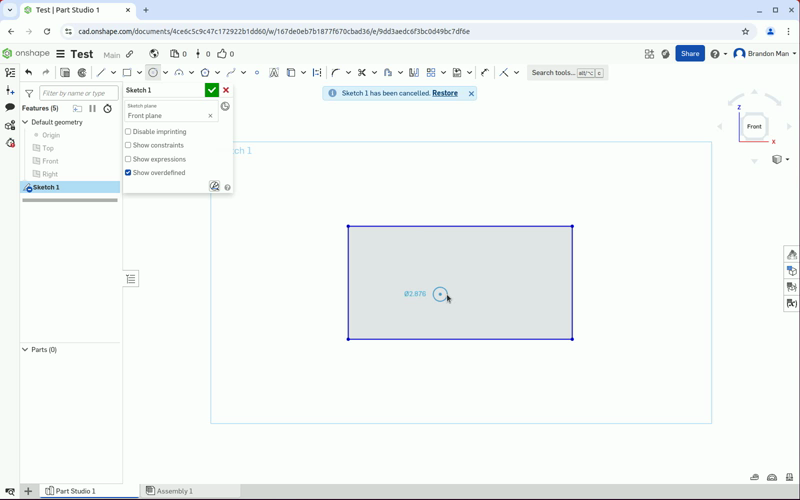
key(c)
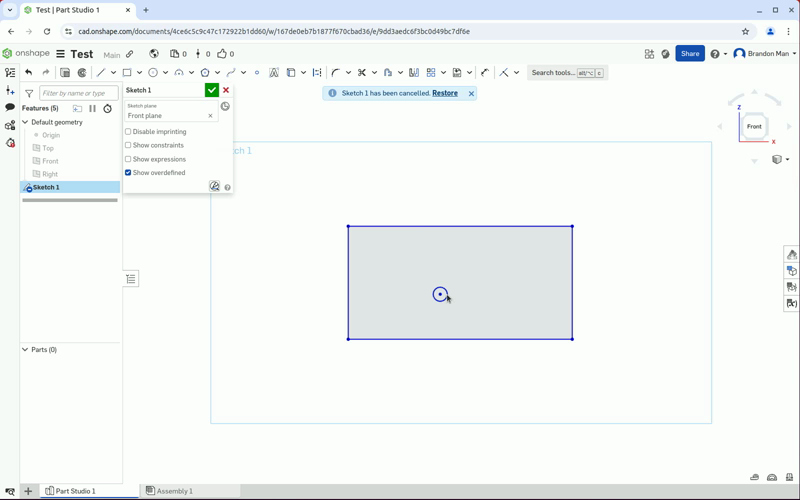
key_down(shift)
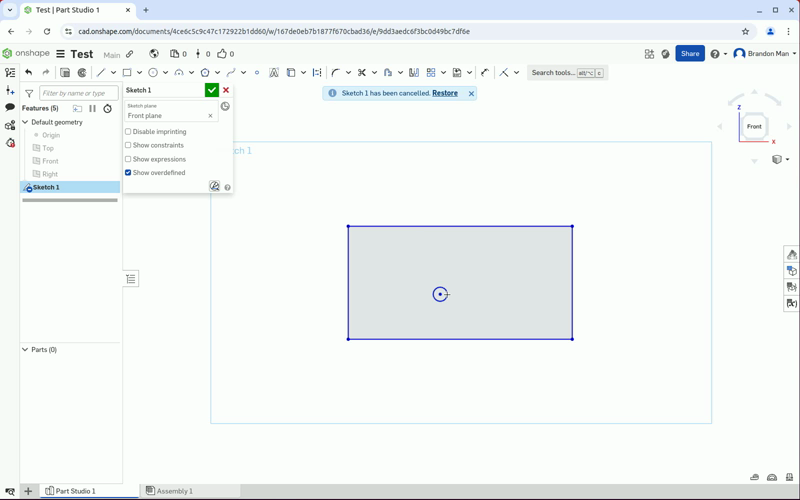
mouse_move(506, 244)
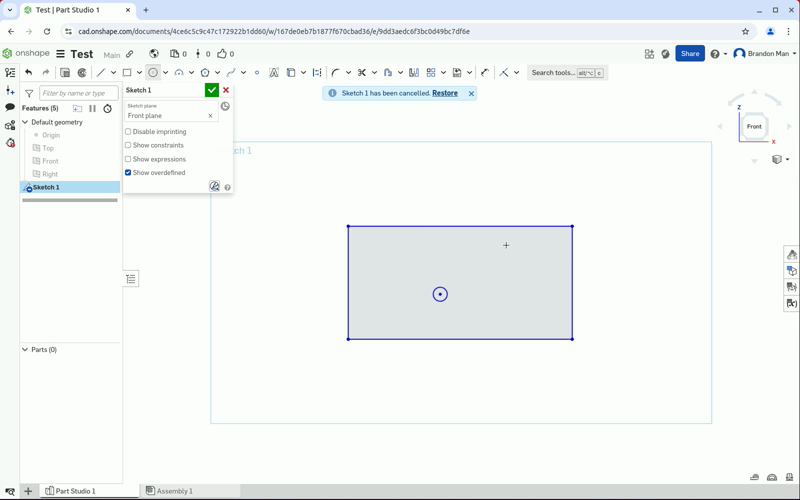
click(506, 244)
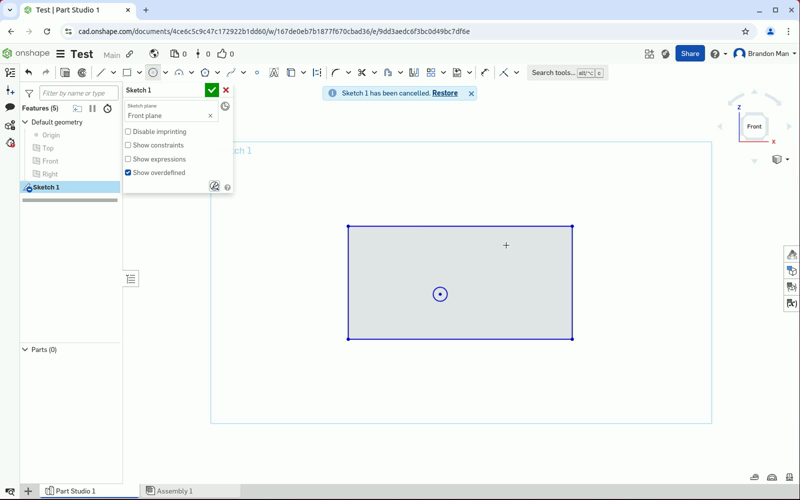
key_up(shift)
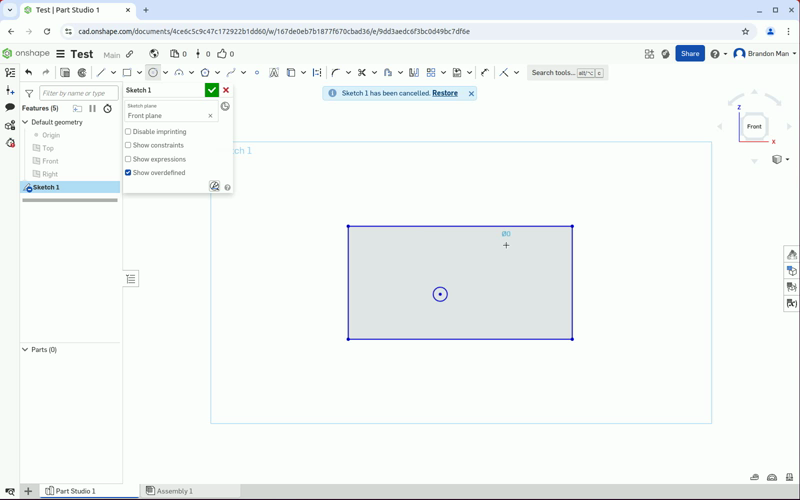
mouse_move(513, 244)
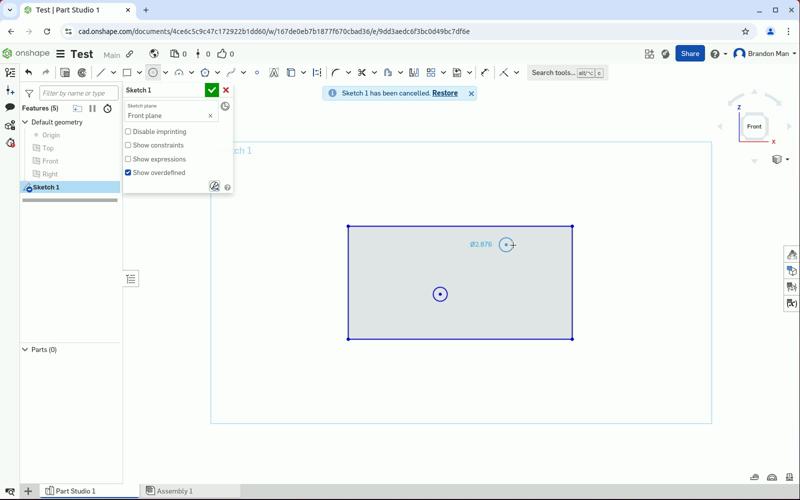
click(513, 244)
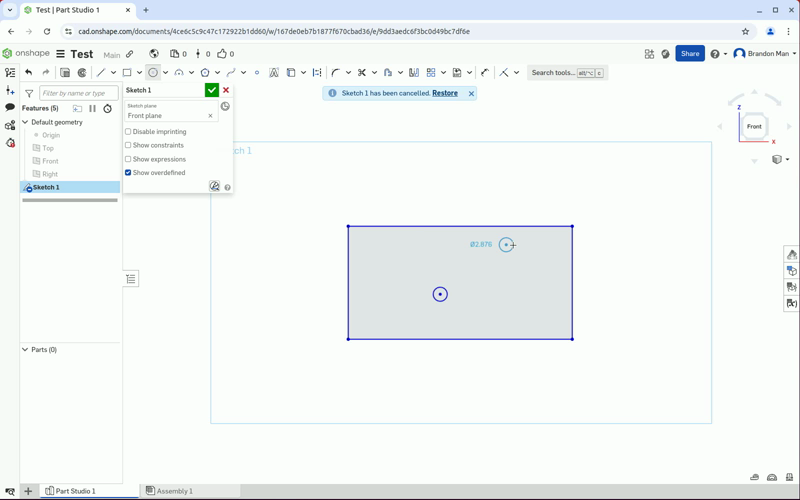
key(esc)
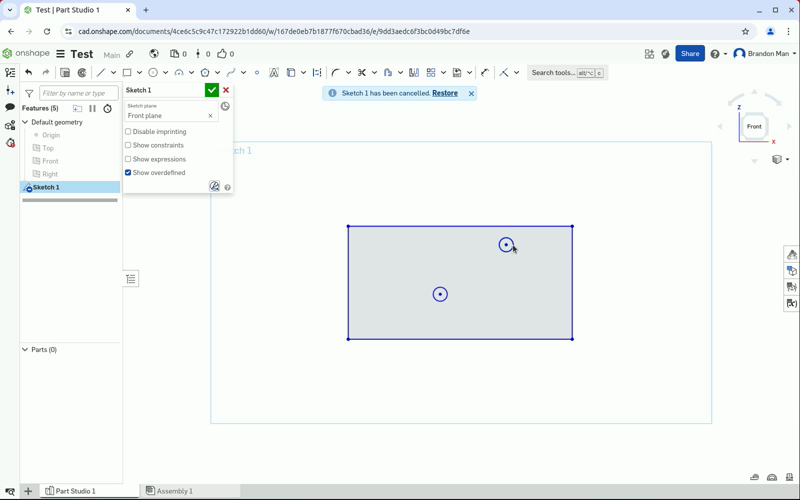
mouse_move(546, 294)
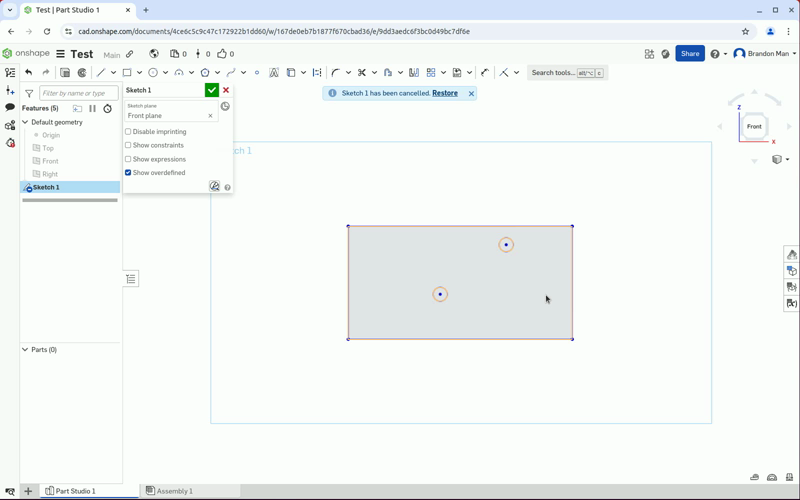
click(546, 294)
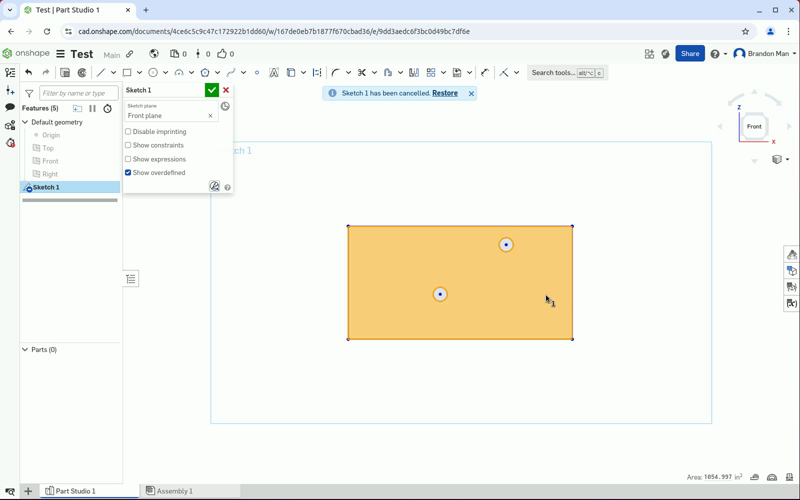
mouse_move(73, 352)
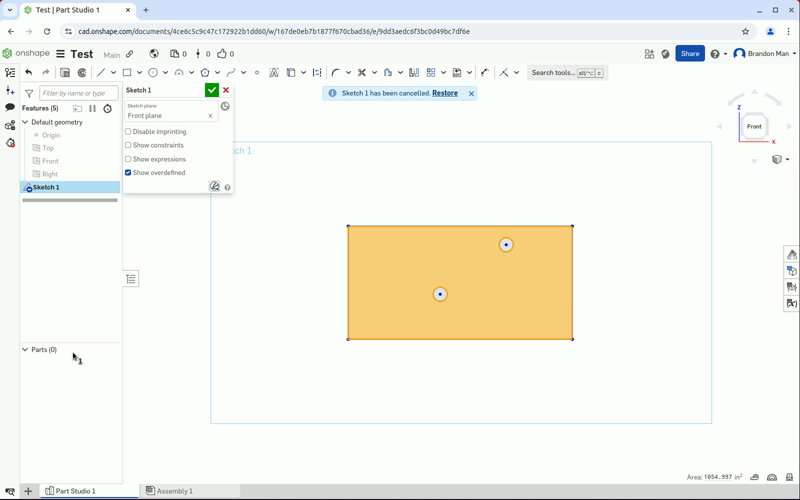
key(shift+y)
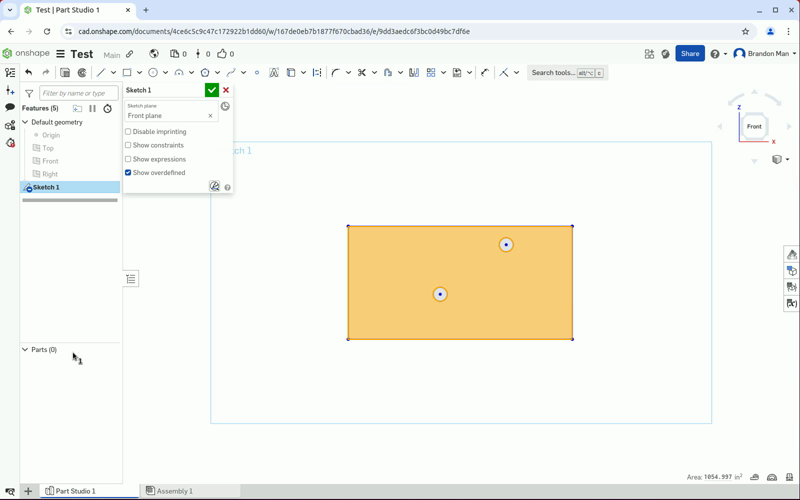
key(shift+e)
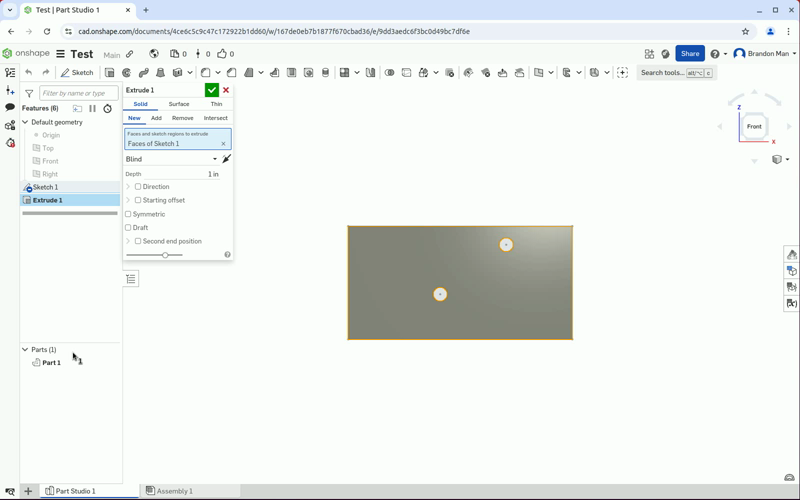
mouse_move(143, 106)
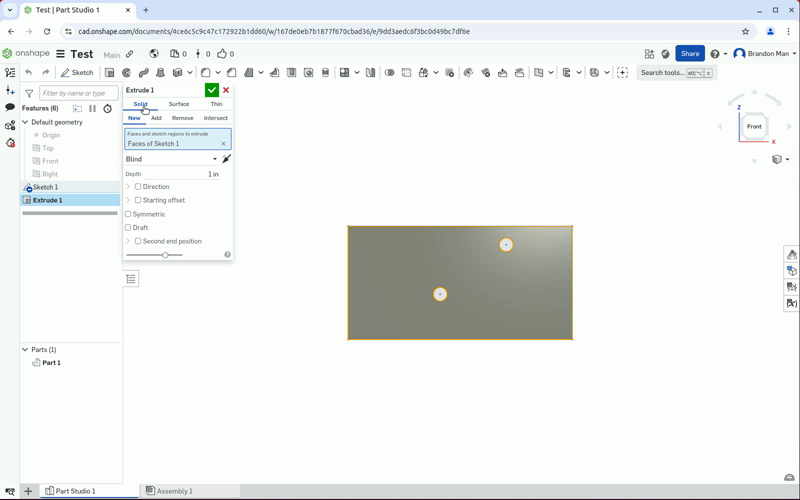
click(143, 106)
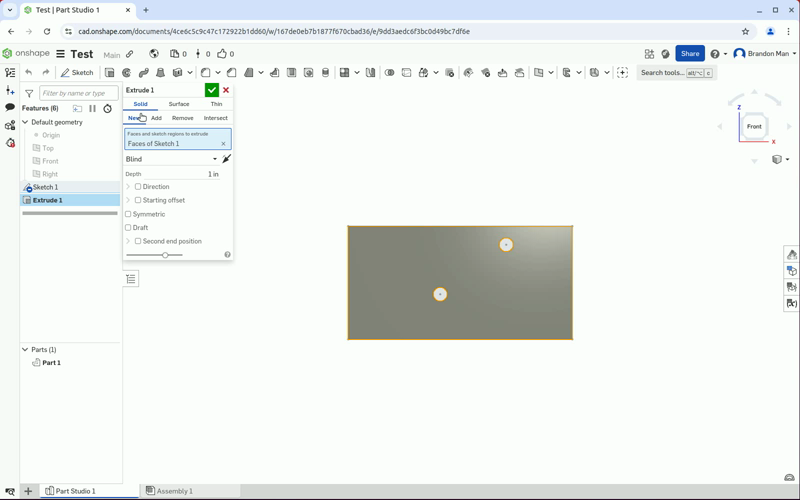
mouse_move(137, 120)
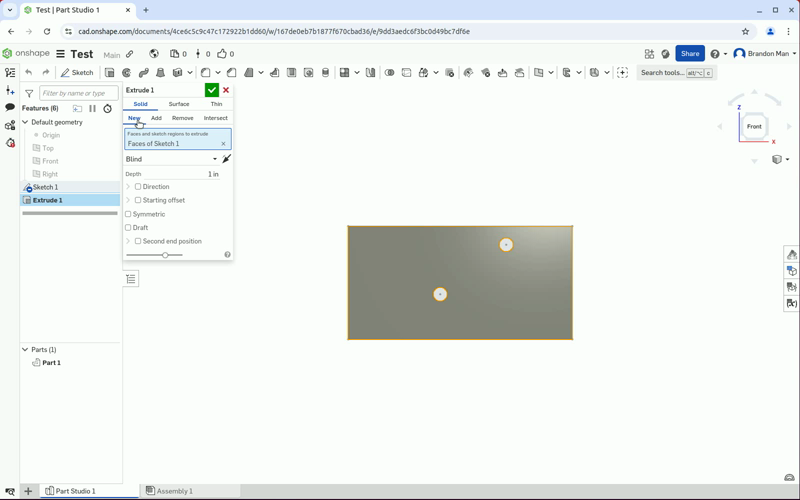
click(137, 120)
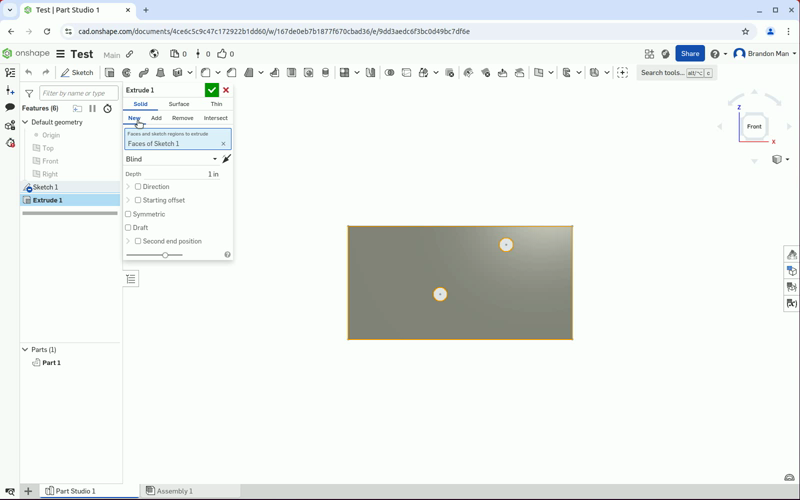
key(tab, 4)
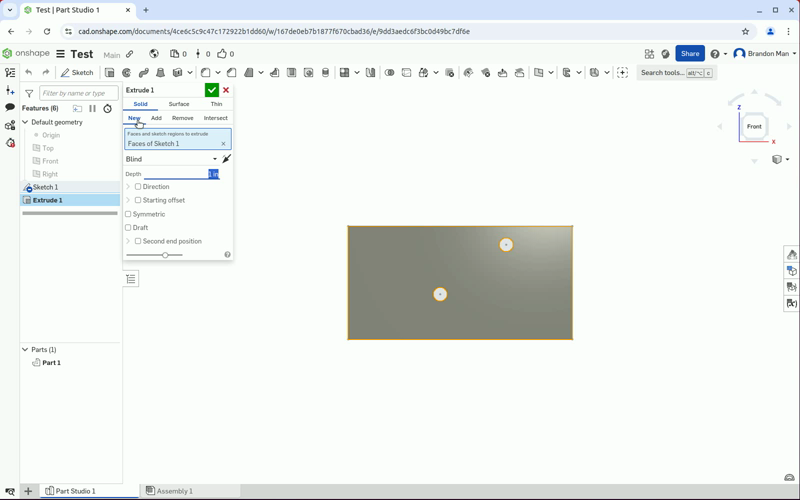
text(-0.963)
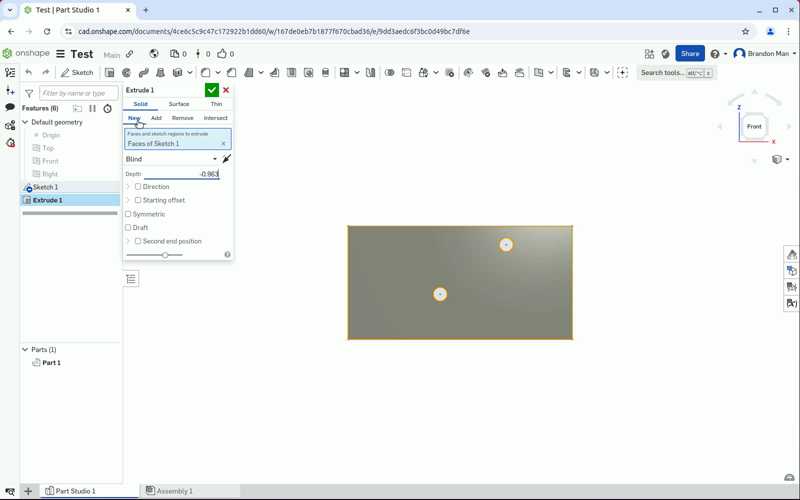
key(enter)
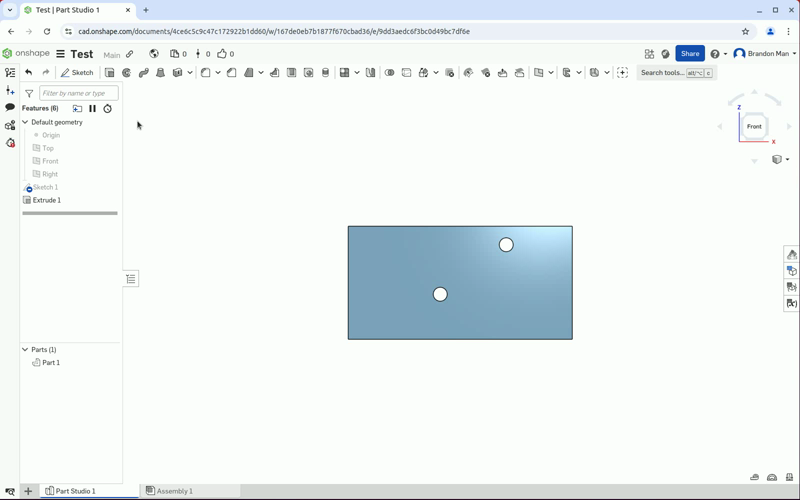
key(shift+h)
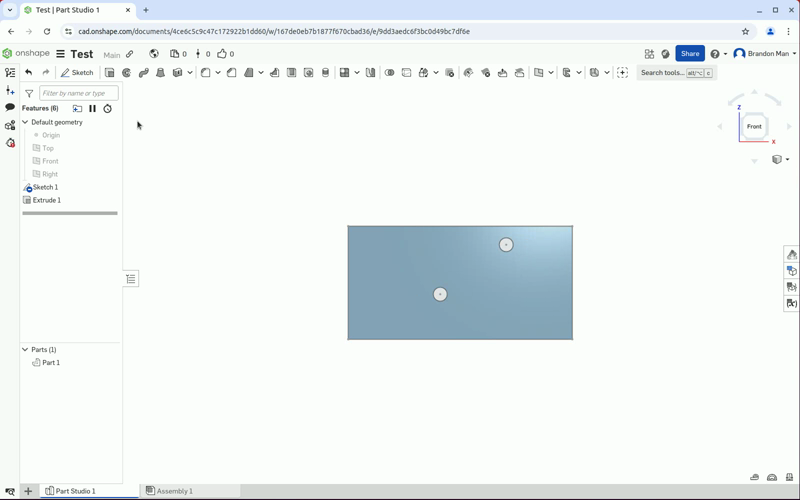
key(shift+h)
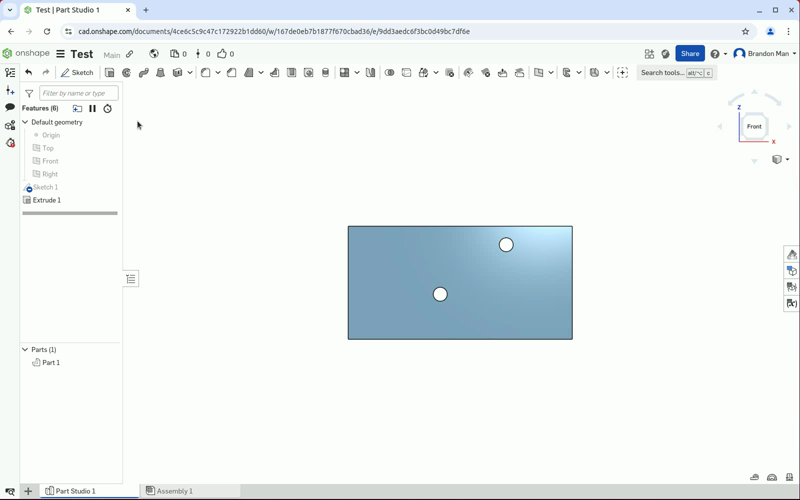
mouse_move(73, 189)
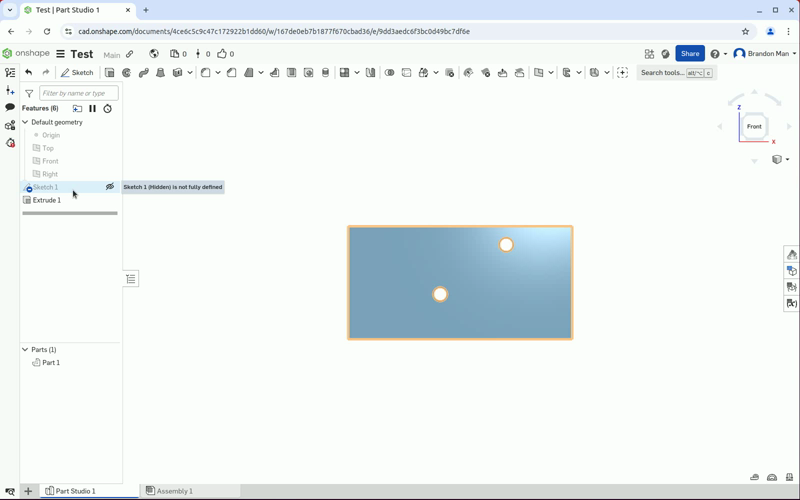
click(73, 189)
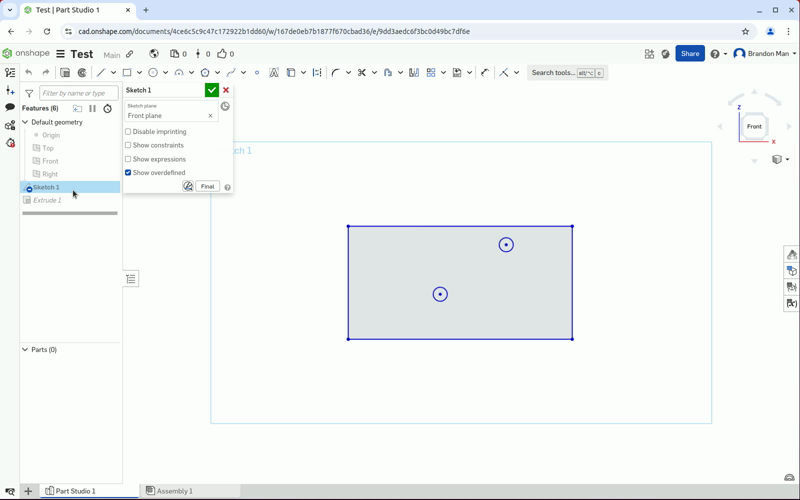
mouse_move(229, 92)
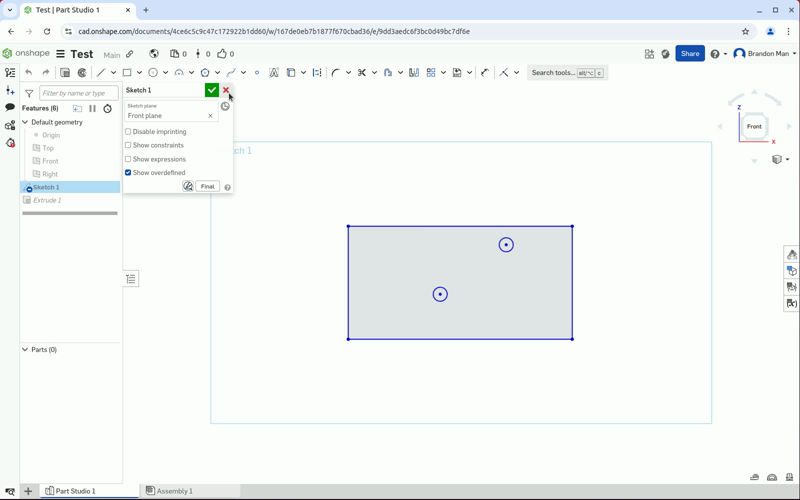
click(229, 92)
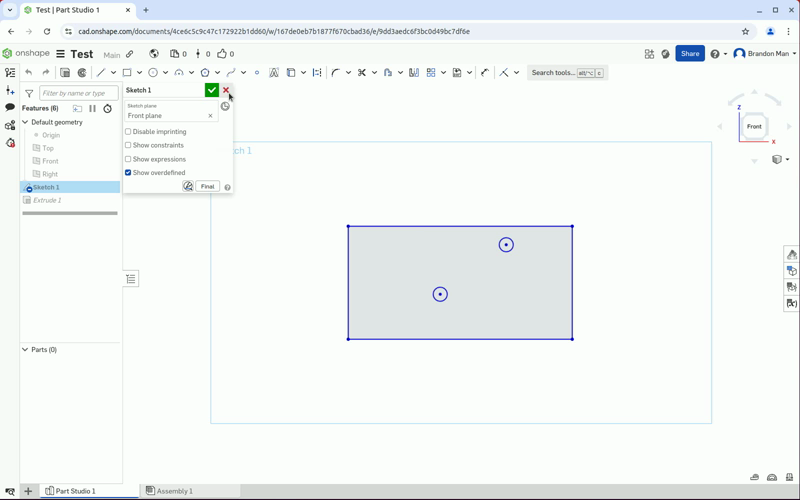
key(shift+s)
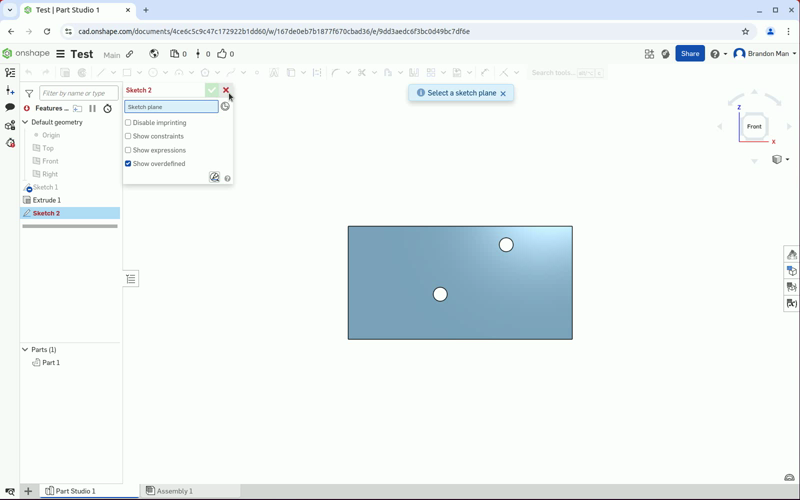
mouse_move(73, 163)
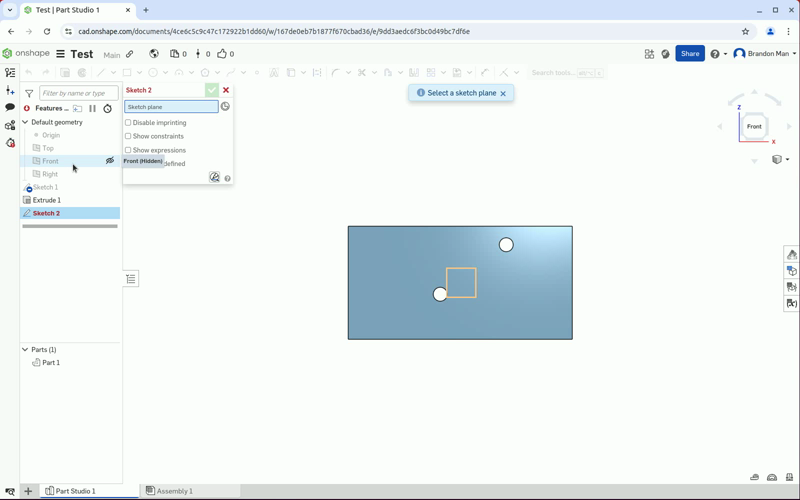
click(73, 163)
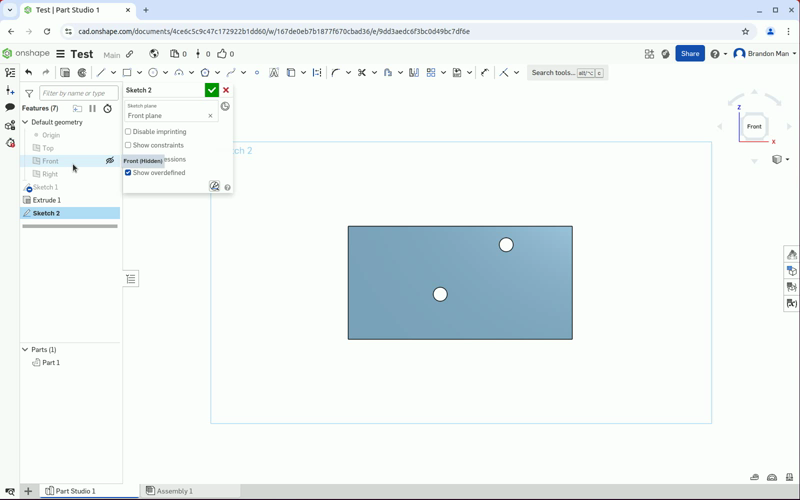
mouse_move(73, 352)
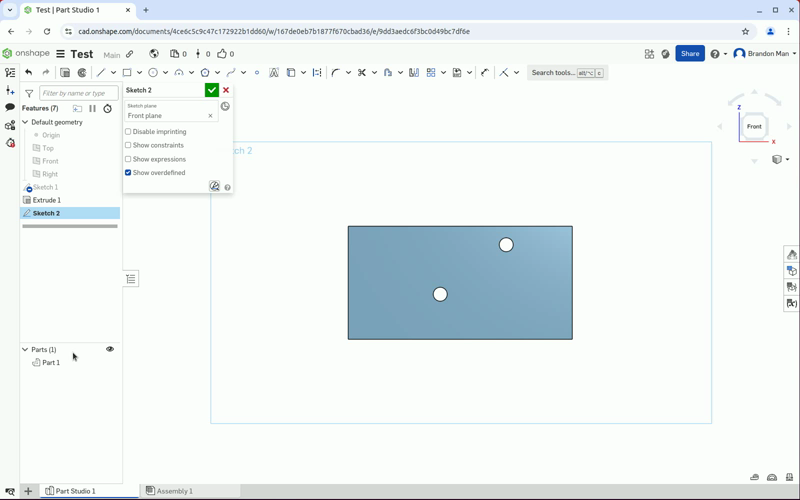
key(y)
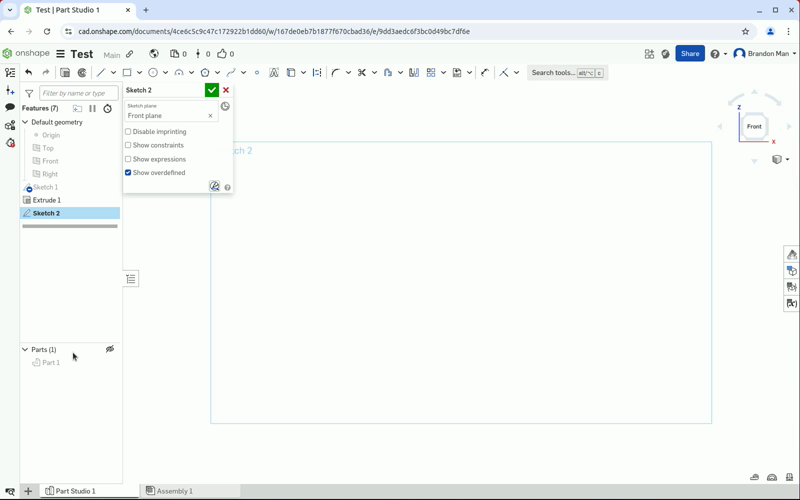
key(l)
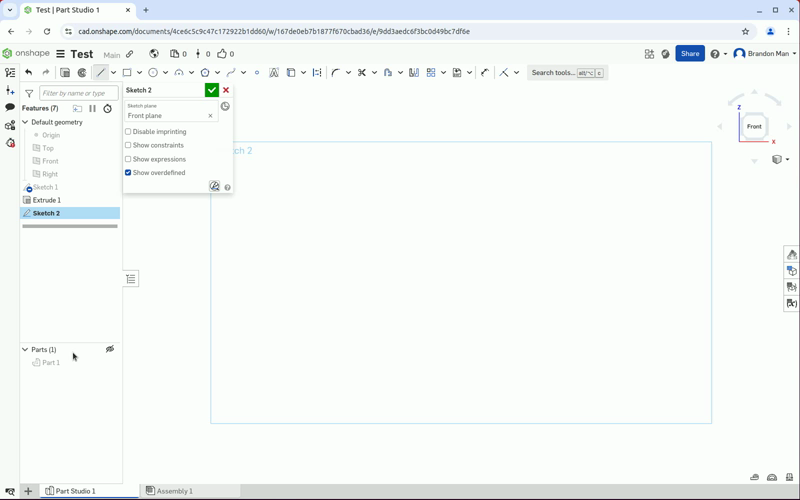
key_down(shift)
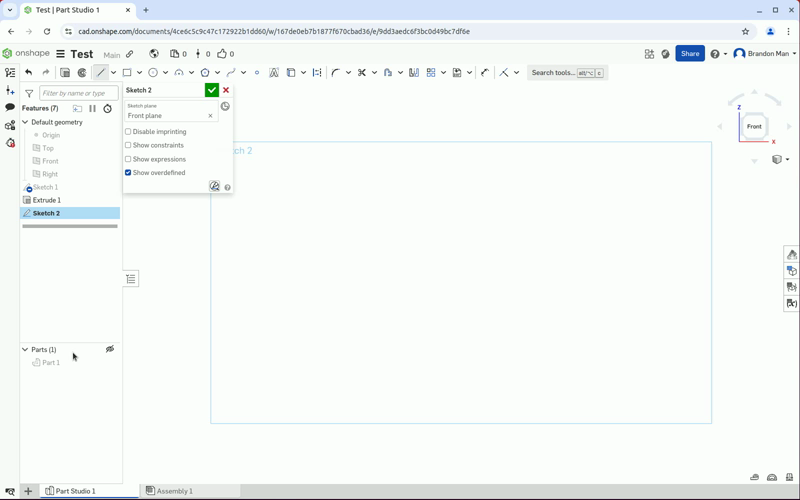
mouse_move(348, 339)
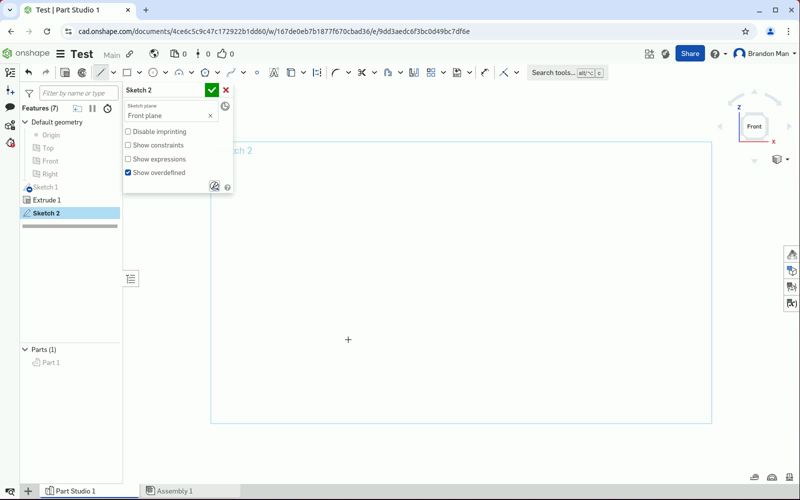
click(348, 339)
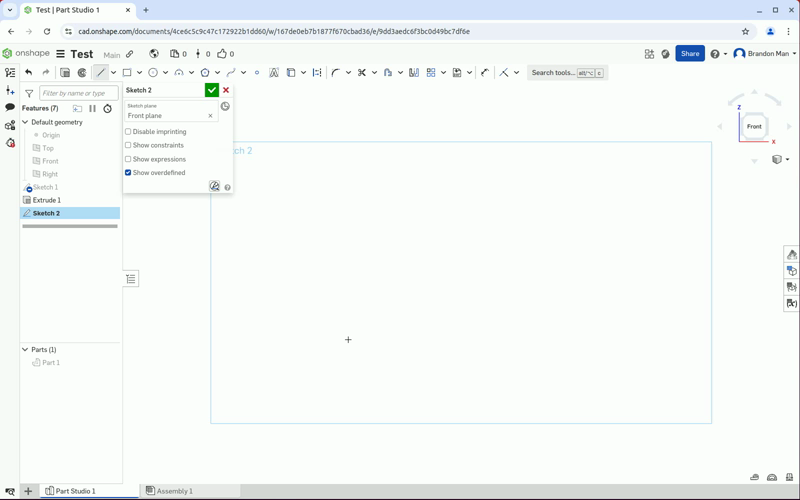
key_up(shift)
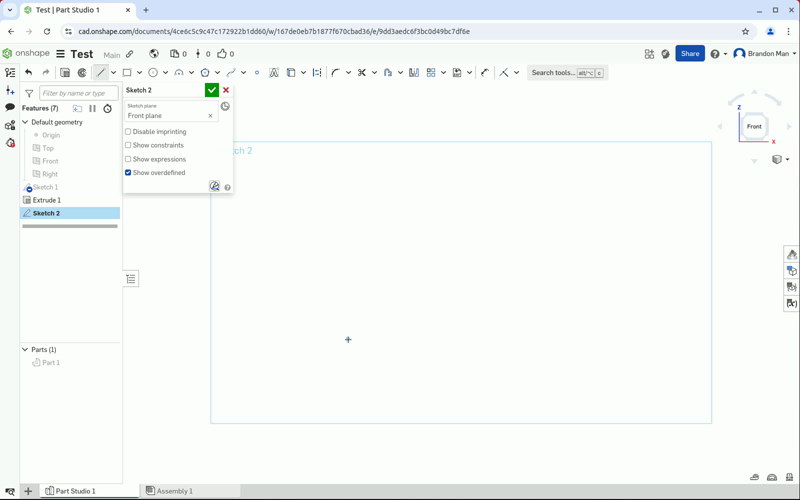
key_down(shift)
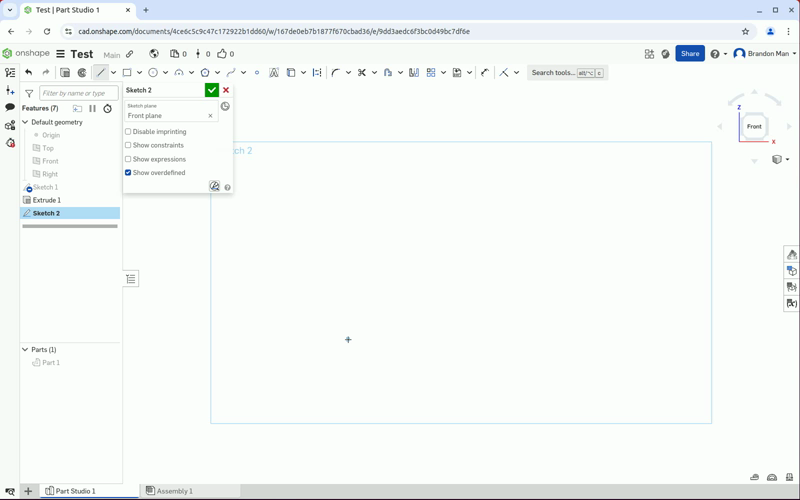
mouse_move(572, 339)
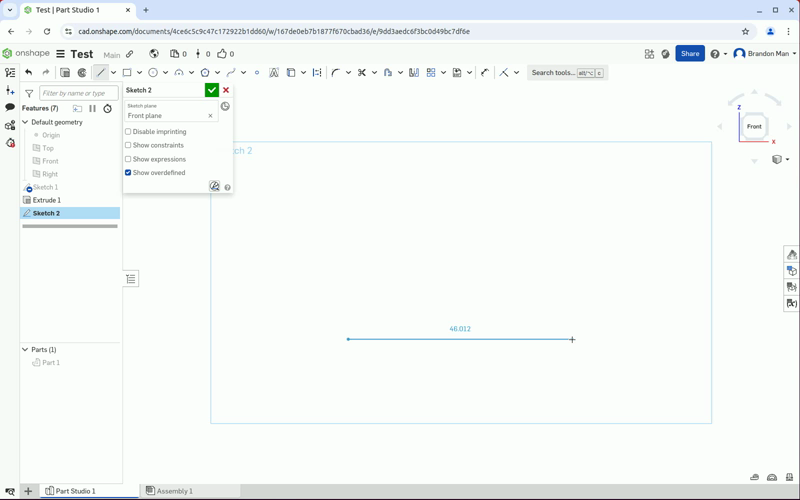
click(572, 339)
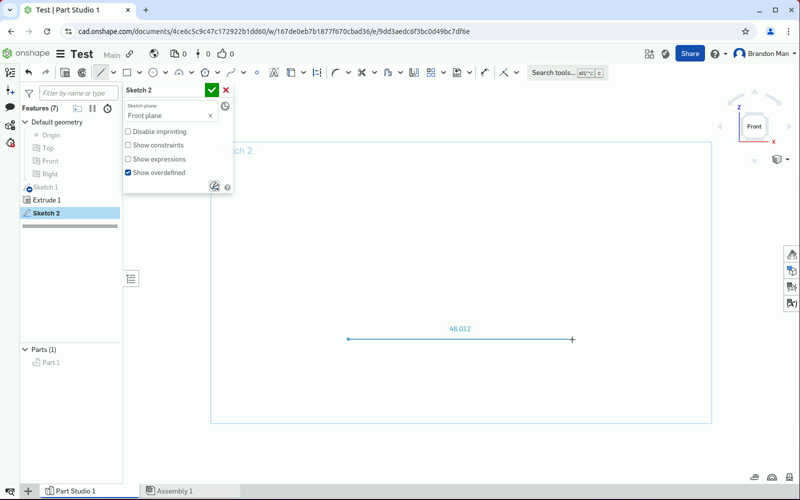
key_up(shift)
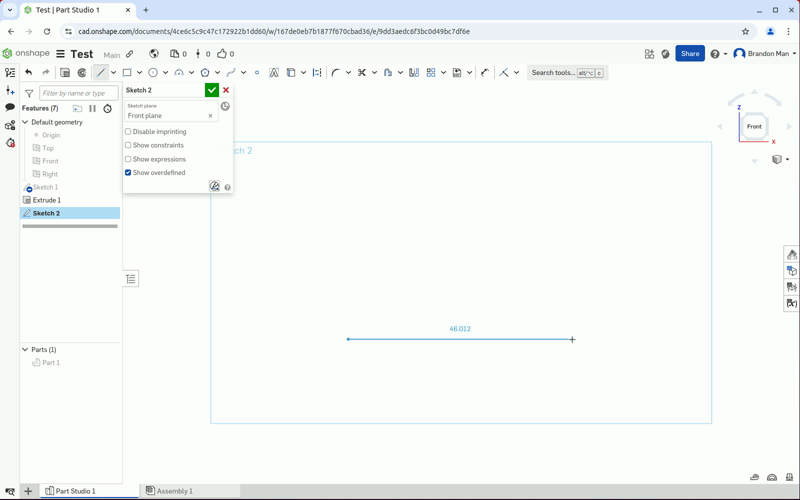
key_down(shift)
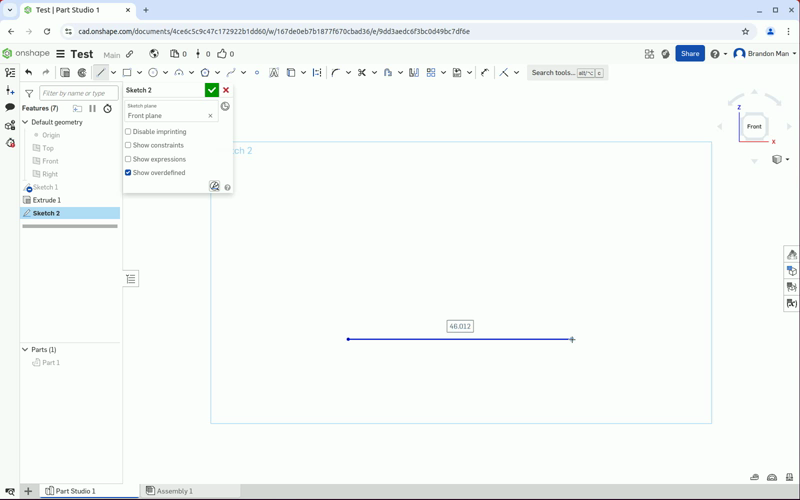
mouse_move(572, 226)
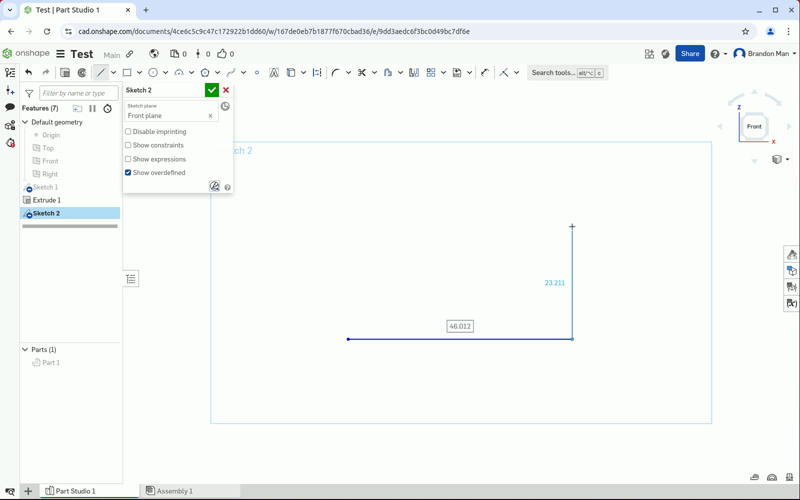
click(572, 226)
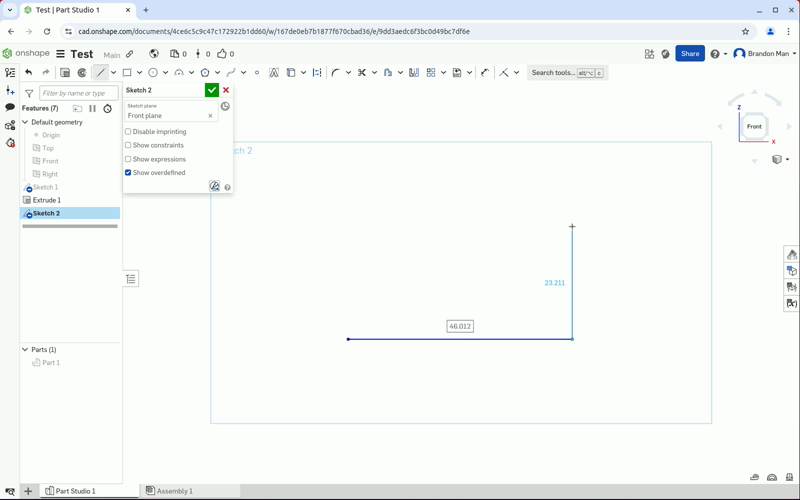
key_up(shift)
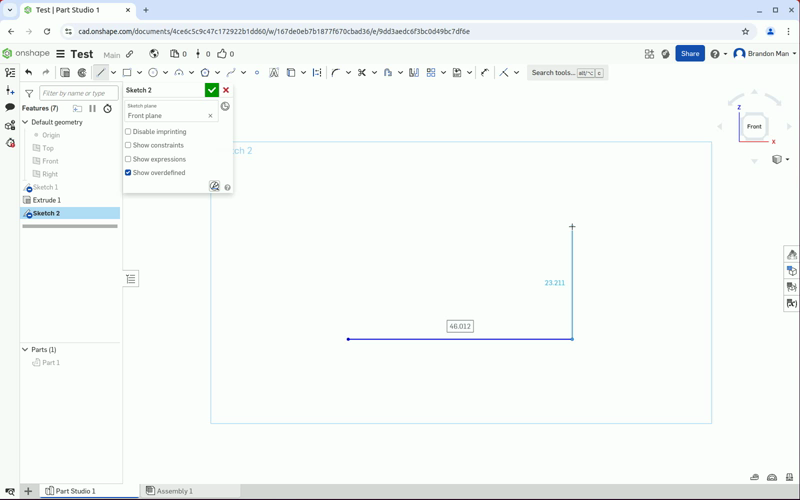
key_down(shift)
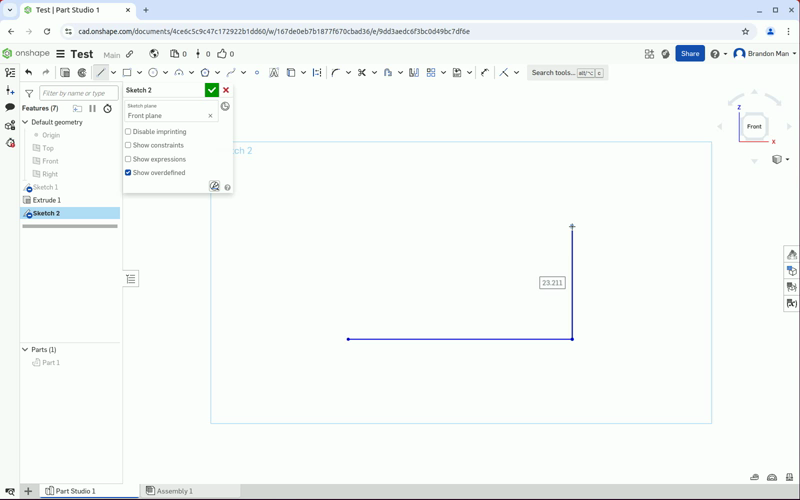
mouse_move(348, 226)
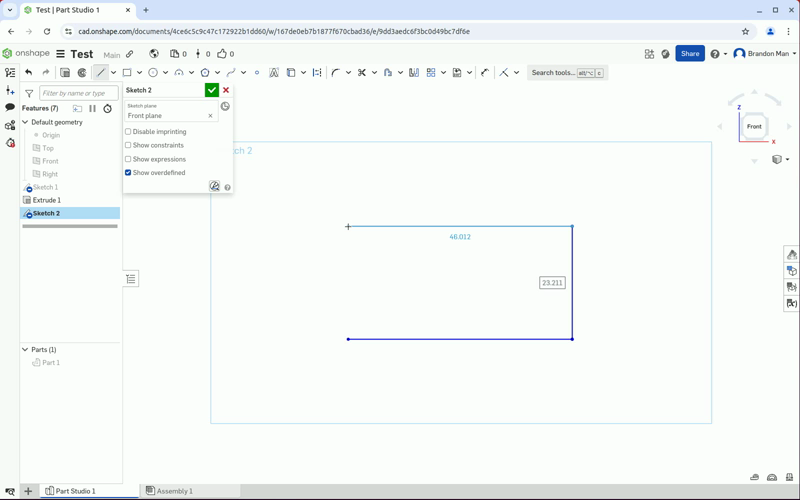
click(348, 226)
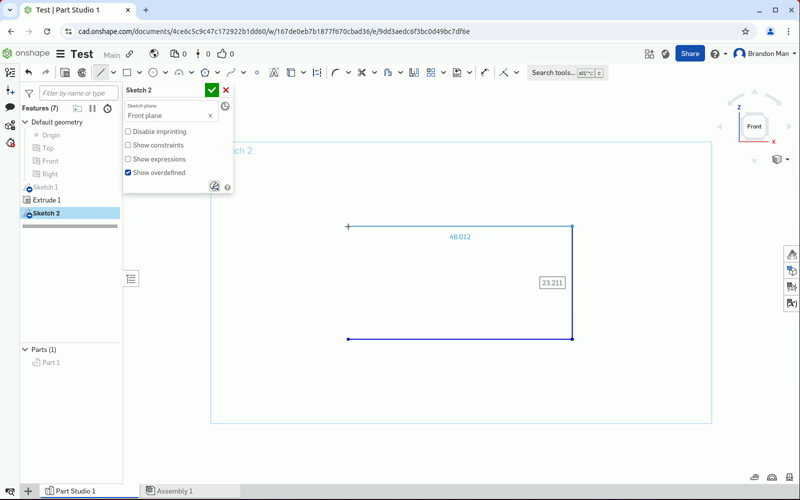
key_up(shift)
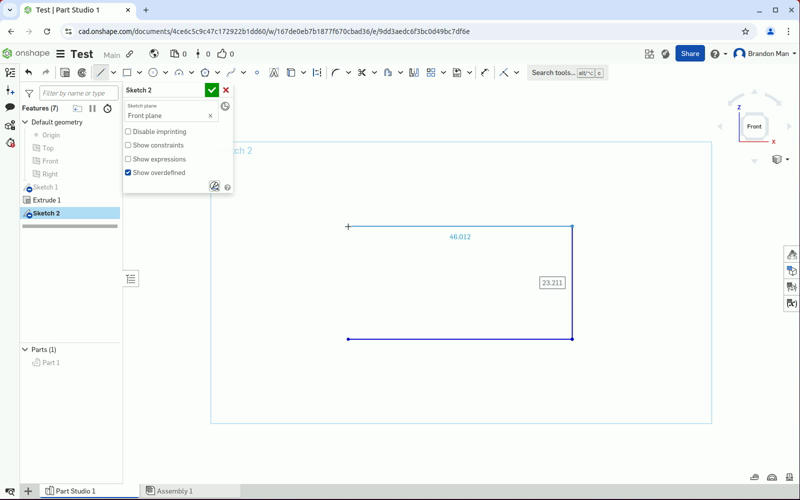
key_down(shift)
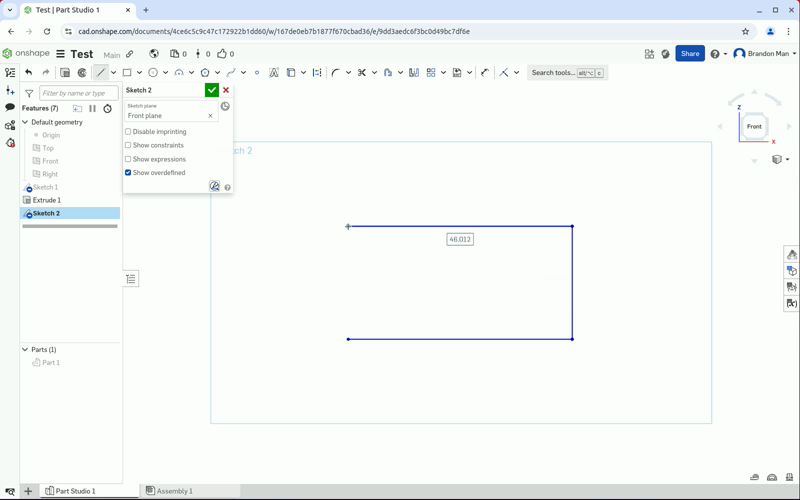
mouse_move(348, 339)
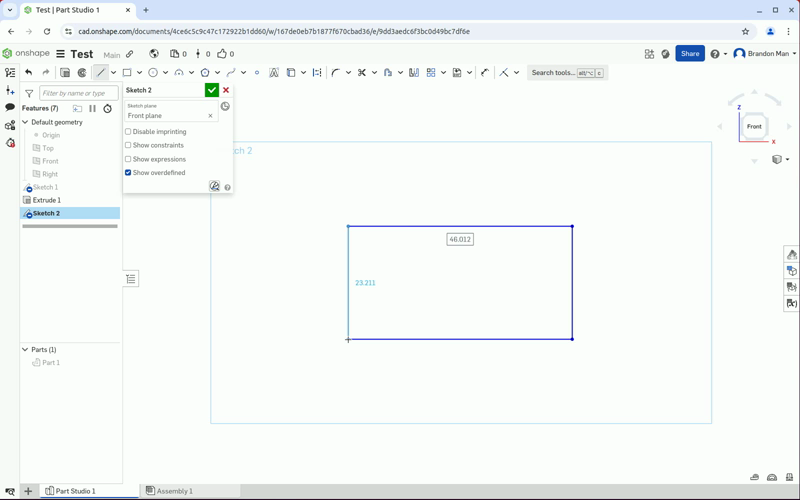
key_up(shift)
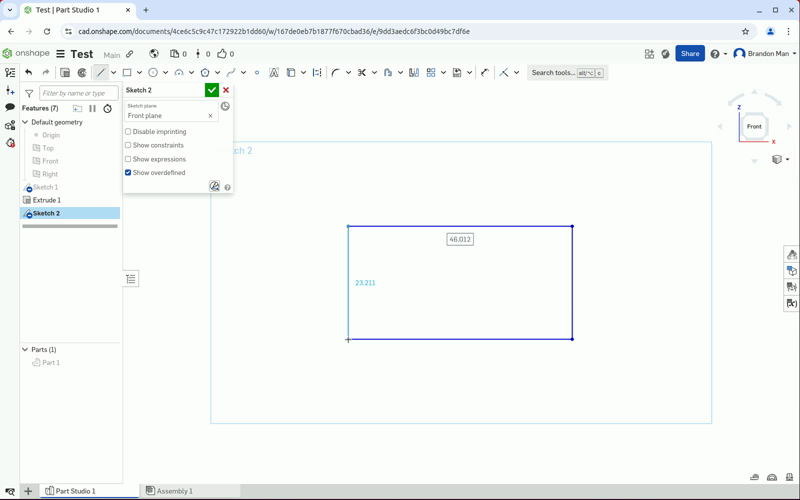
click(348, 339)
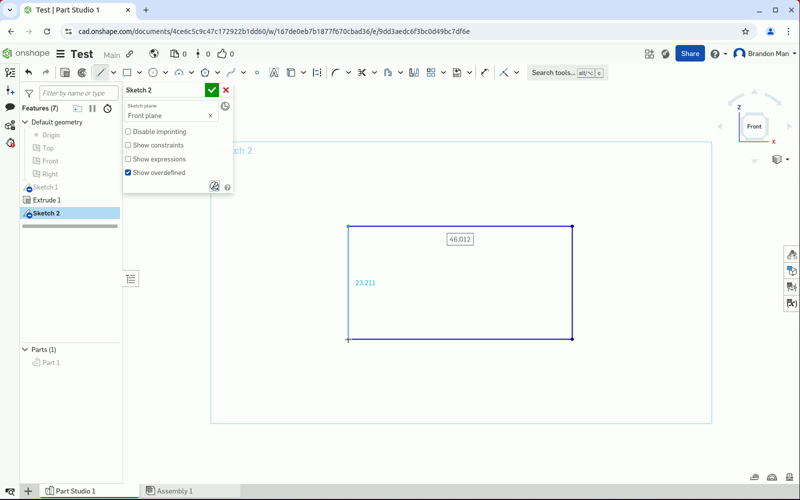
key(esc)
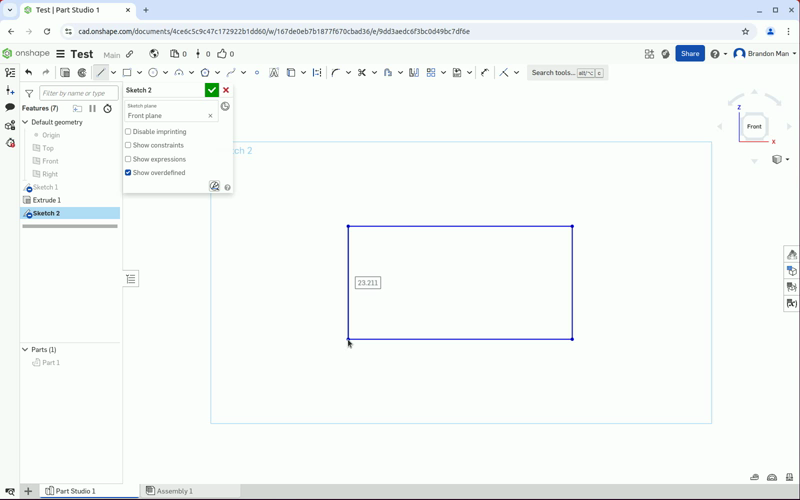
key(c)
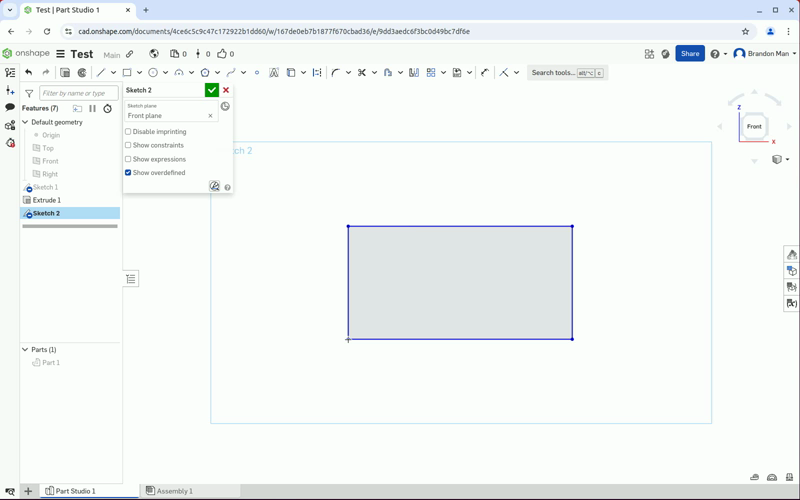
key_down(shift)
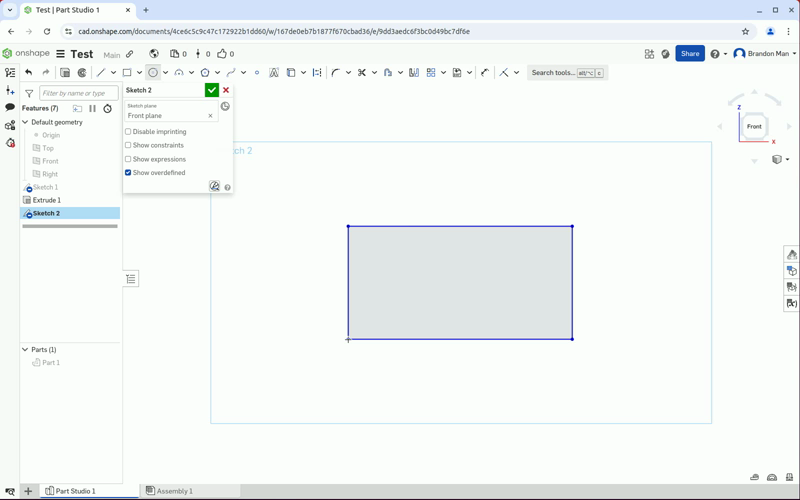
mouse_move(440, 294)
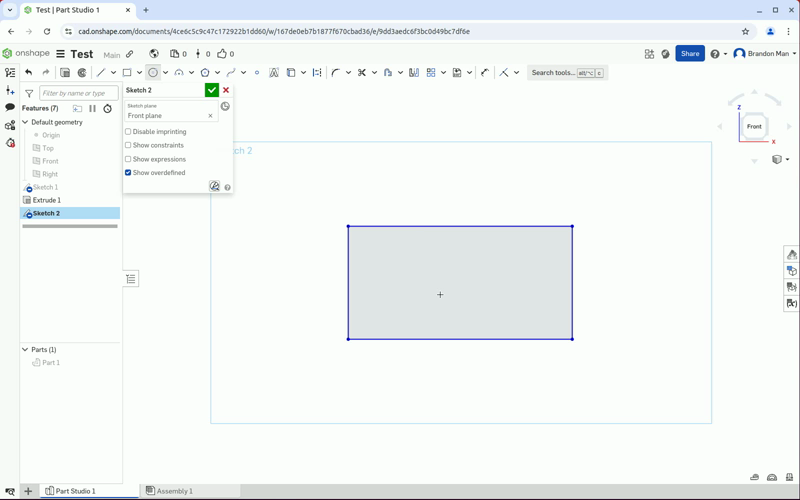
click(440, 294)
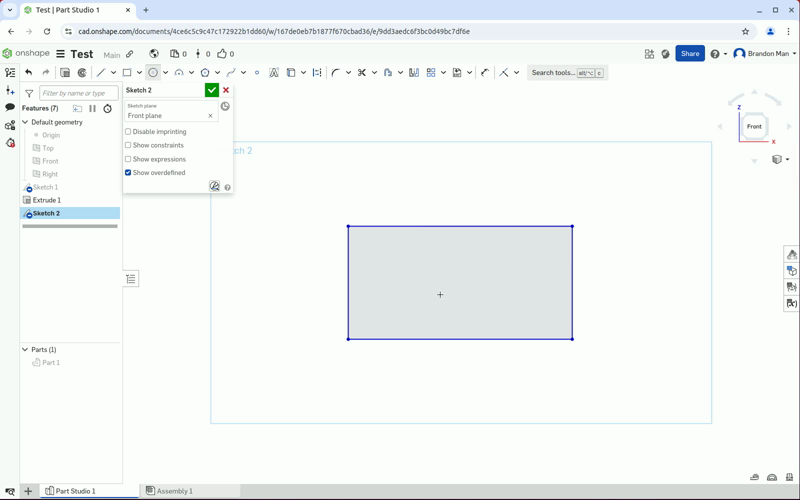
key_up(shift)
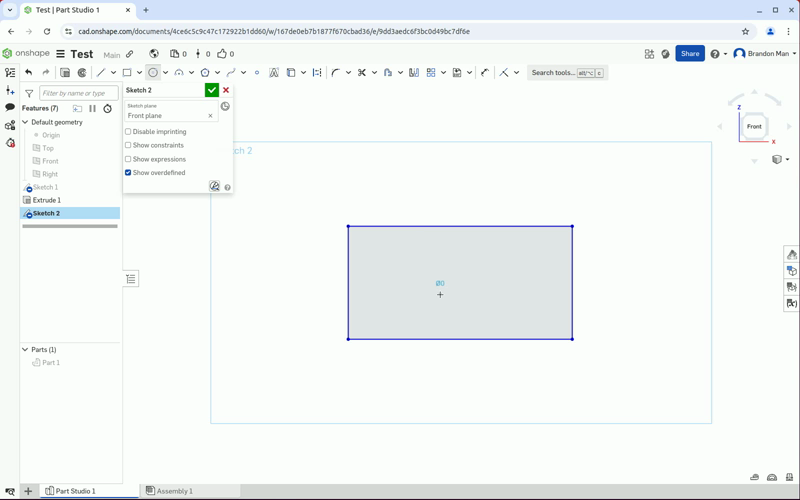
mouse_move(447, 294)
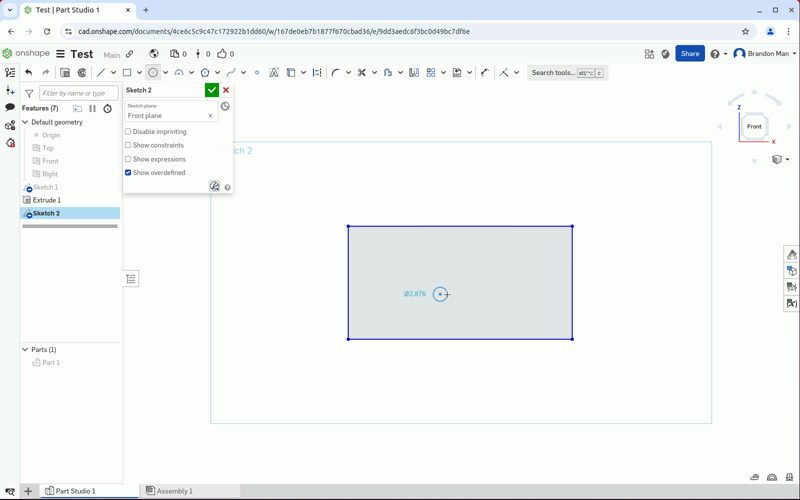
click(447, 294)
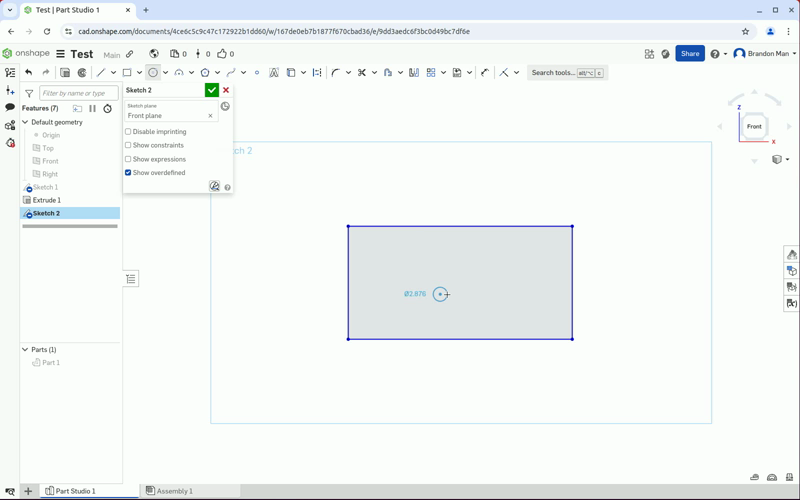
key(esc)
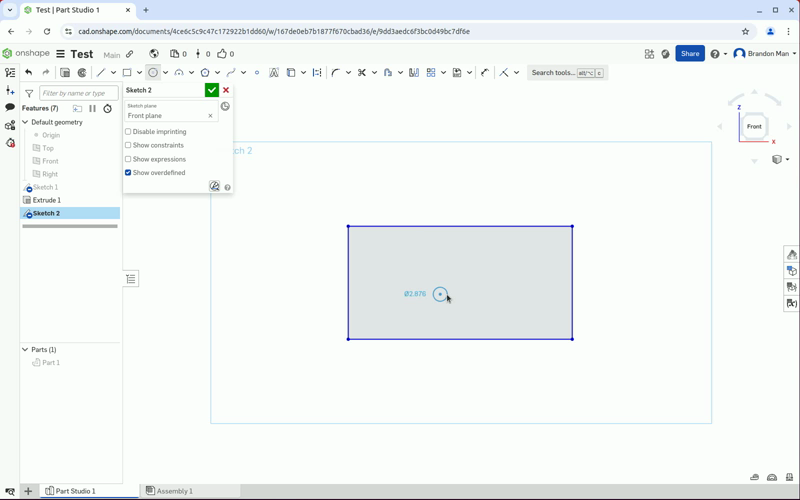
key(c)
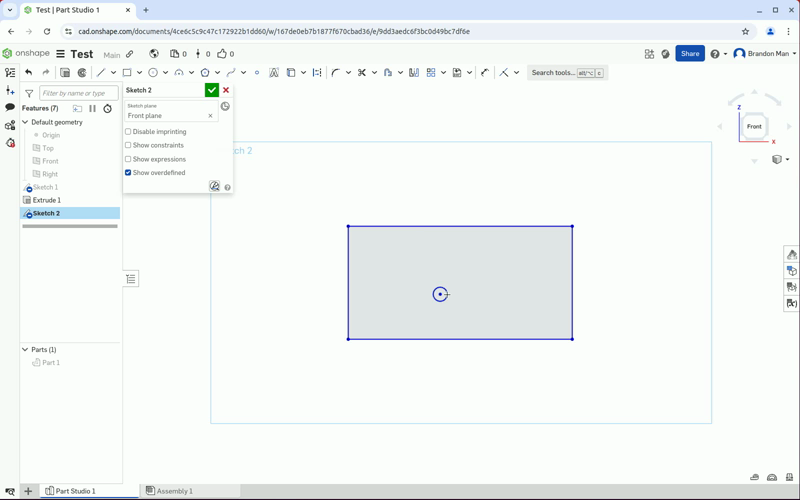
key_down(shift)
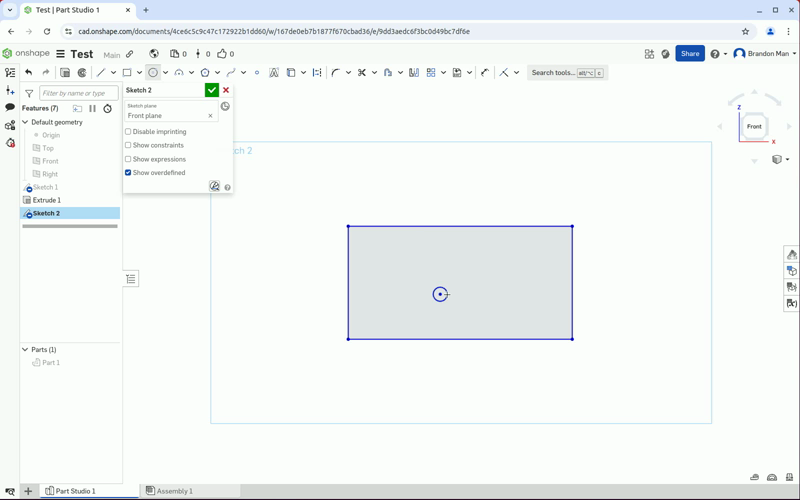
mouse_move(506, 244)
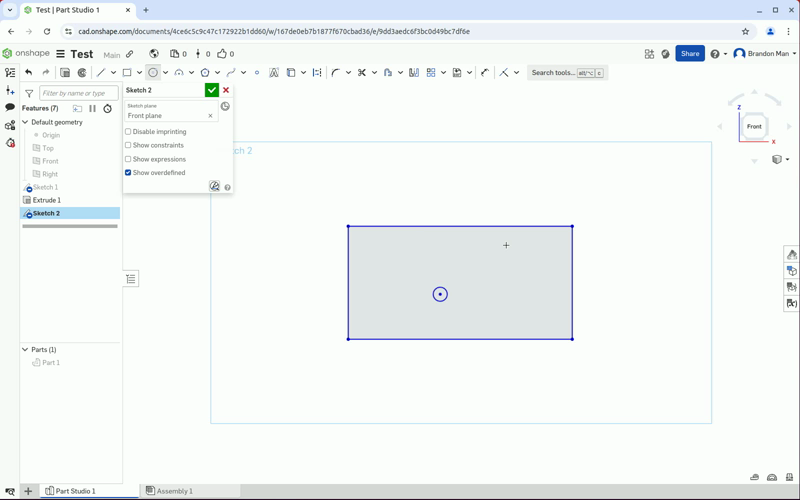
click(506, 244)
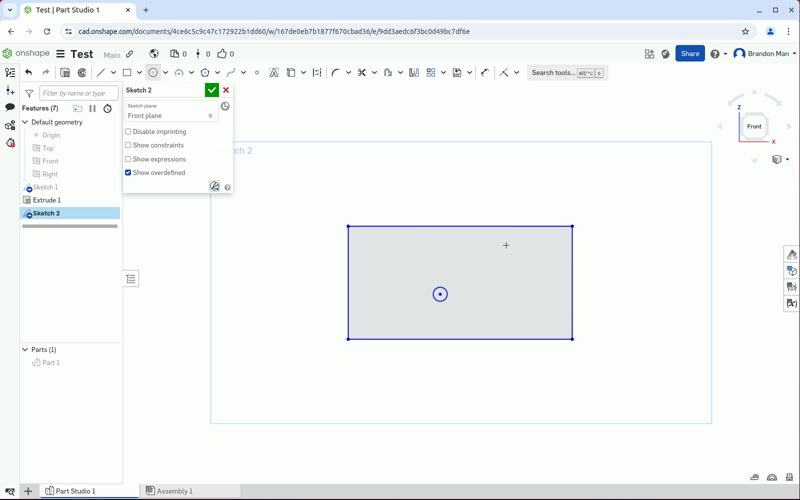
key_up(shift)
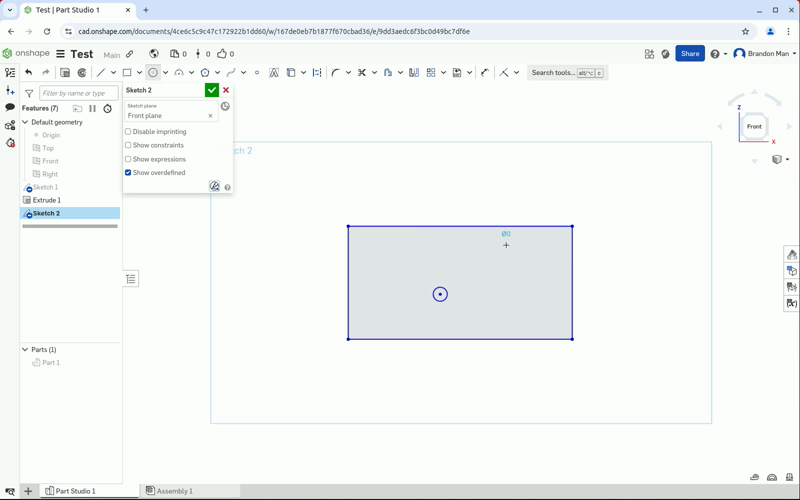
mouse_move(513, 244)
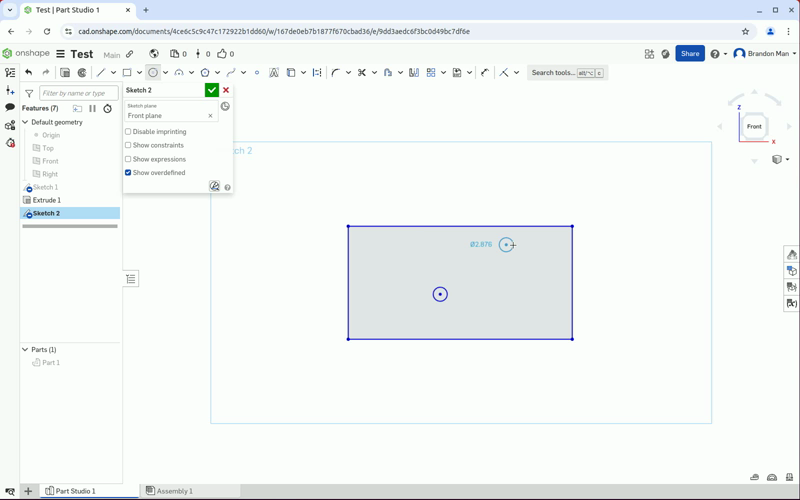
click(513, 244)
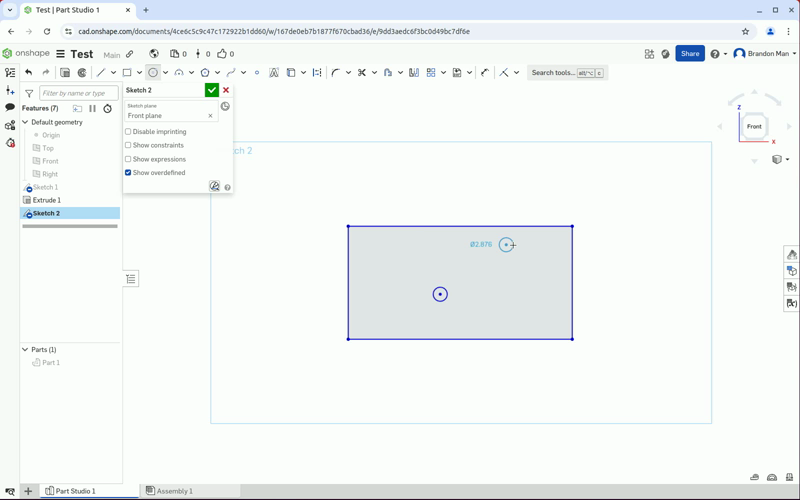
key(esc)
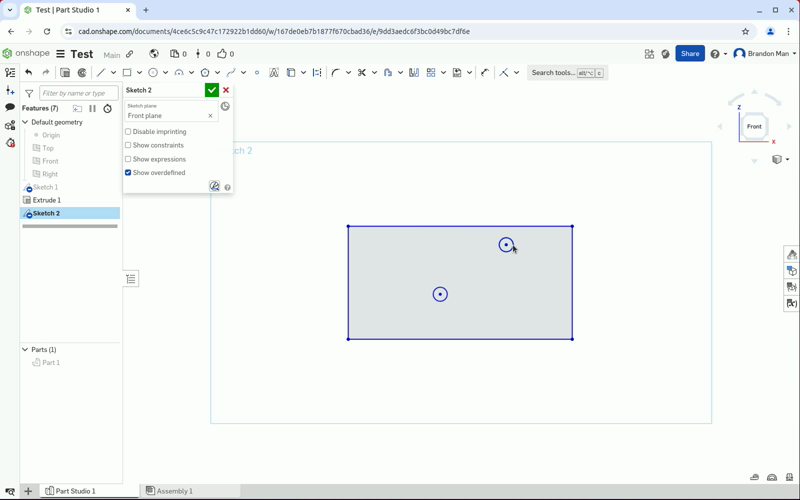
mouse_move(514, 317)
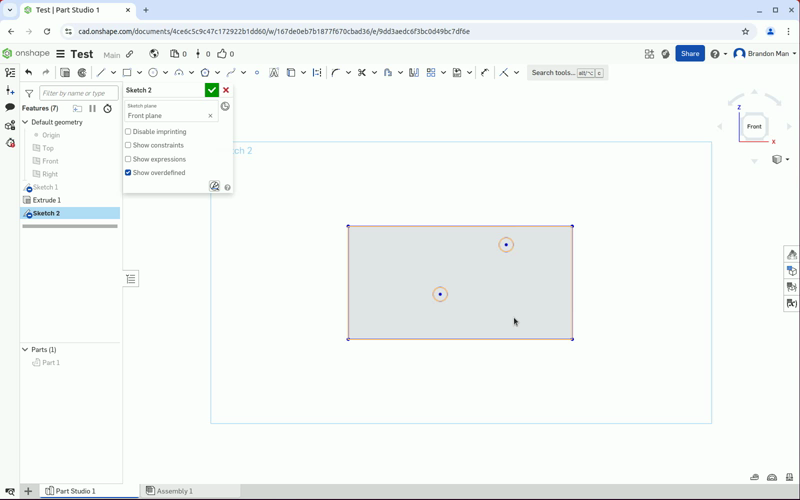
click(514, 317)
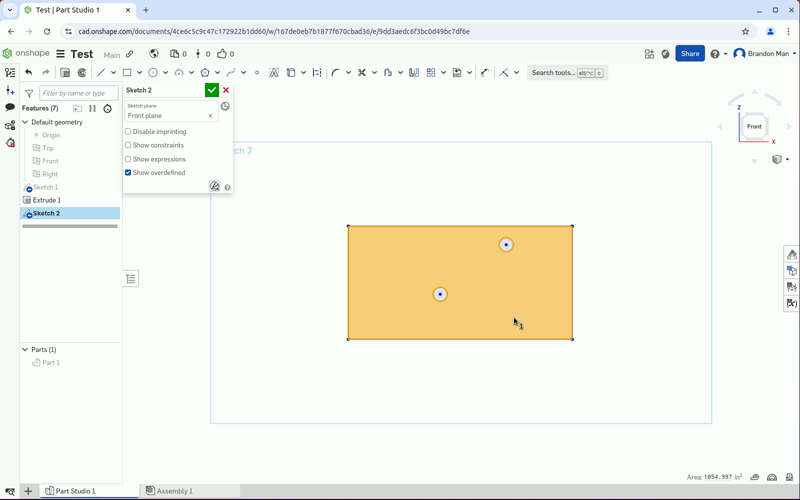
mouse_move(73, 352)
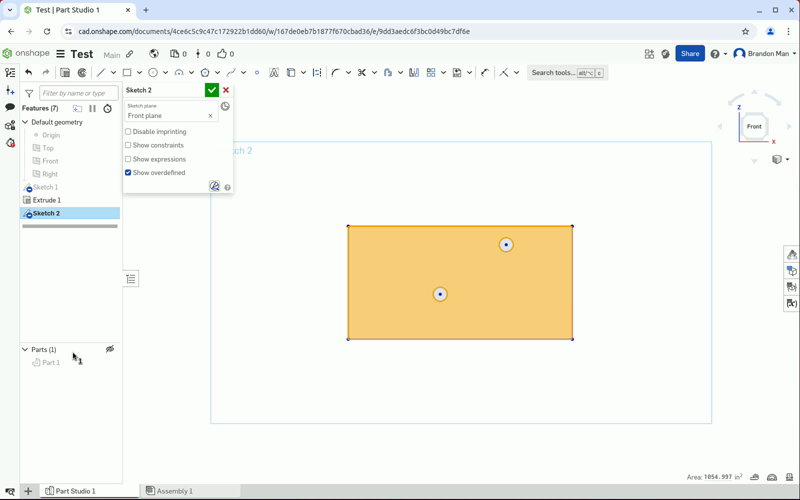
key(shift+y)
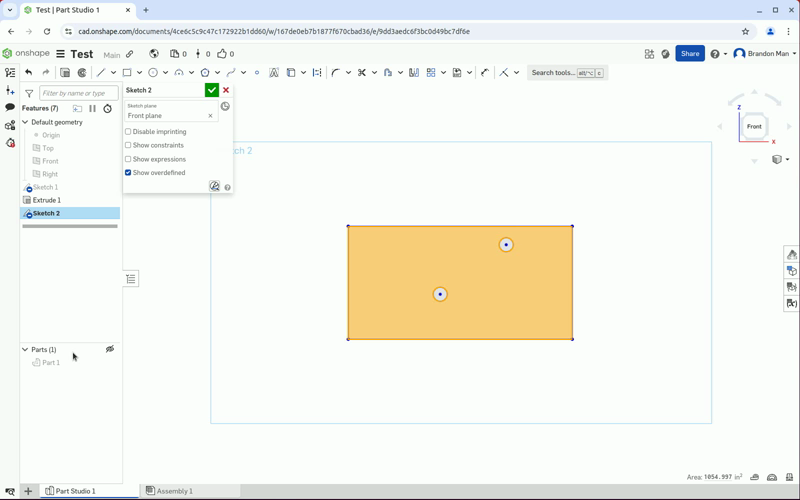
key(shift+e)
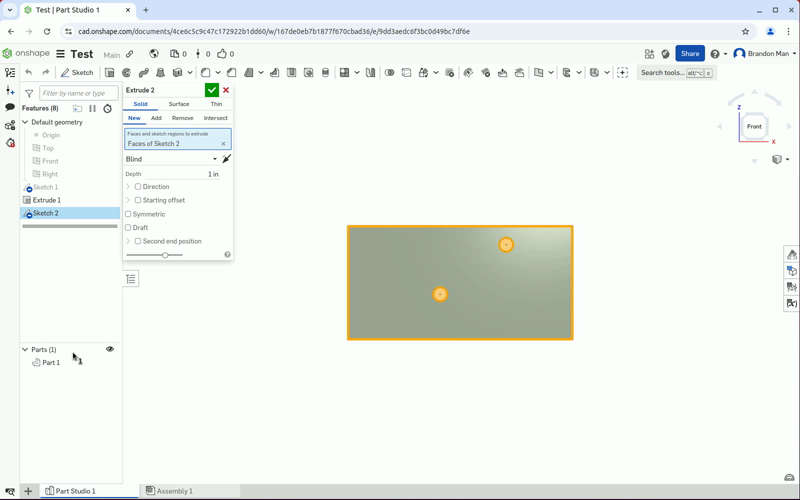
mouse_move(143, 106)
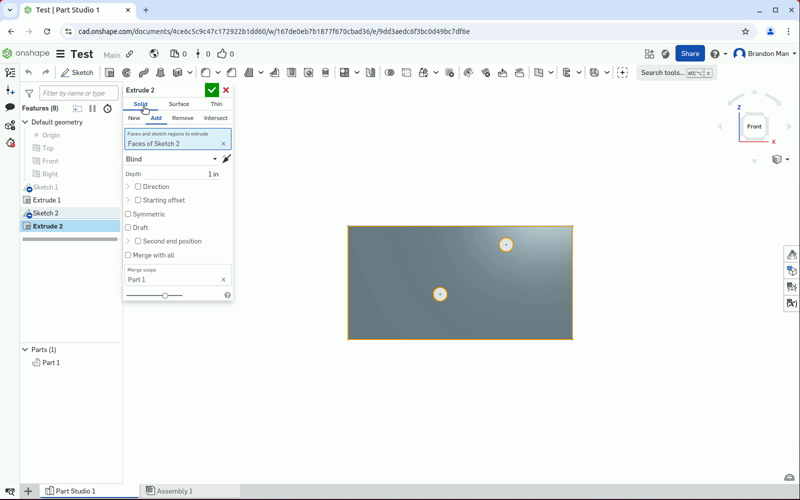
click(143, 106)
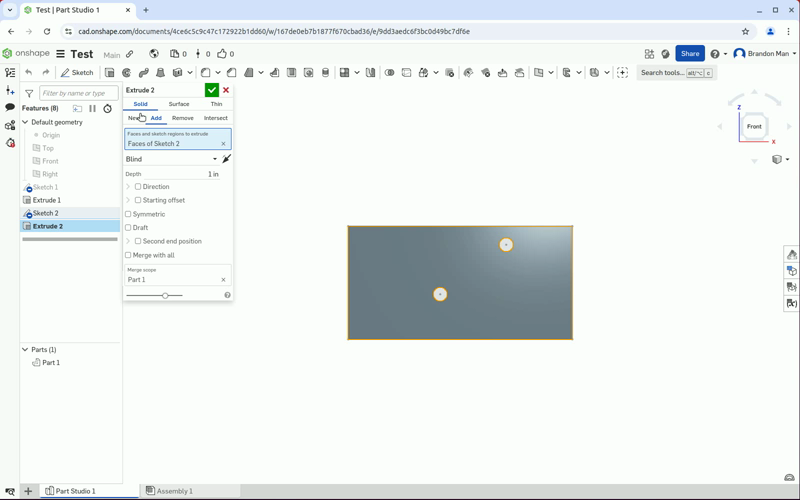
mouse_move(137, 120)
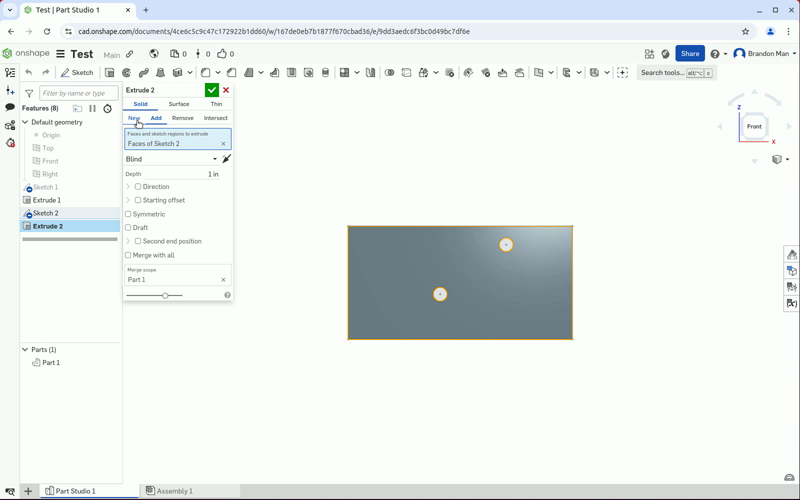
click(137, 120)
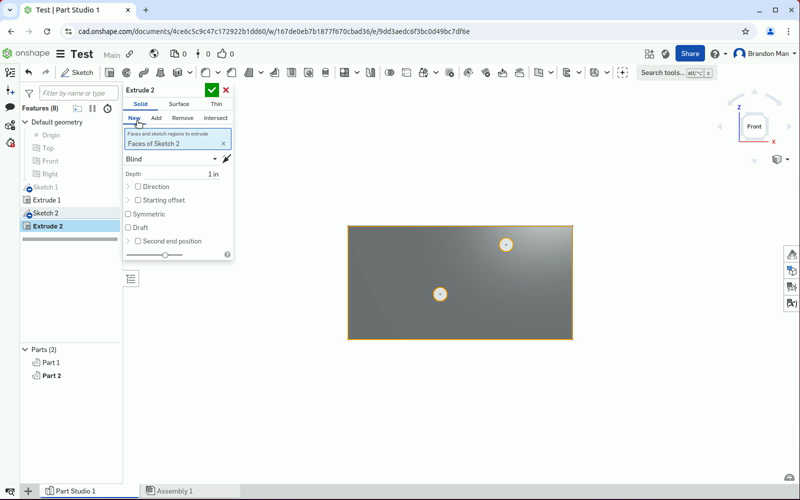
key(tab, 4)
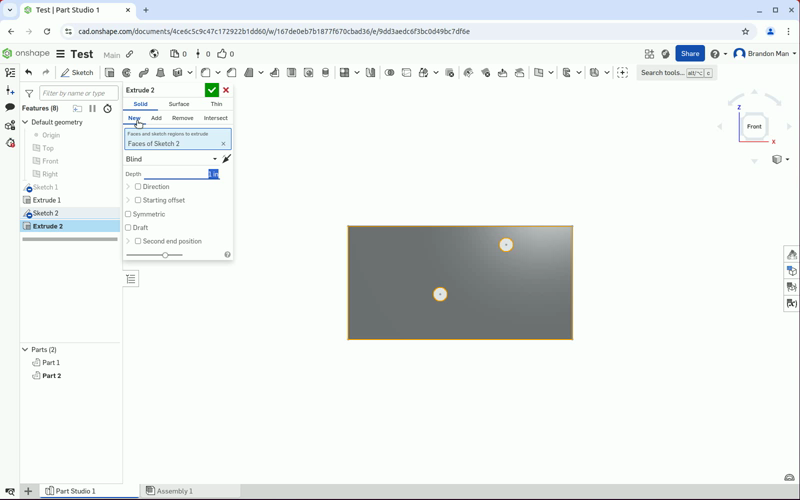
text(-0.963)
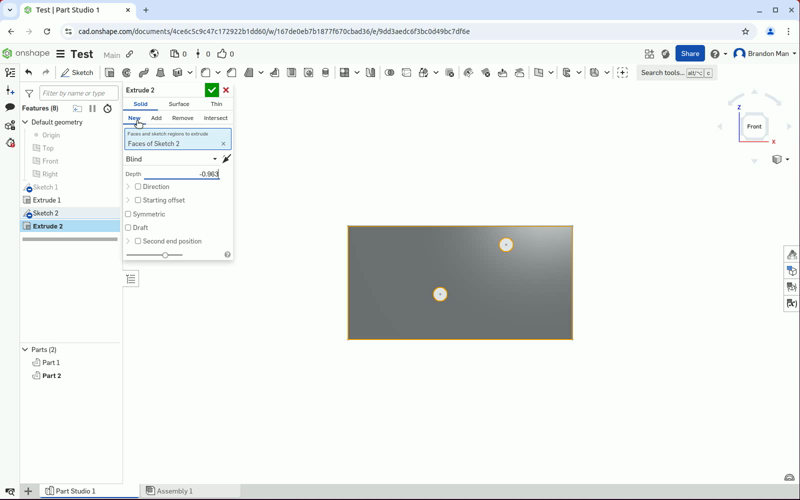
key(enter)
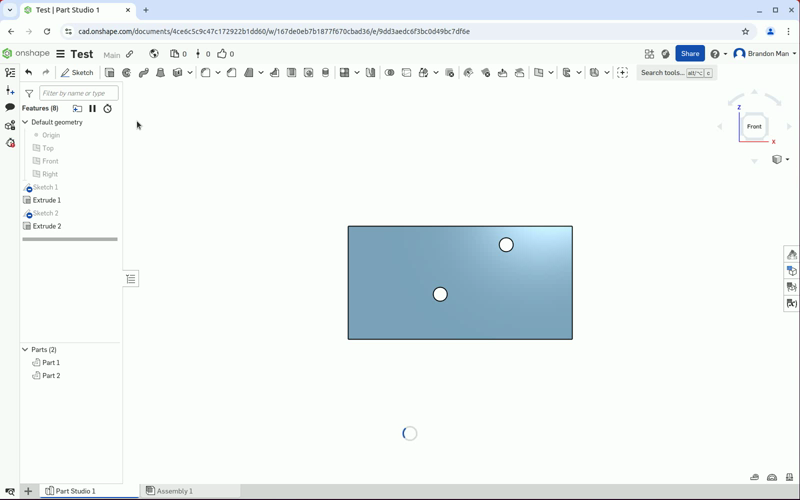
key(shift+h)
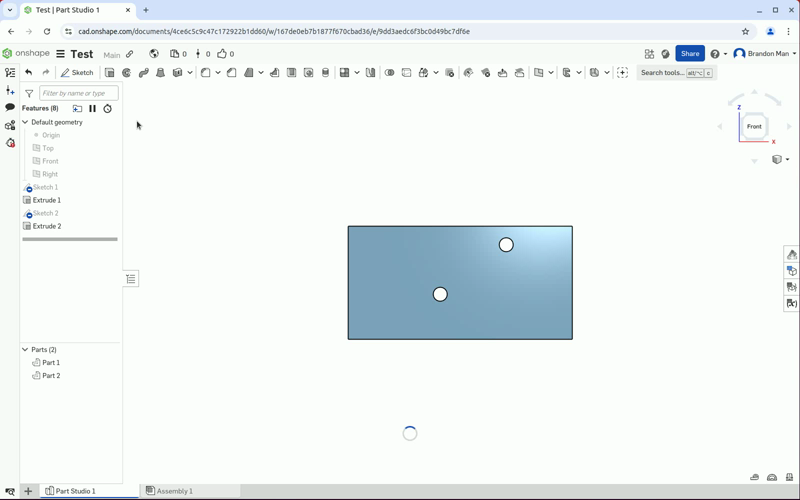
key(shift+h)
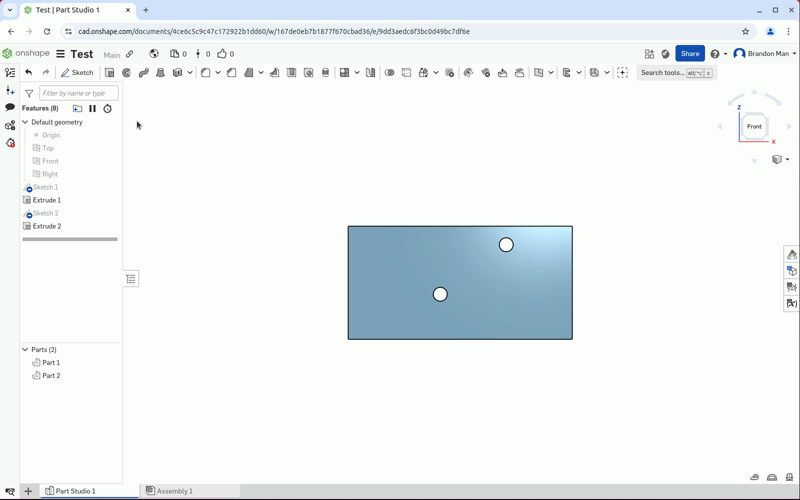
mouse_move(73, 189)
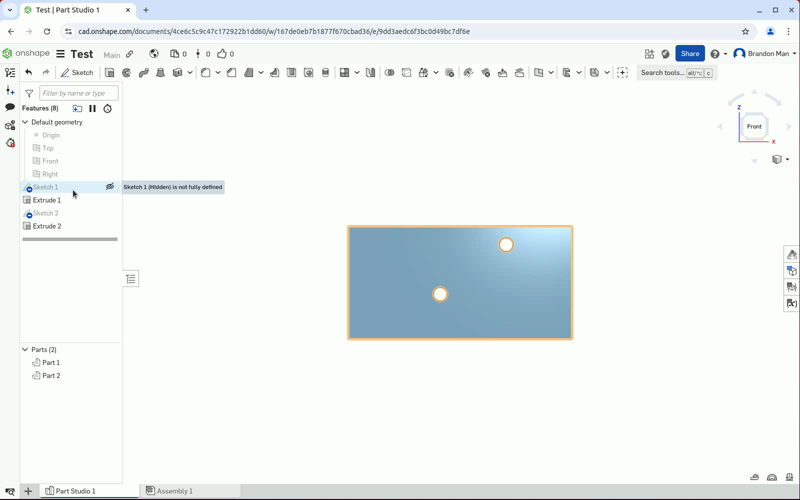
click(73, 189)
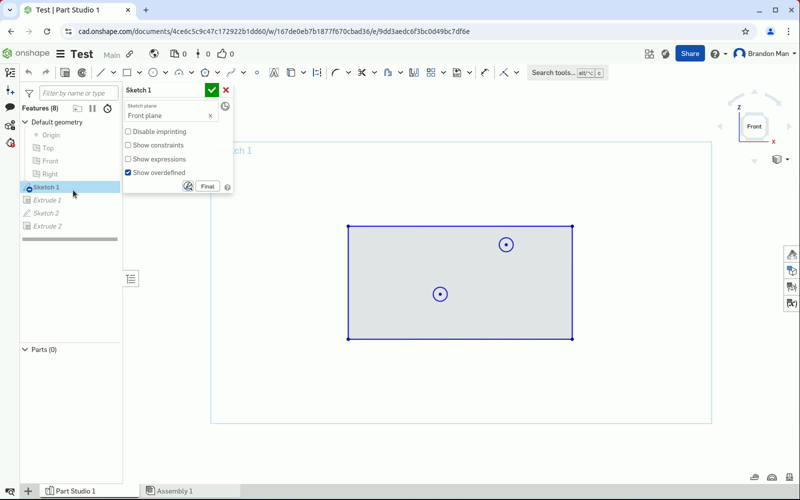
mouse_move(229, 92)
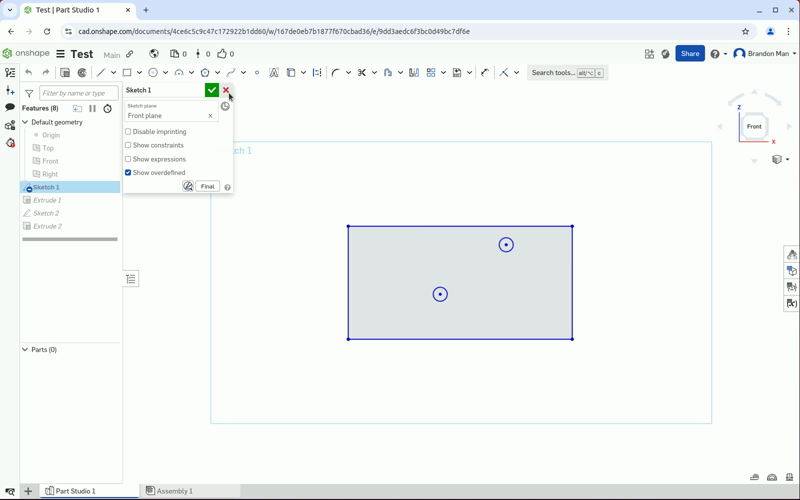
click(229, 92)
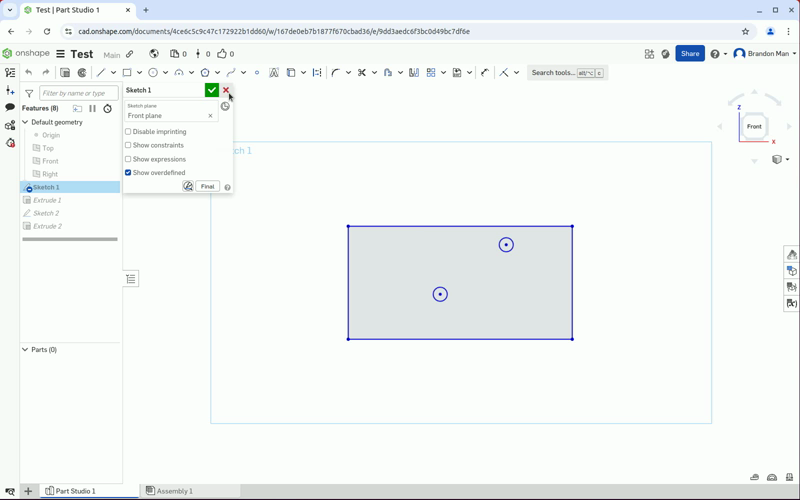
key(shift+s)
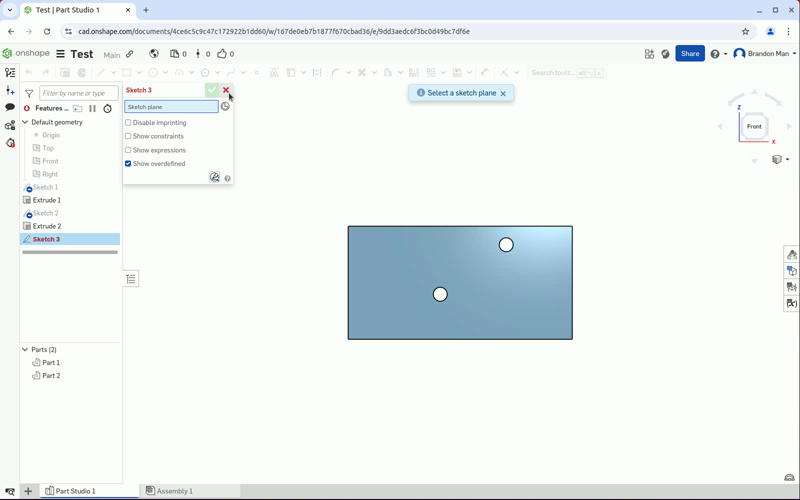
mouse_move(73, 163)
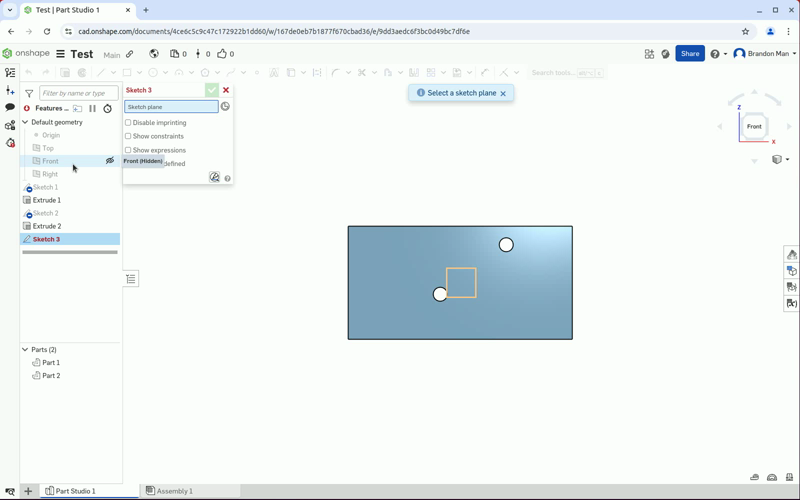
click(73, 163)
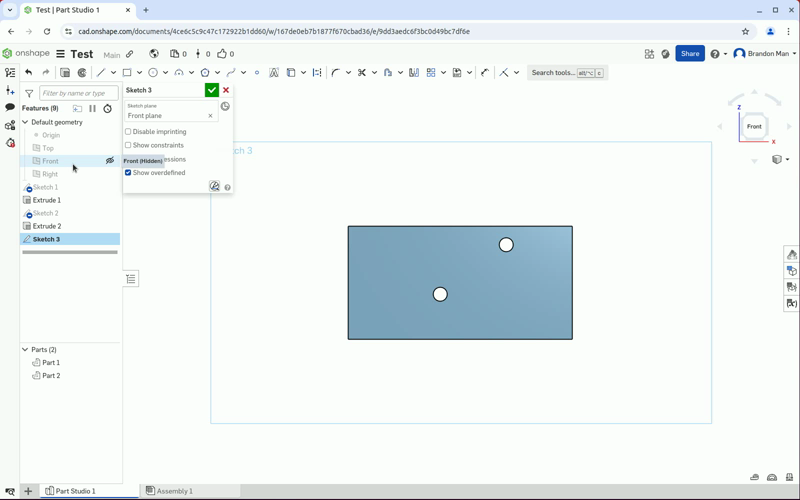
mouse_move(73, 352)
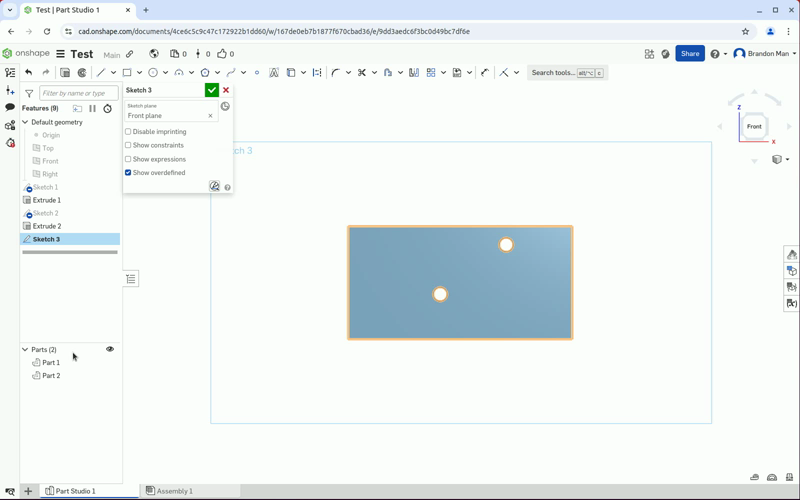
key(y)
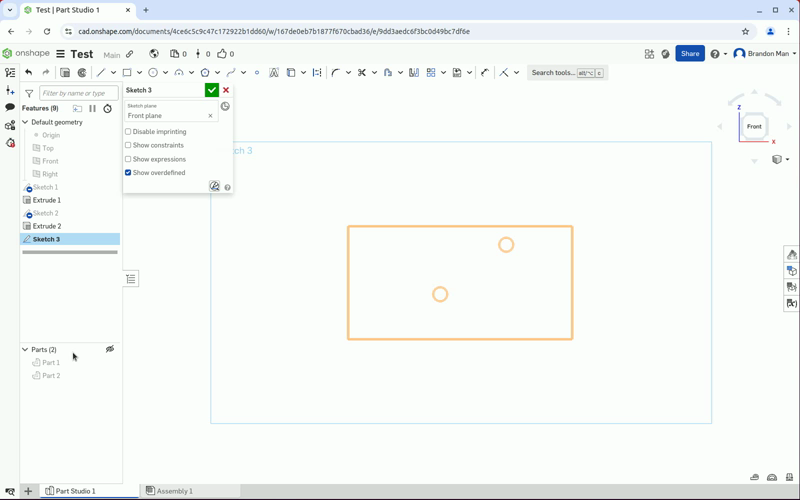
key(l)
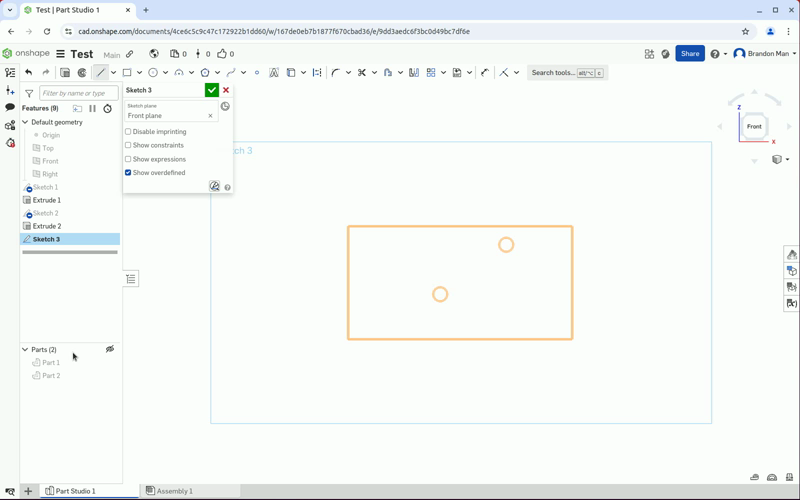
key_down(shift)
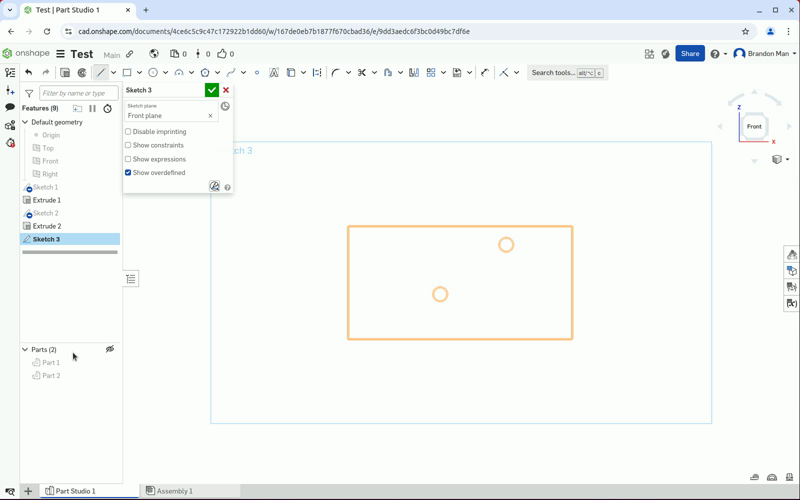
mouse_move(348, 339)
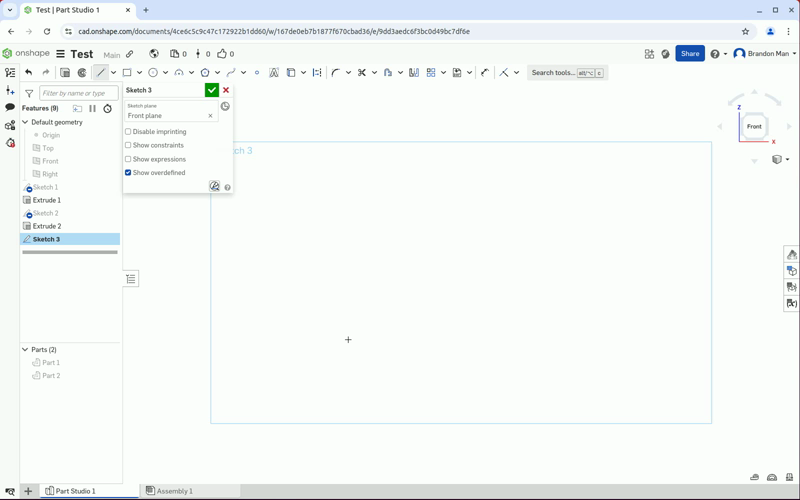
click(348, 339)
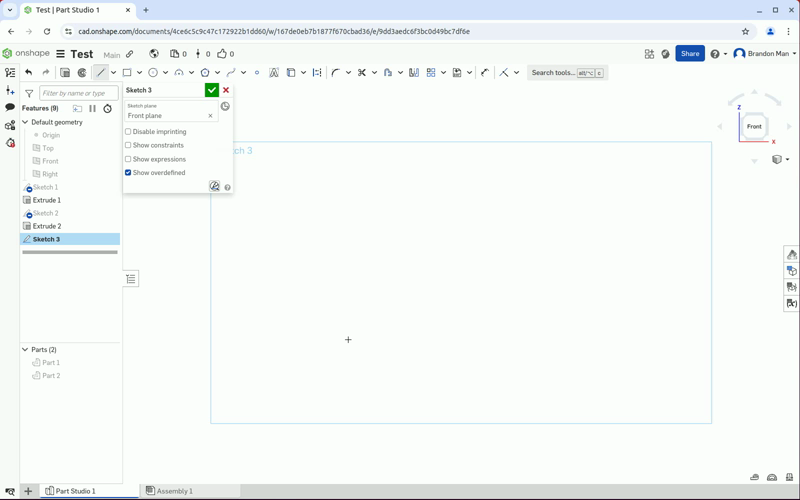
key_up(shift)
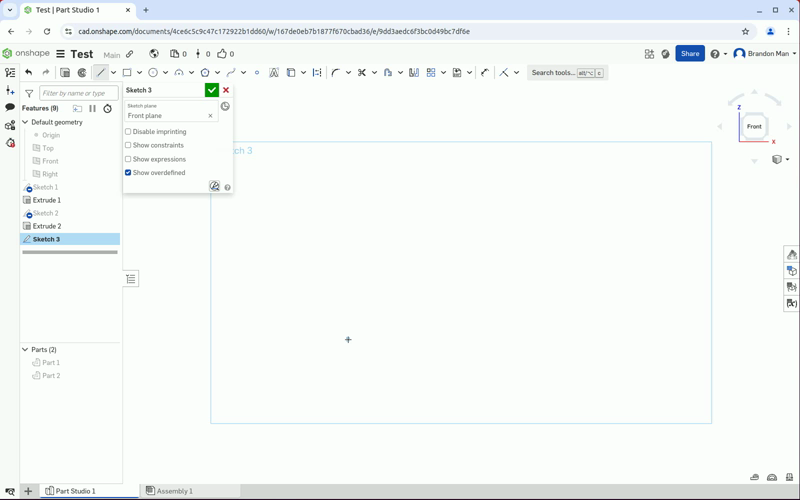
key_down(shift)
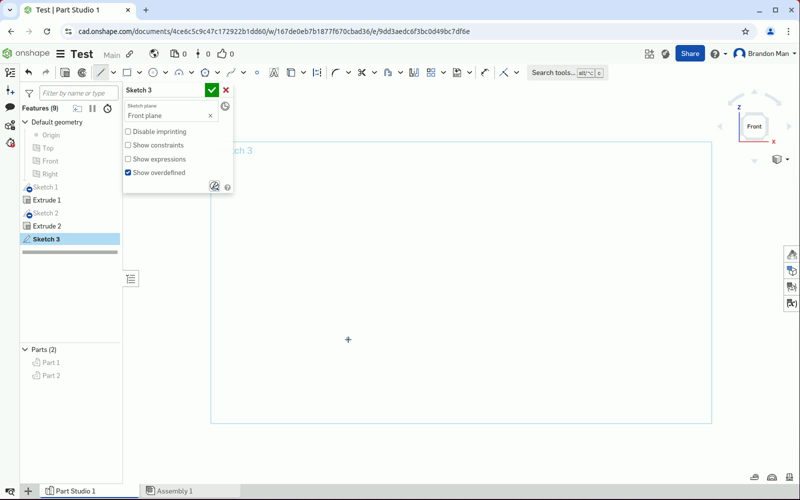
mouse_move(572, 339)
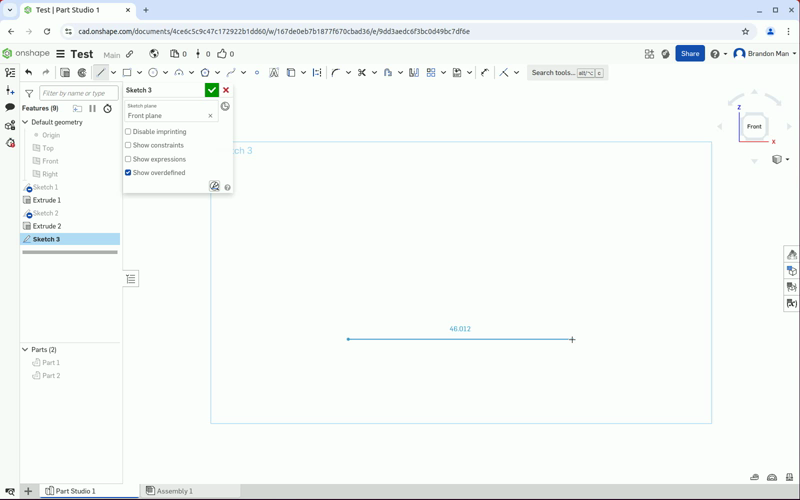
click(572, 339)
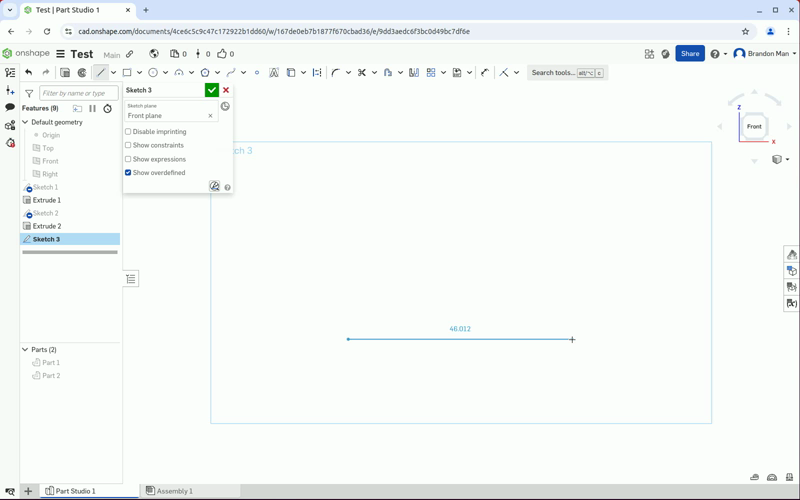
key_up(shift)
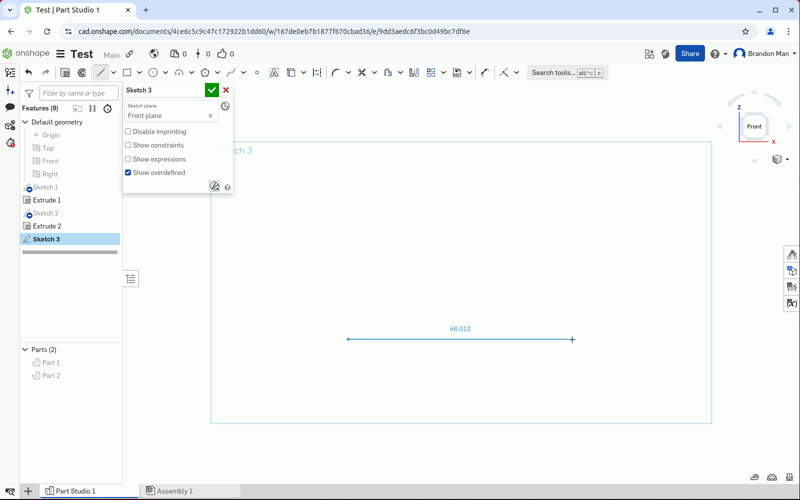
key_down(shift)
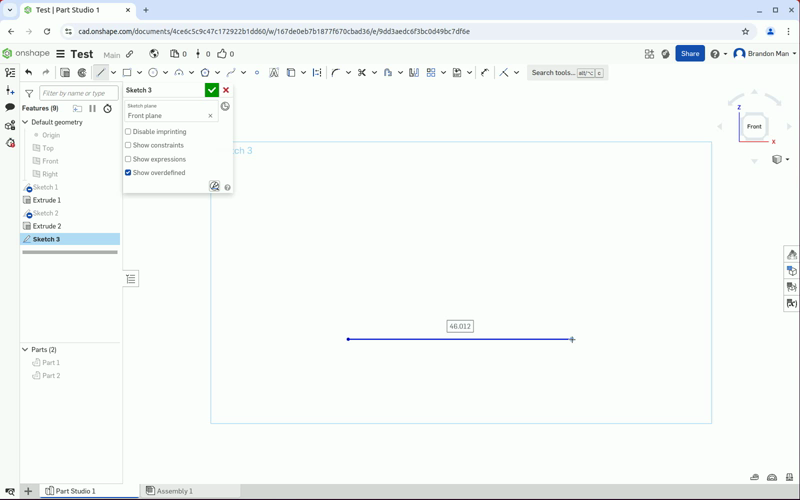
mouse_move(572, 226)
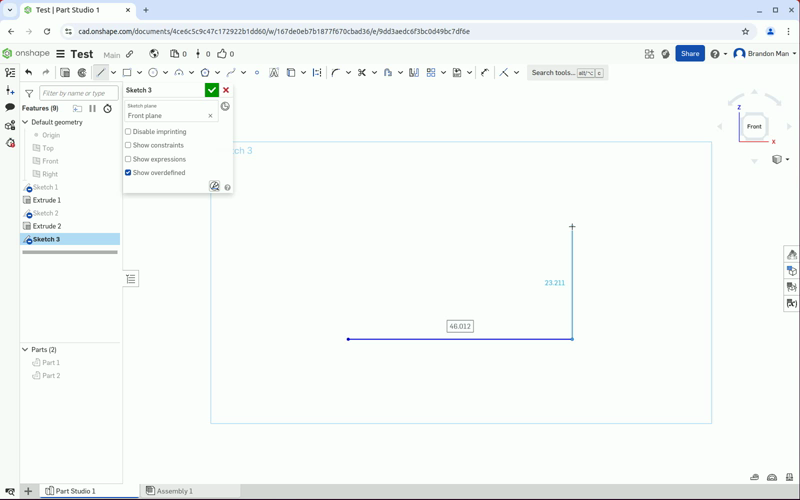
click(572, 226)
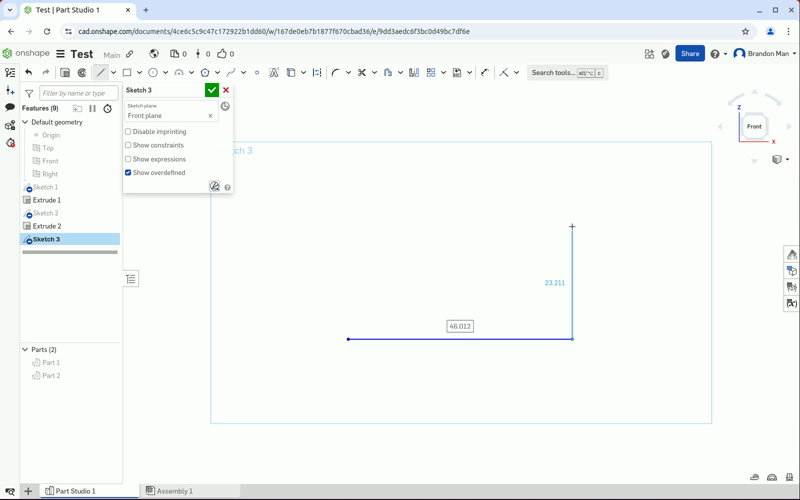
key_up(shift)
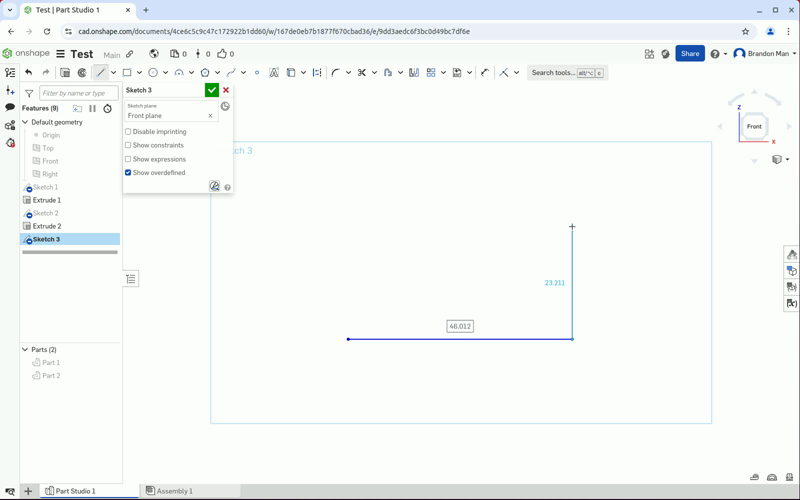
key_down(shift)
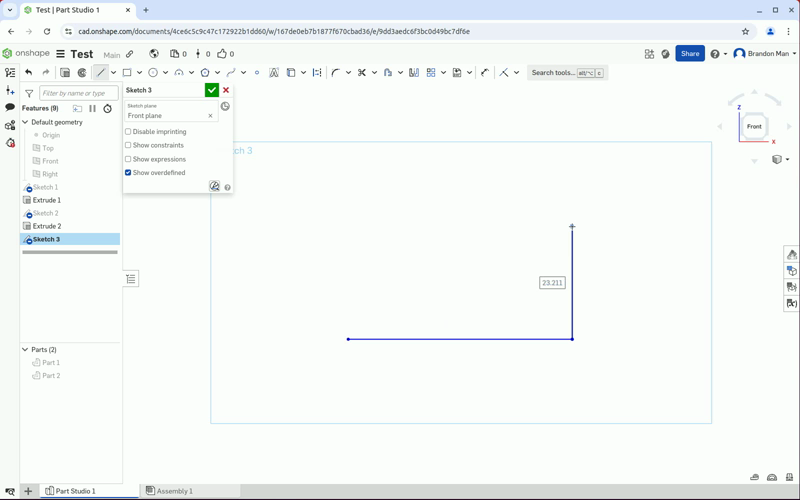
mouse_move(348, 226)
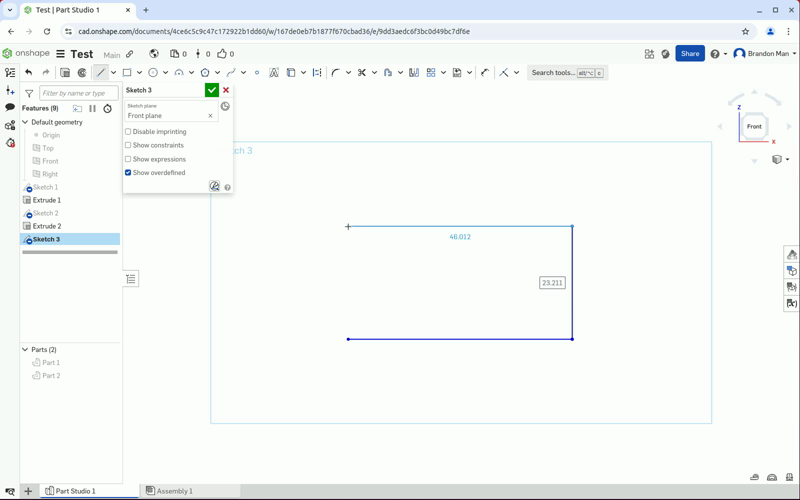
click(348, 226)
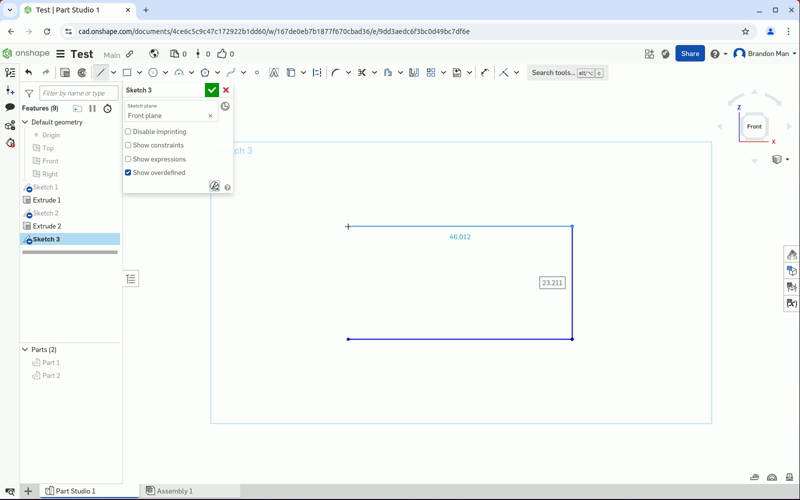
key_up(shift)
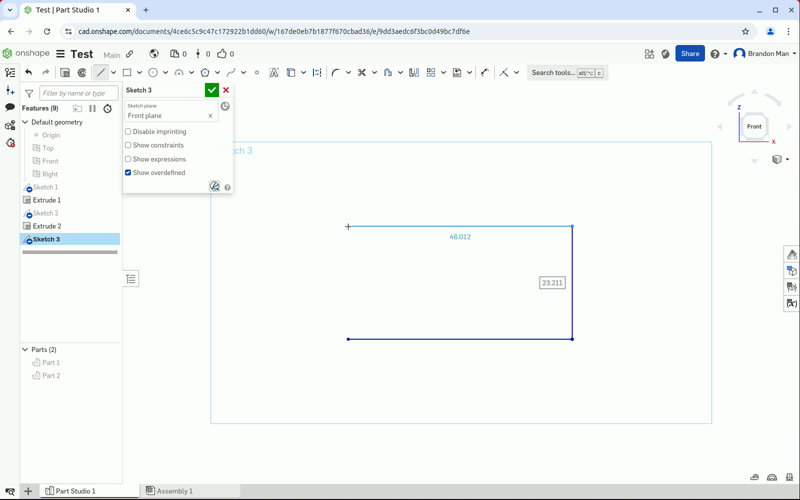
key_down(shift)
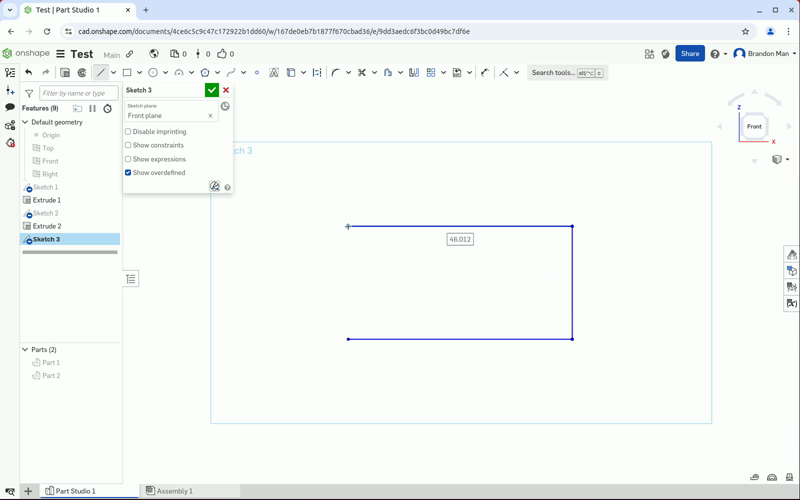
mouse_move(348, 339)
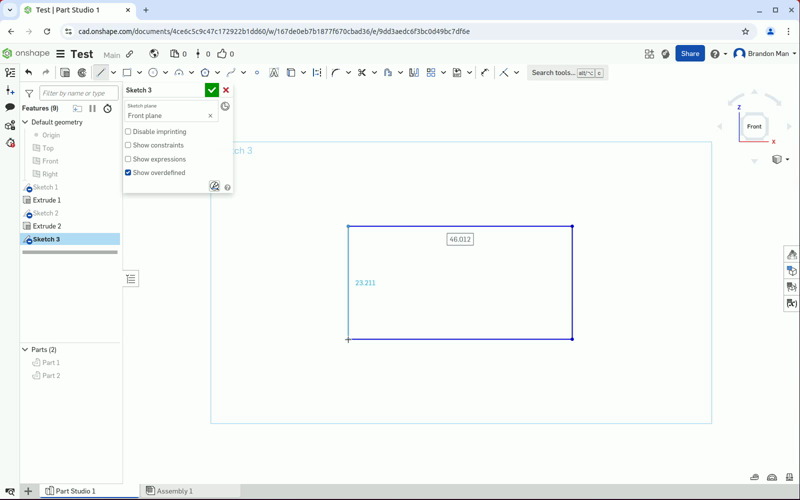
key_up(shift)
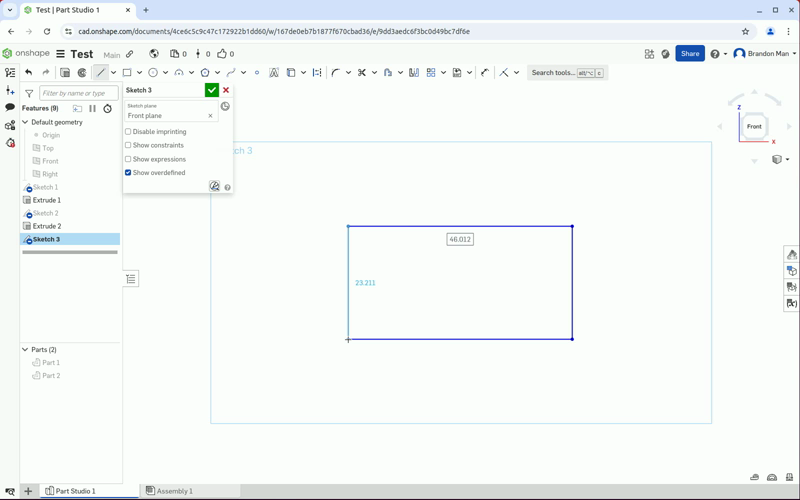
click(348, 339)
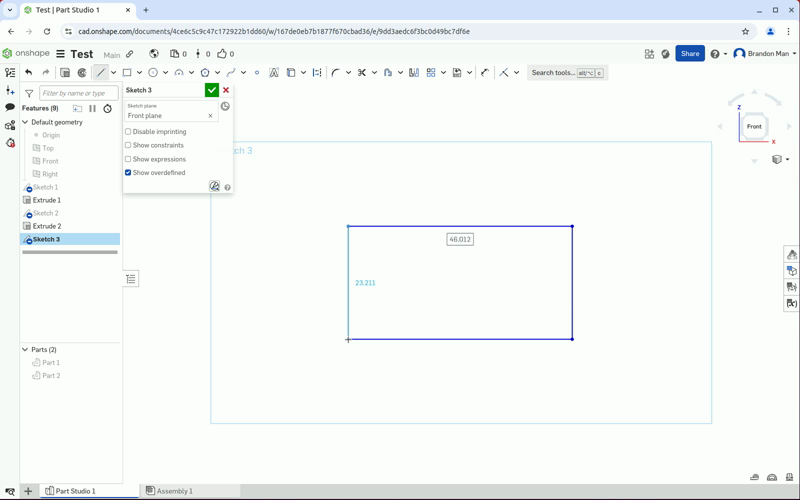
key(esc)
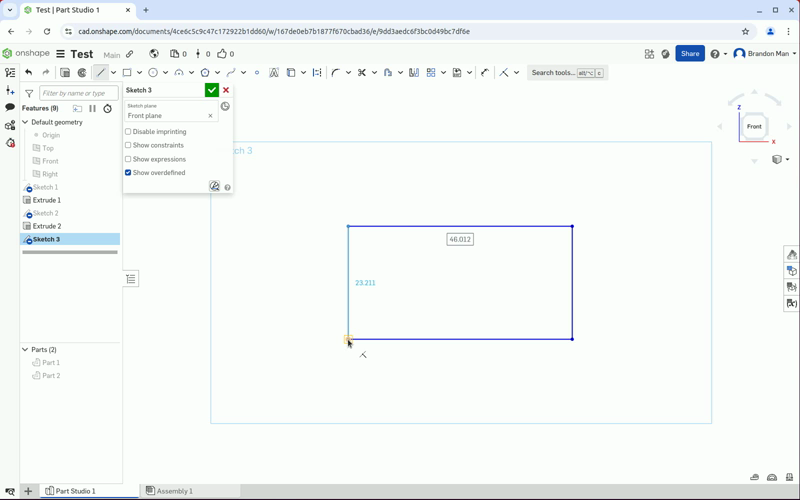
key(c)
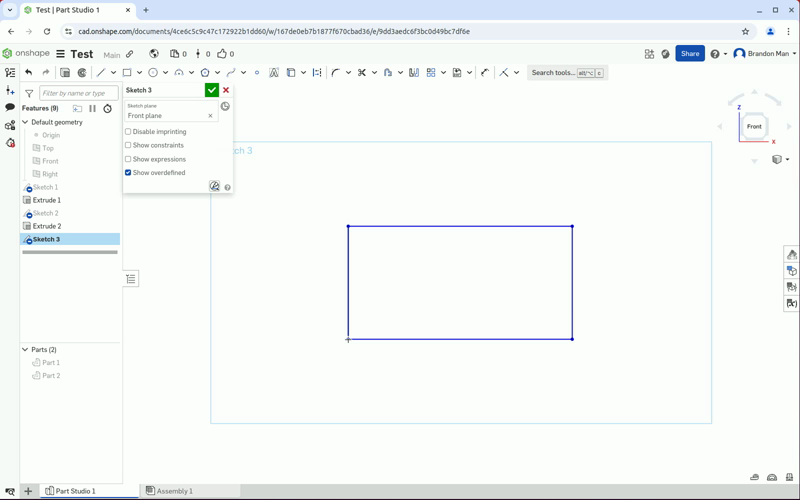
key_down(shift)
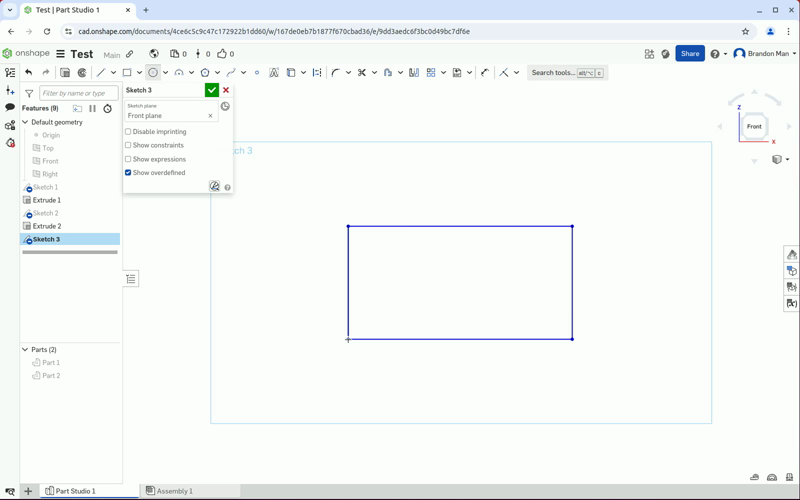
mouse_move(440, 294)
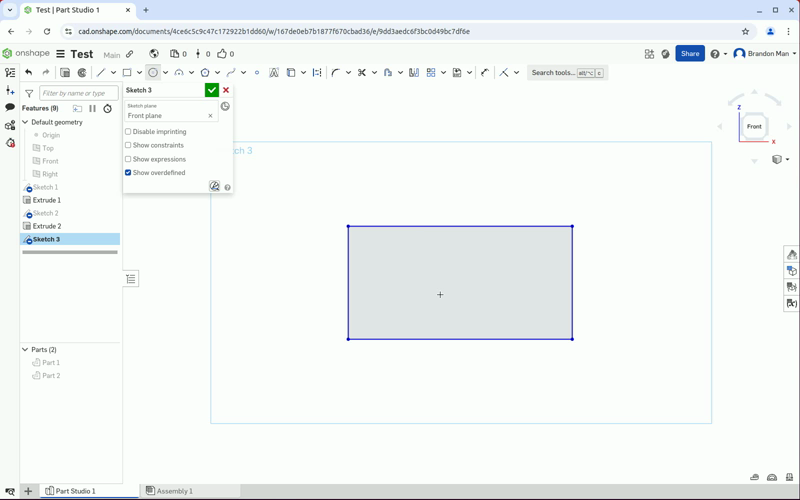
click(440, 294)
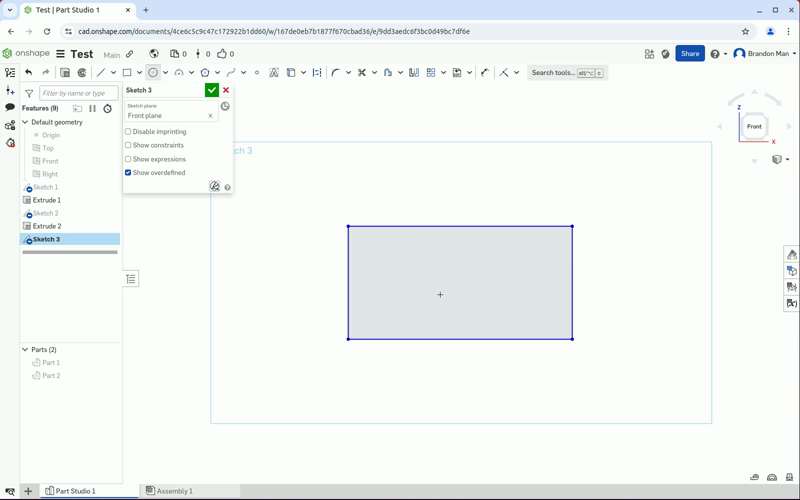
key_up(shift)
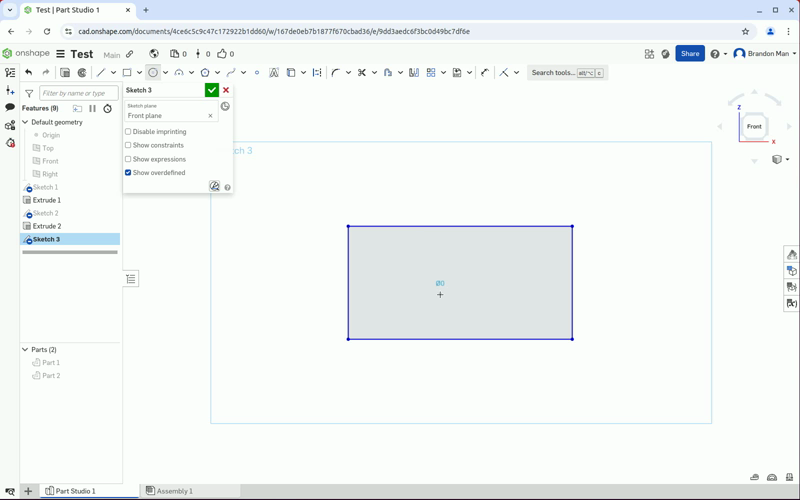
mouse_move(447, 294)
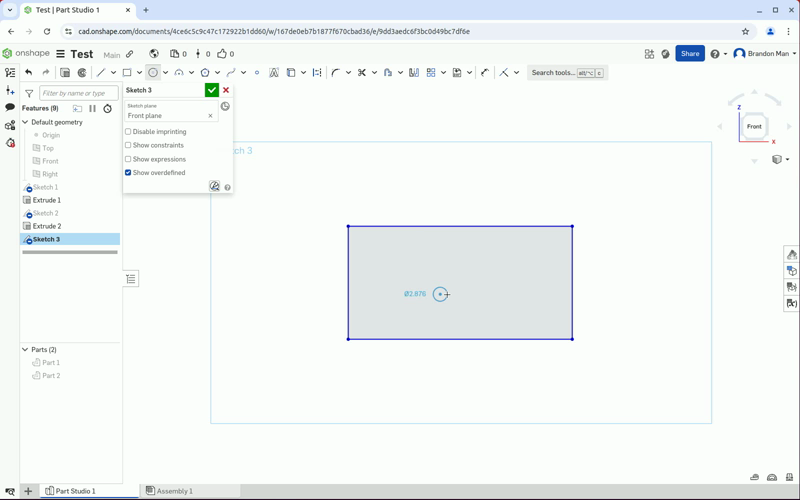
click(447, 294)
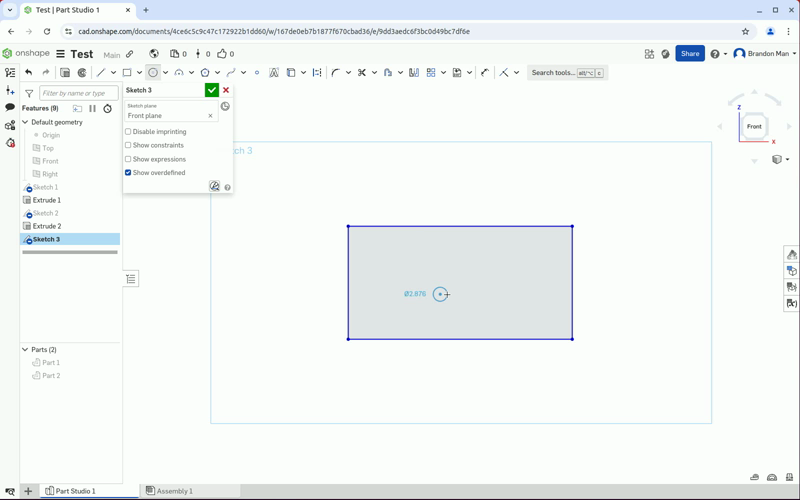
key(esc)
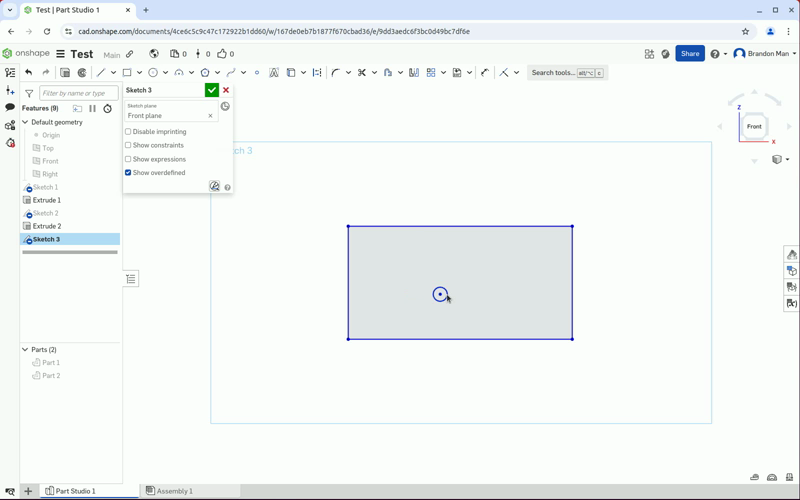
key(c)
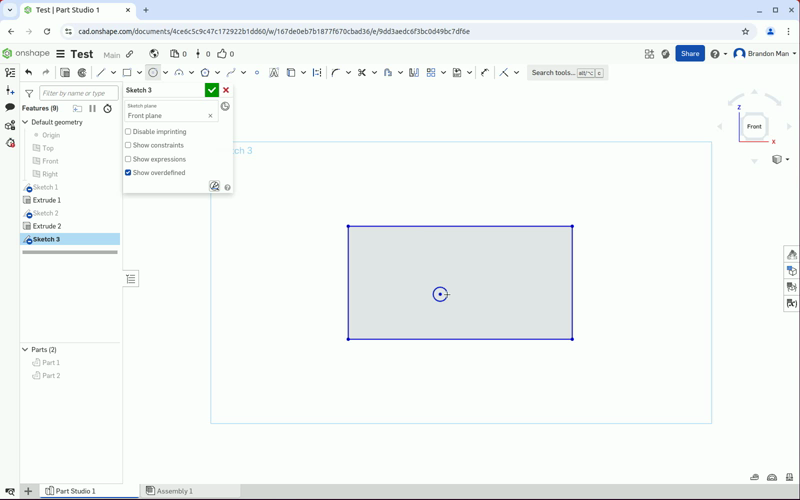
key_down(shift)
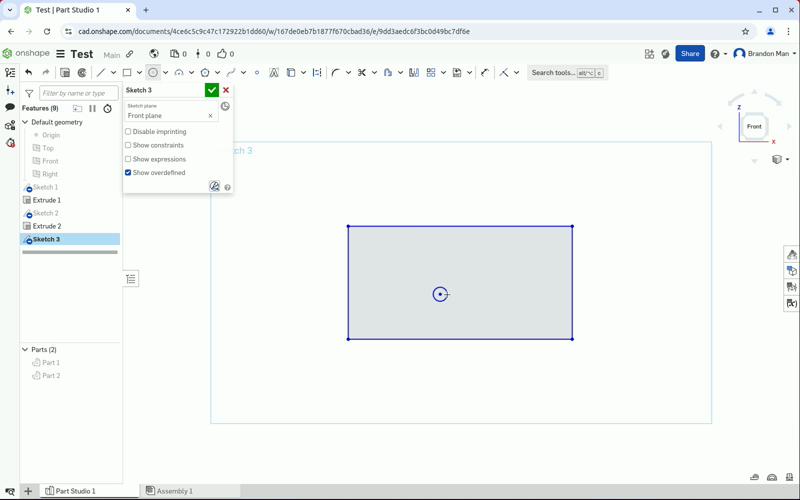
mouse_move(506, 244)
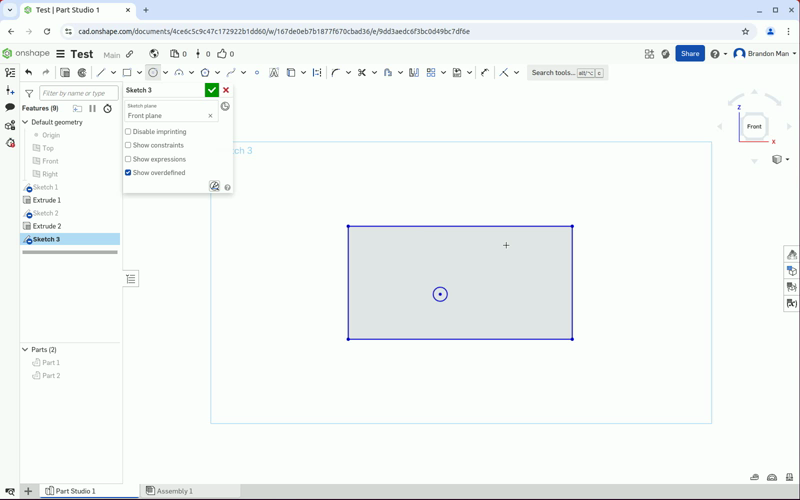
click(506, 244)
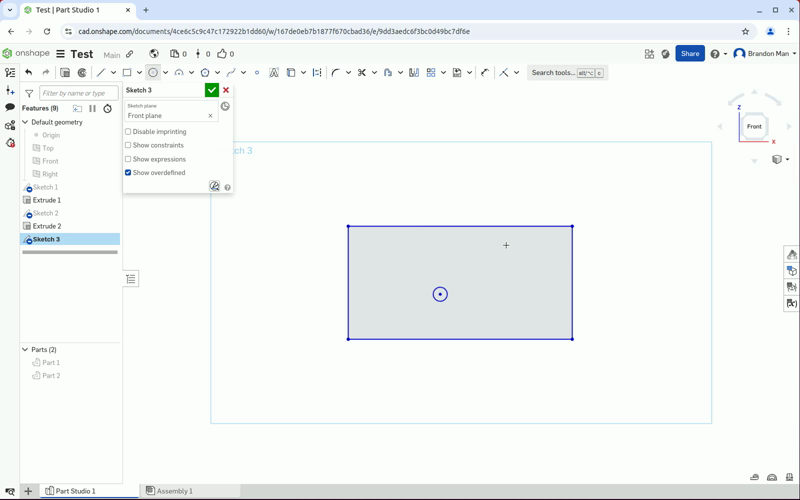
key_up(shift)
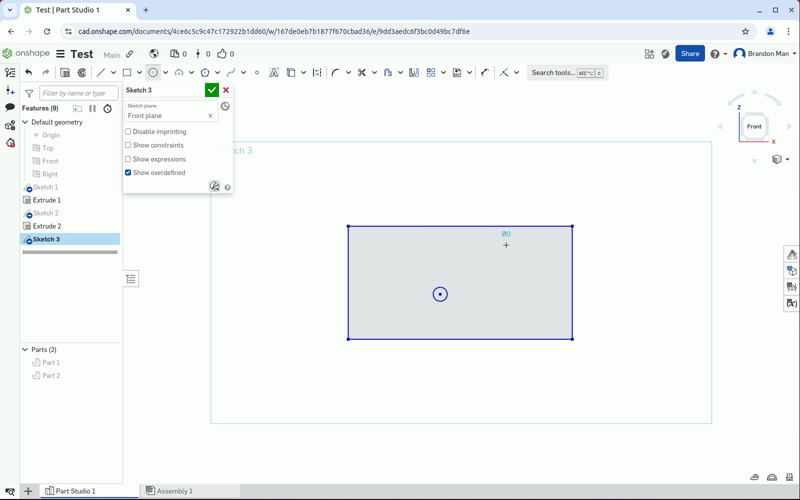
mouse_move(513, 244)
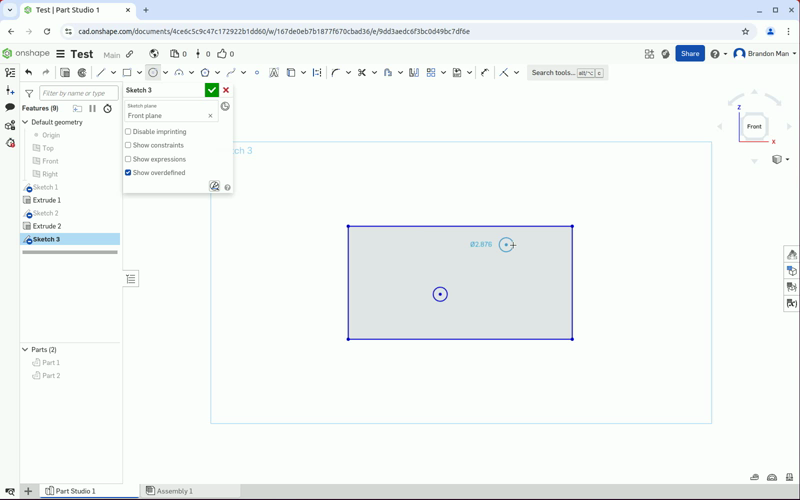
click(513, 244)
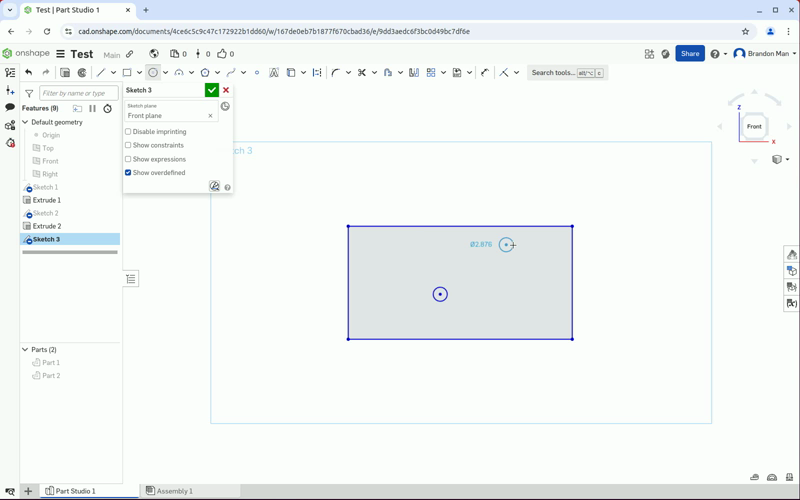
key(esc)
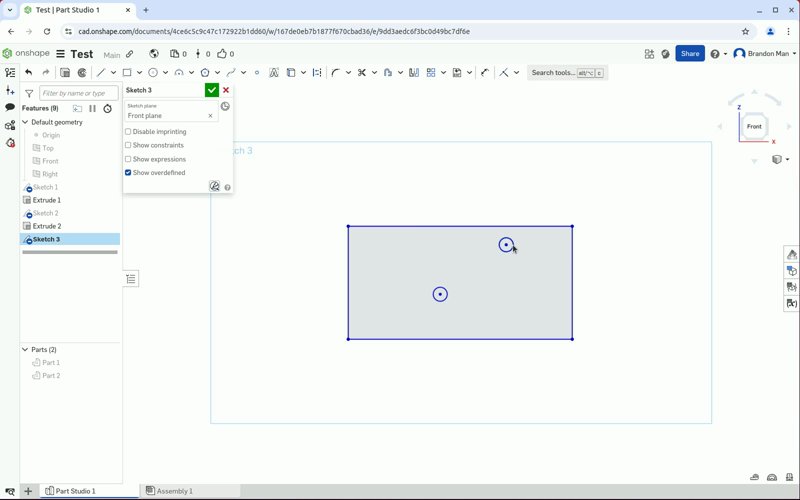
mouse_move(425, 316)
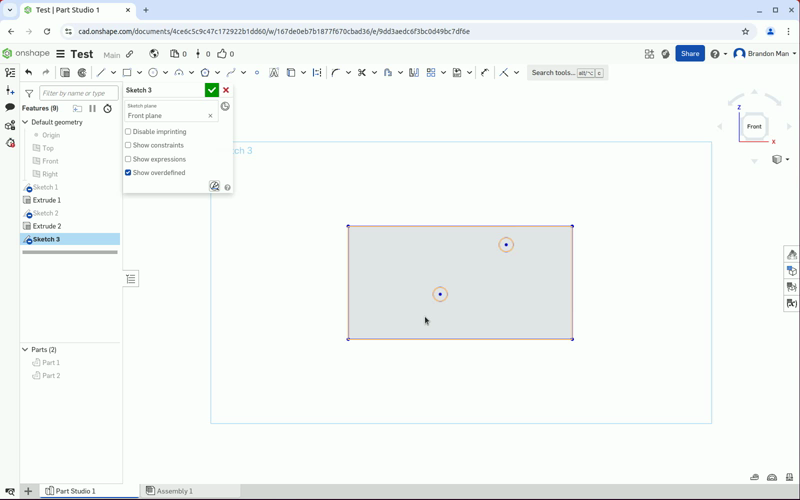
click(425, 316)
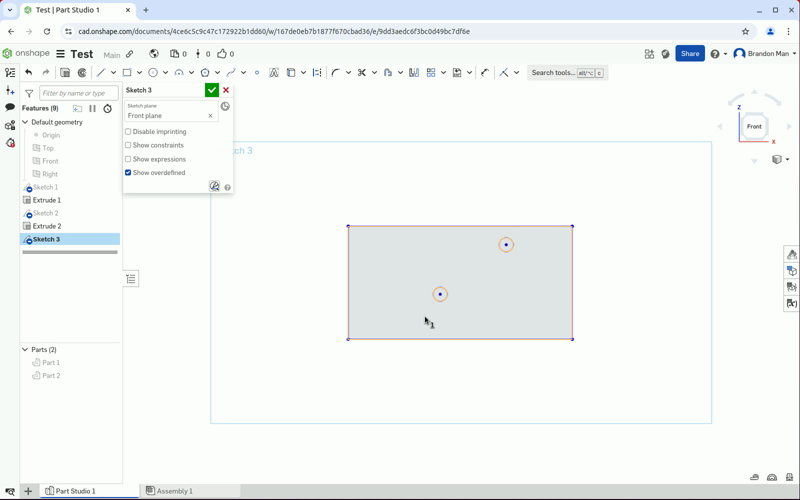
mouse_move(73, 352)
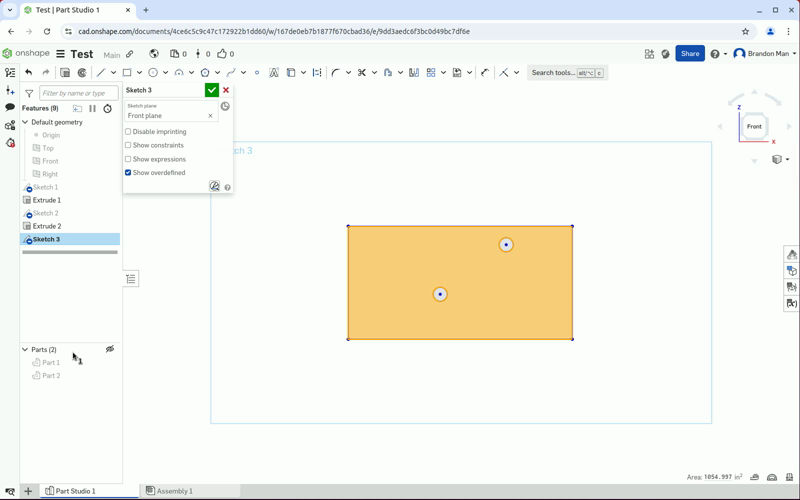
key(shift+y)
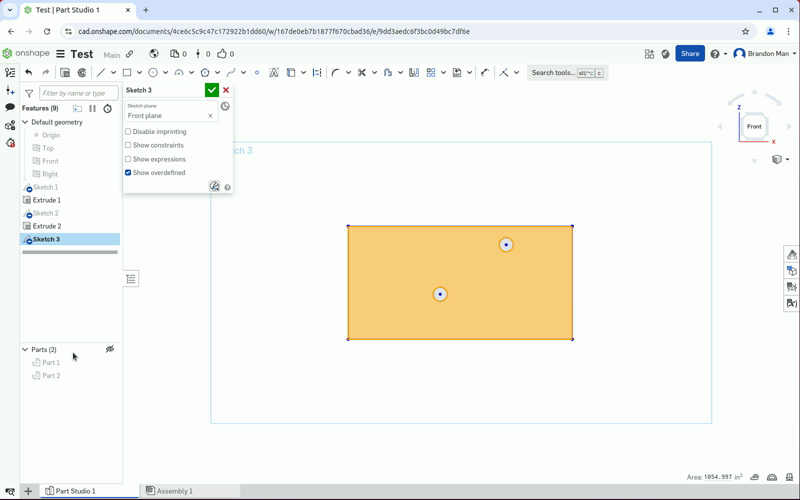
key(shift+e)
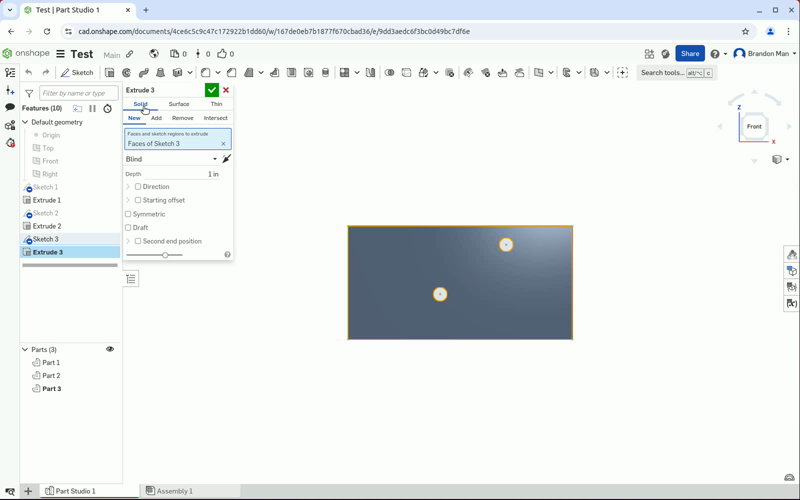
mouse_move(143, 106)
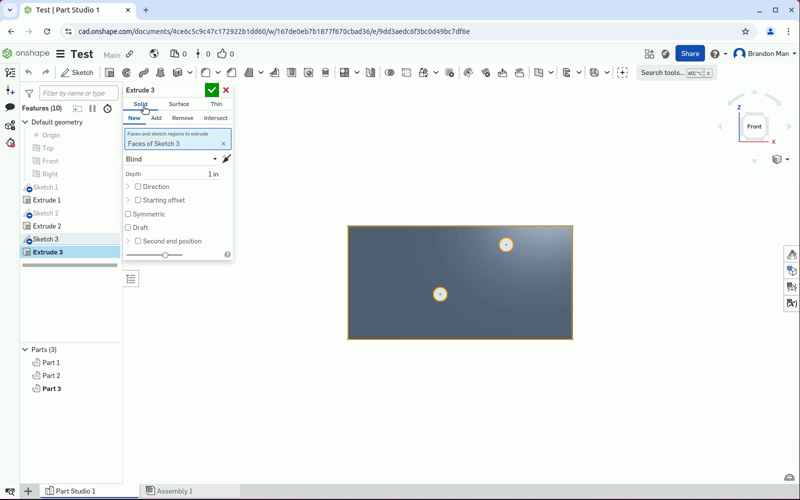
click(143, 106)
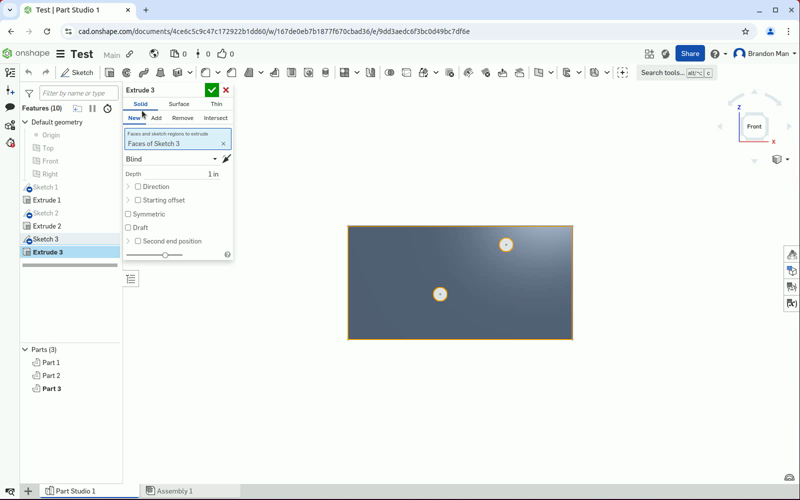
mouse_move(137, 120)
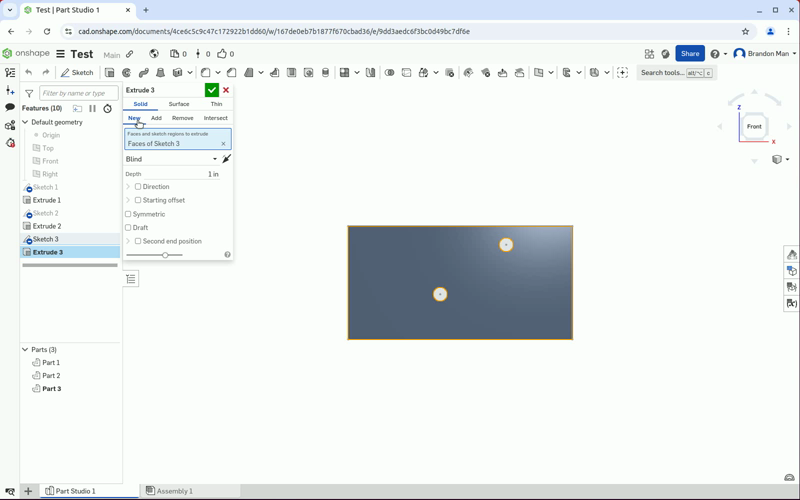
click(137, 120)
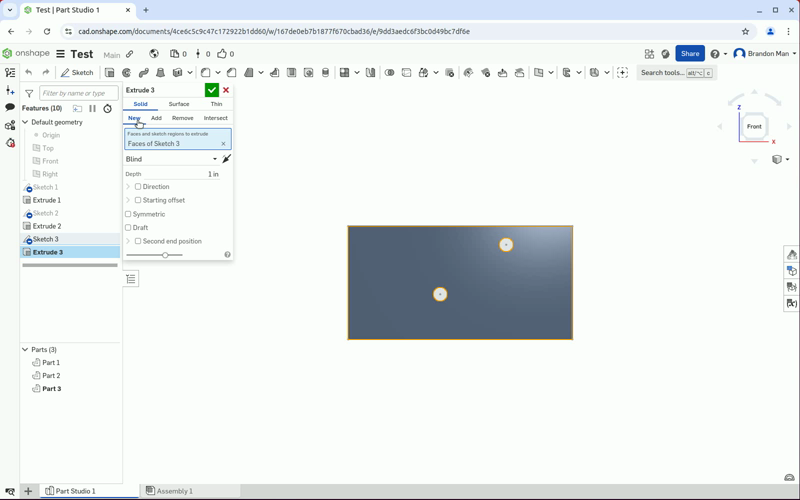
key(tab, 4)
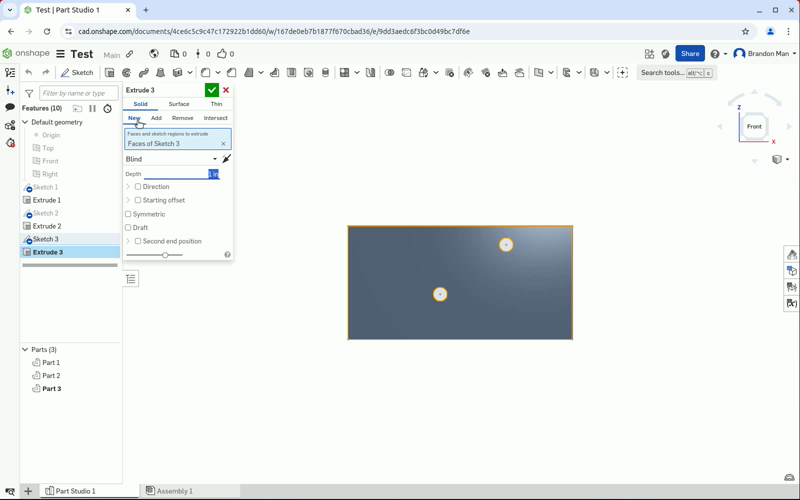
text(-0.963)
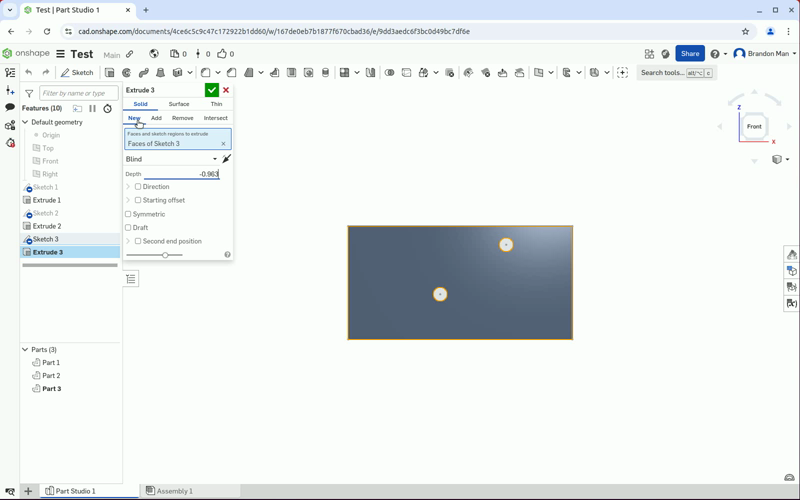
key(enter)
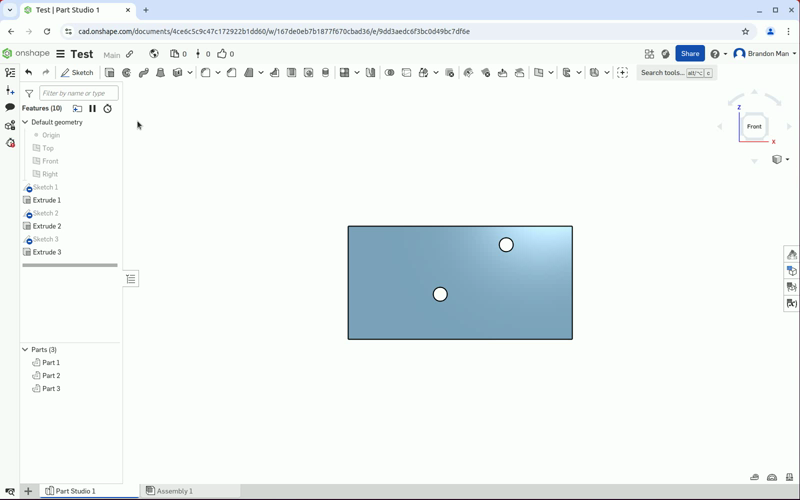
key(shift+h)
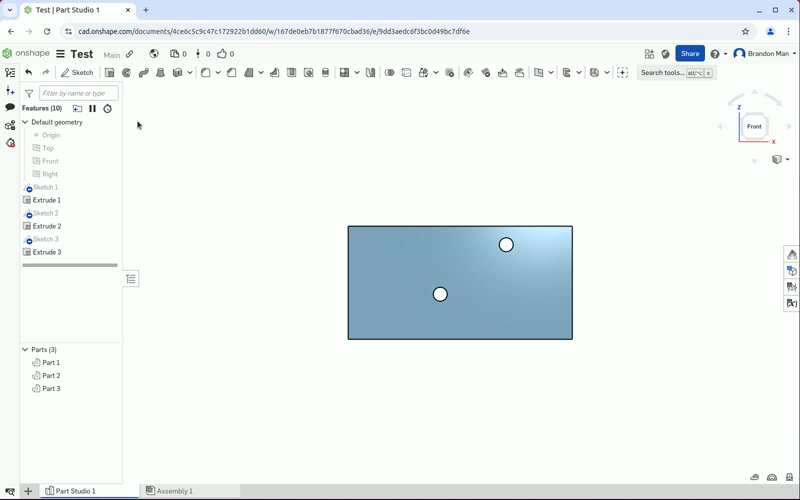
key(shift+h)
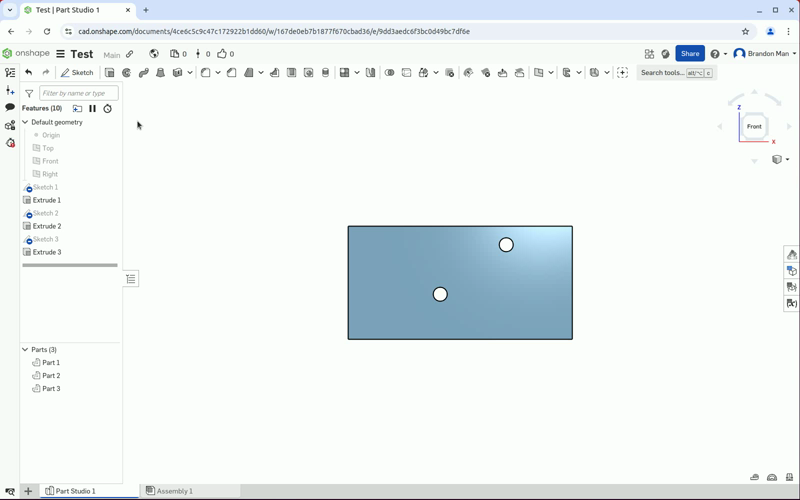
key(shift+7)
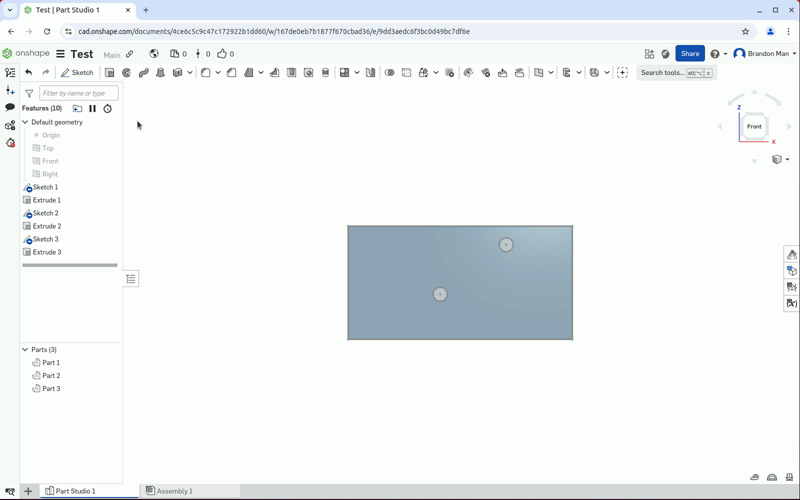
key(left, 2)
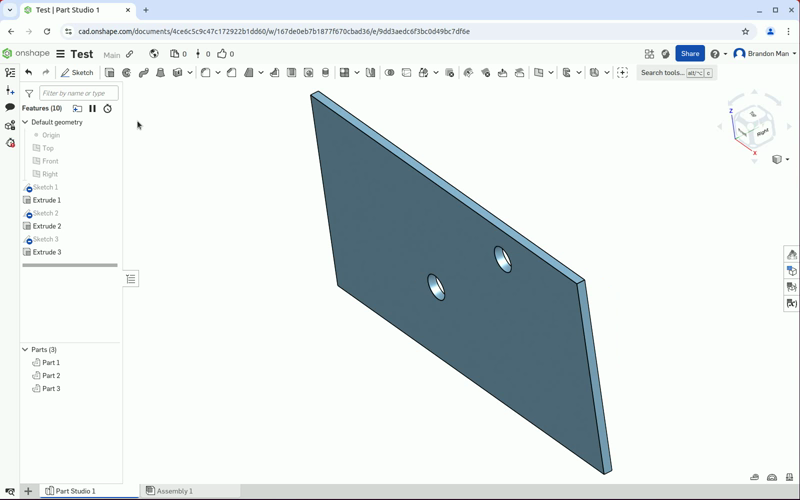
key(down, 2)
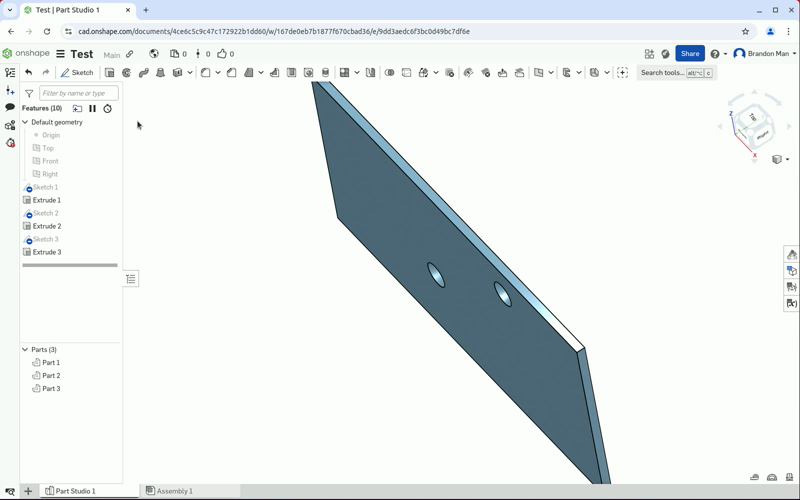
key(up, 2)
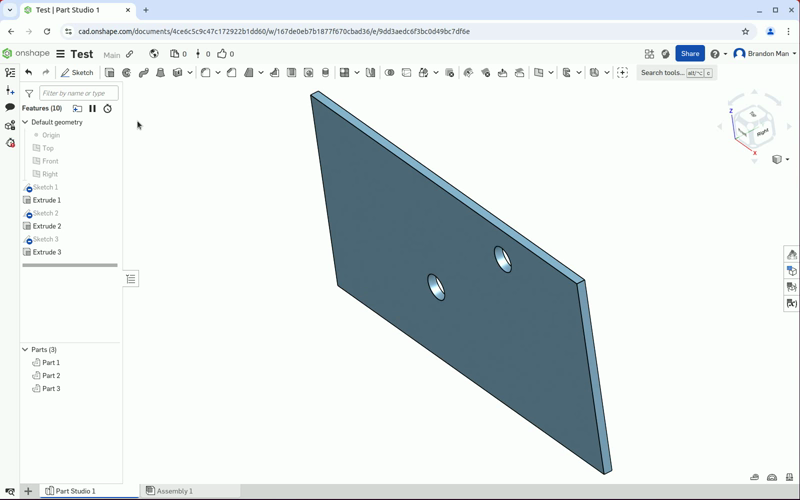
key(right, 2)
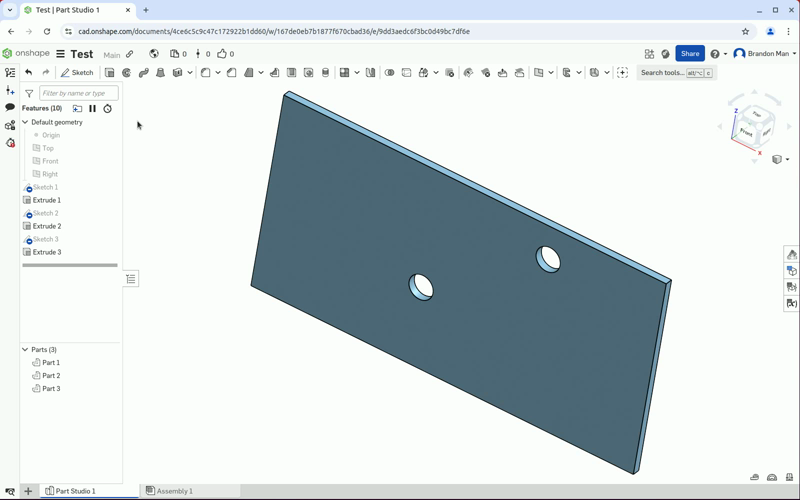
mouse_move(73, 189)
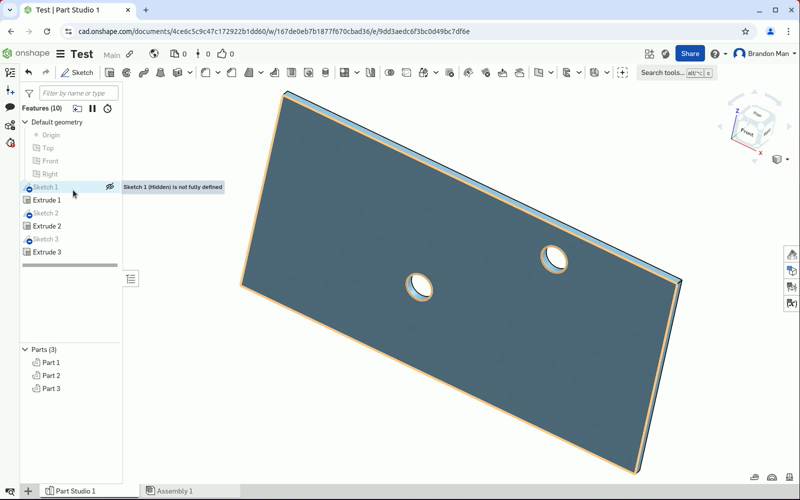
click(73, 189)